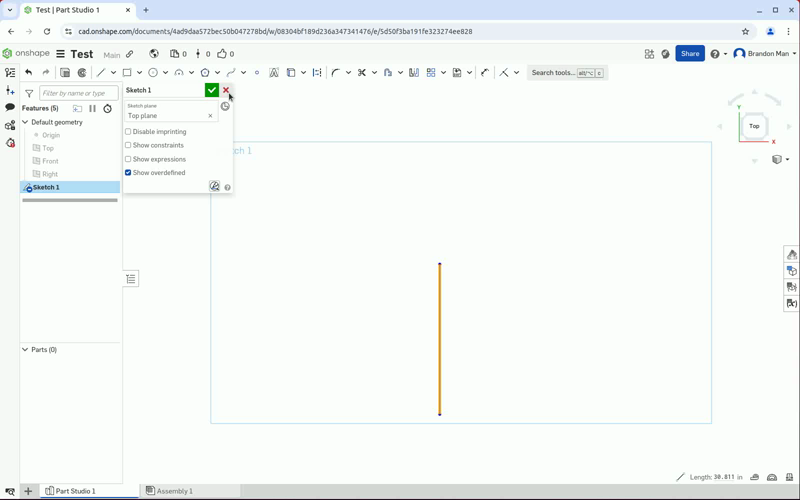
key(shift+h)
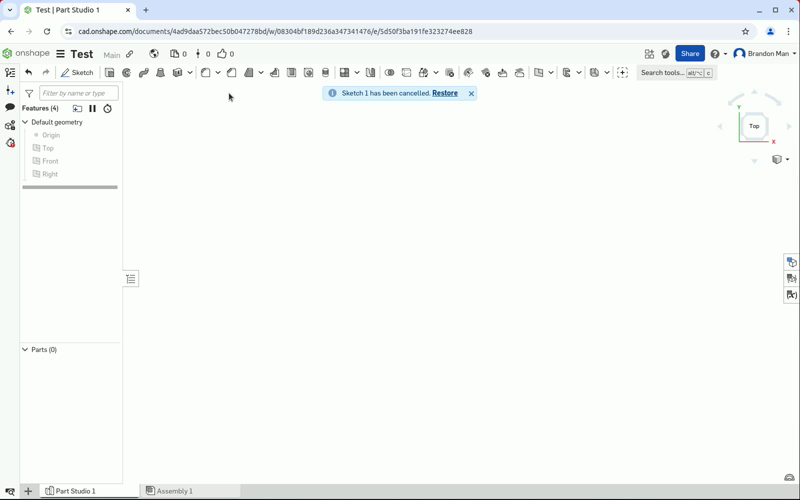
mouse_move(73, 352)
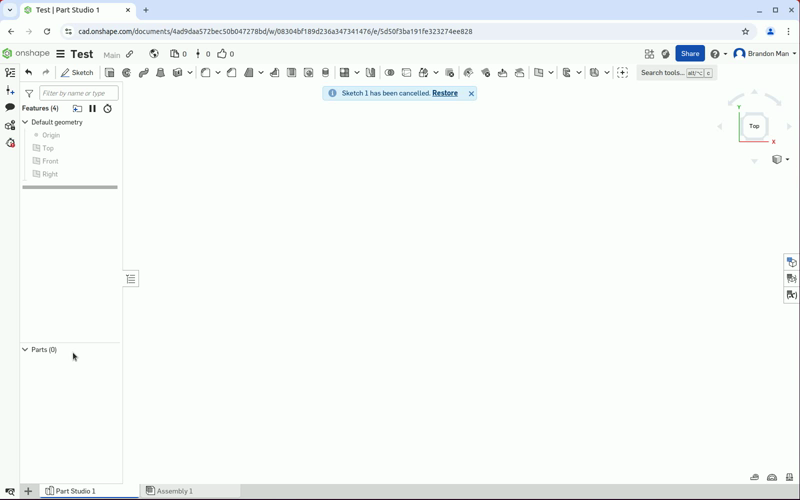
key(y)
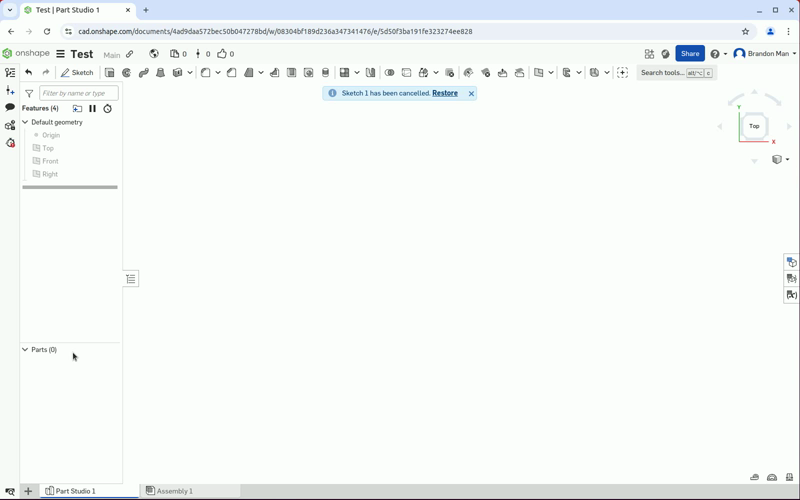
key(shift+p)
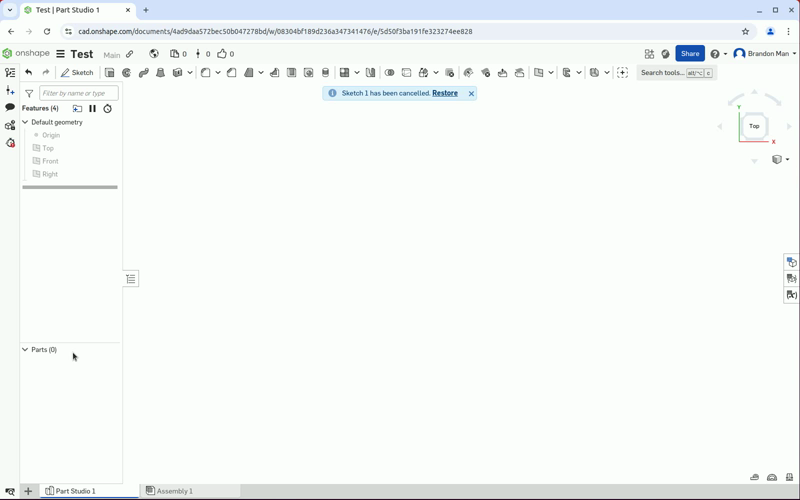
key(space)
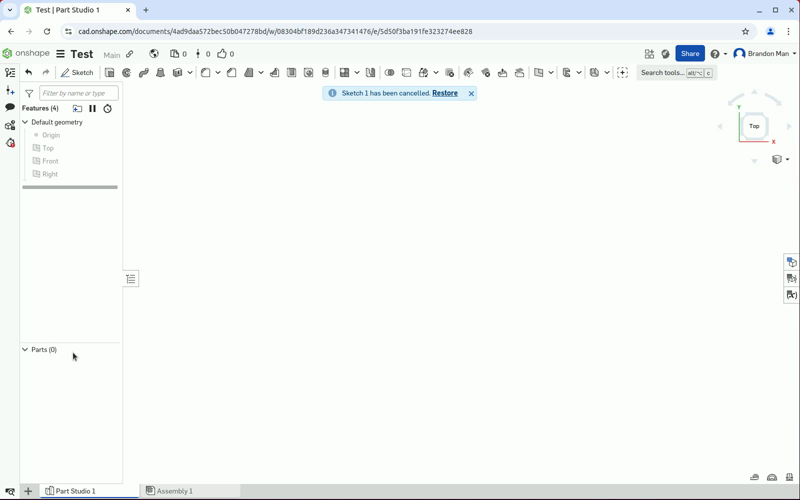
key_down(shift)
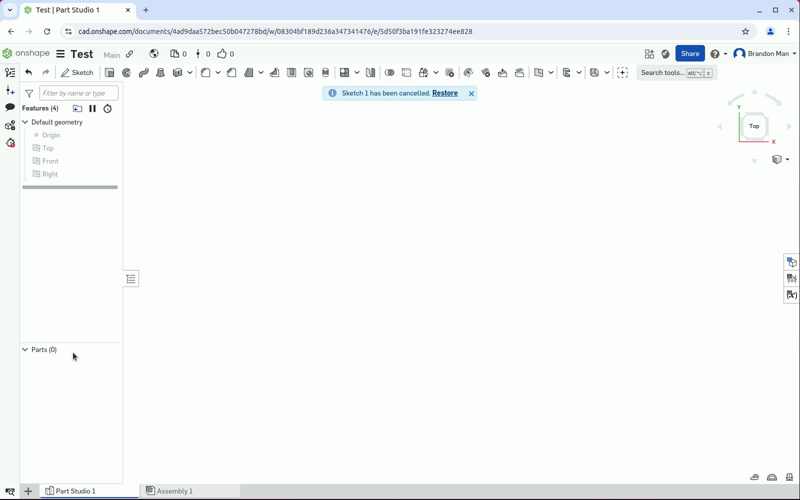
key(up)
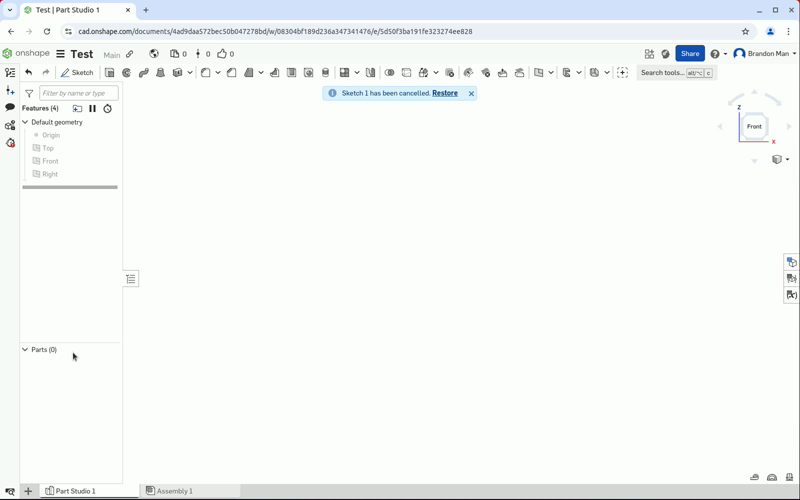
key_up(shift)
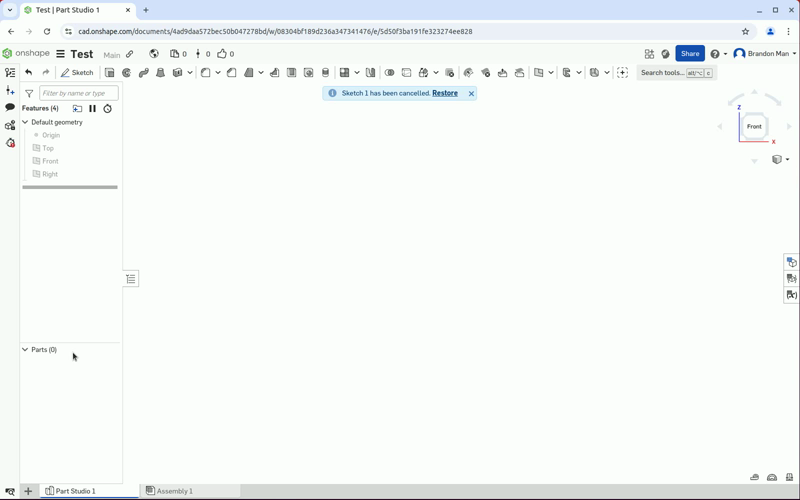
mouse_move(73, 352)
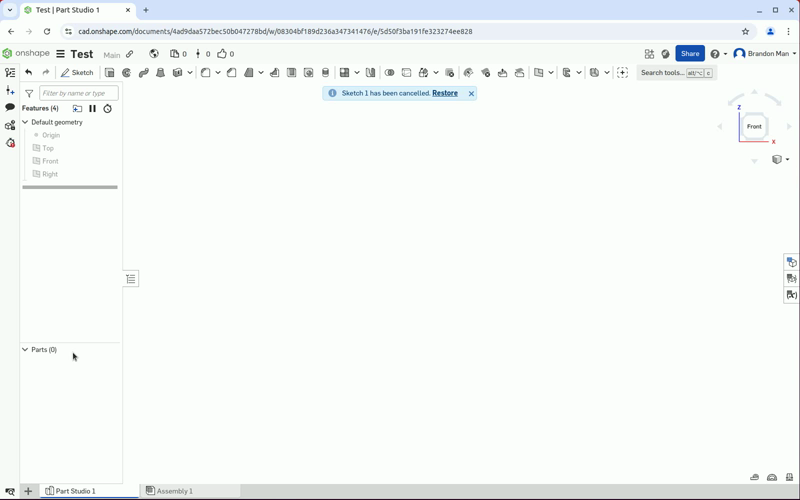
key(shift+y)
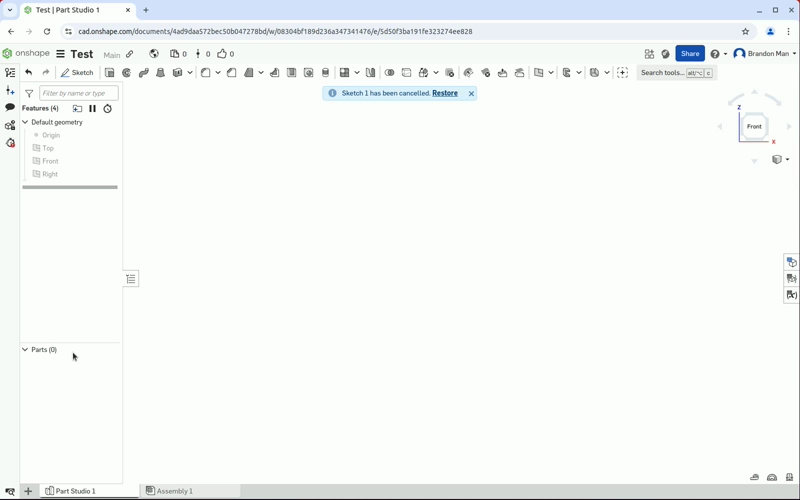
key(shift+s)
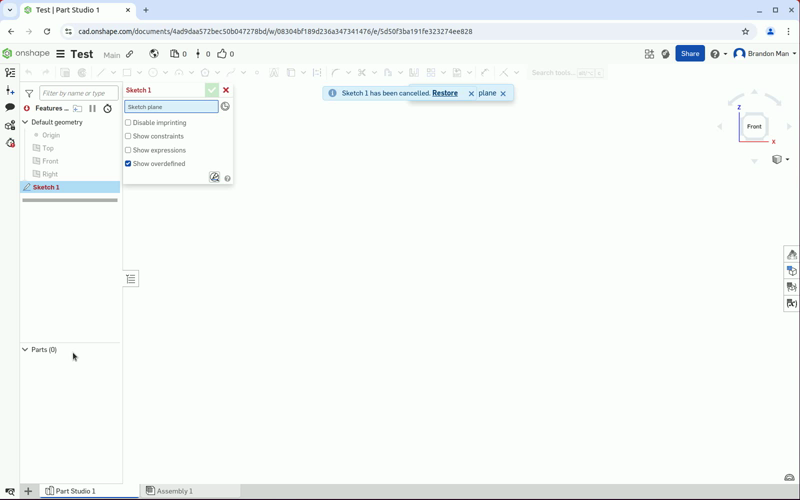
mouse_move(73, 163)
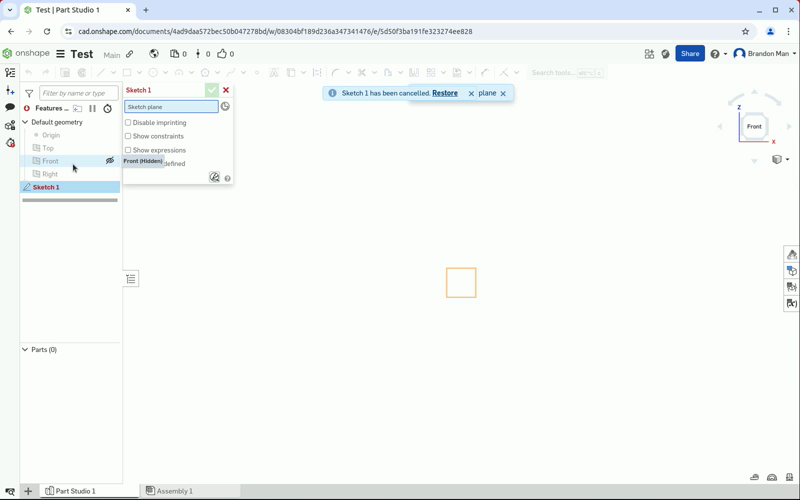
click(73, 163)
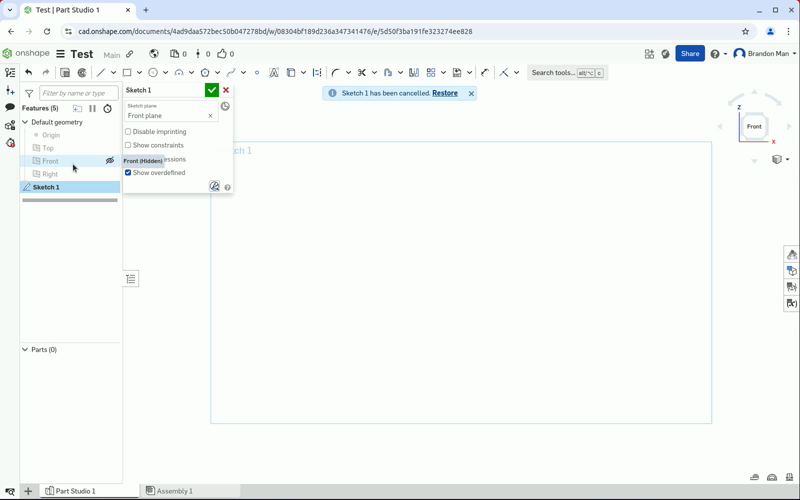
mouse_move(73, 352)
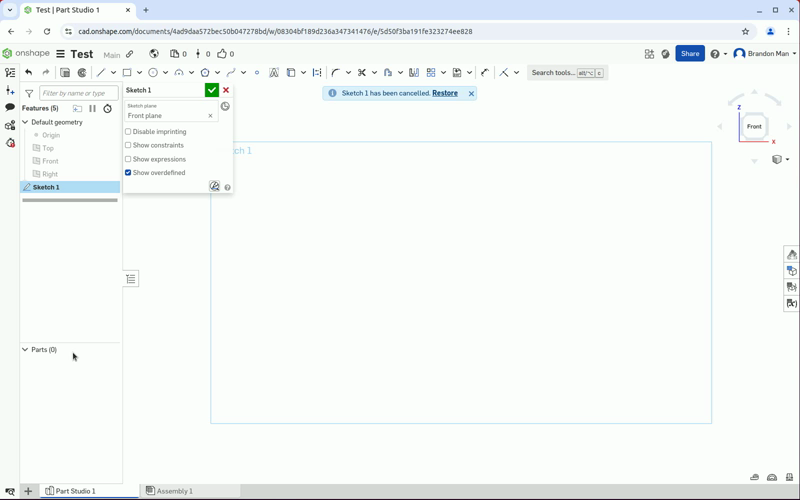
key(y)
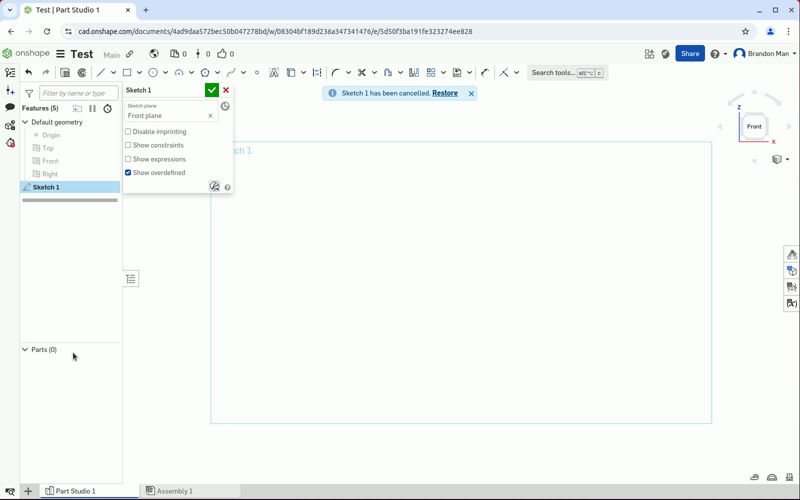
key(l)
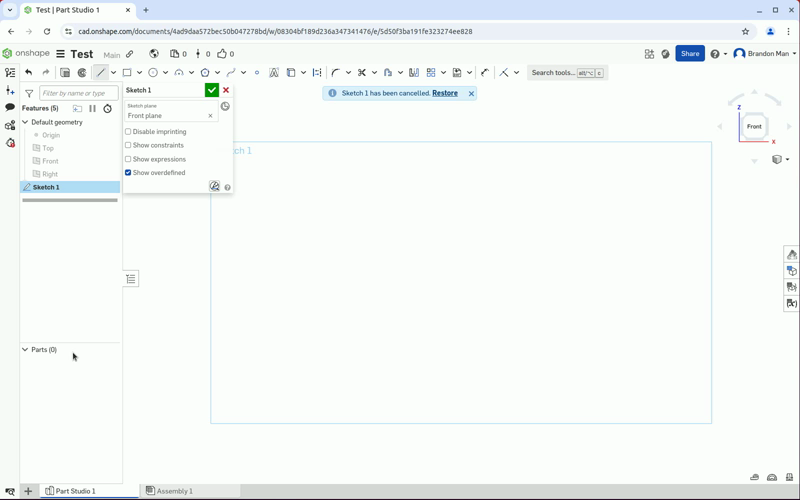
key_down(shift)
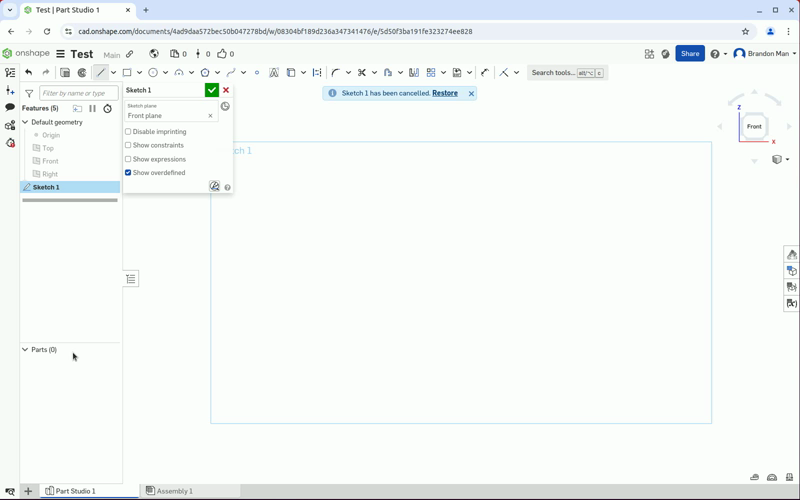
mouse_move(495, 282)
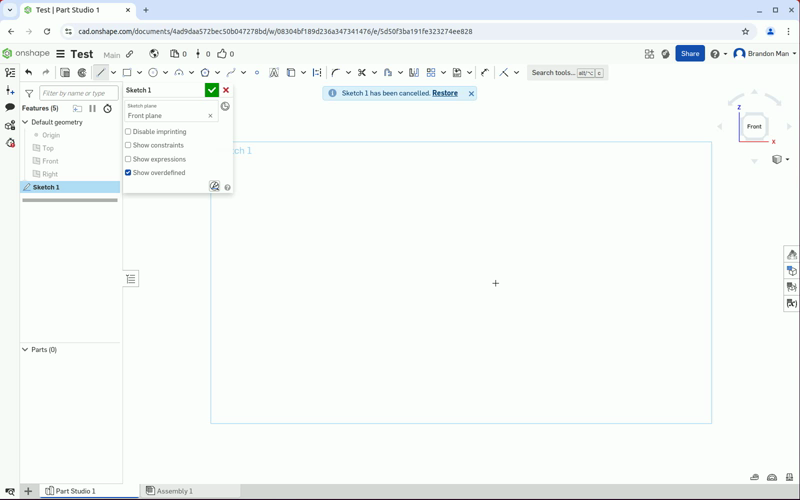
click(495, 282)
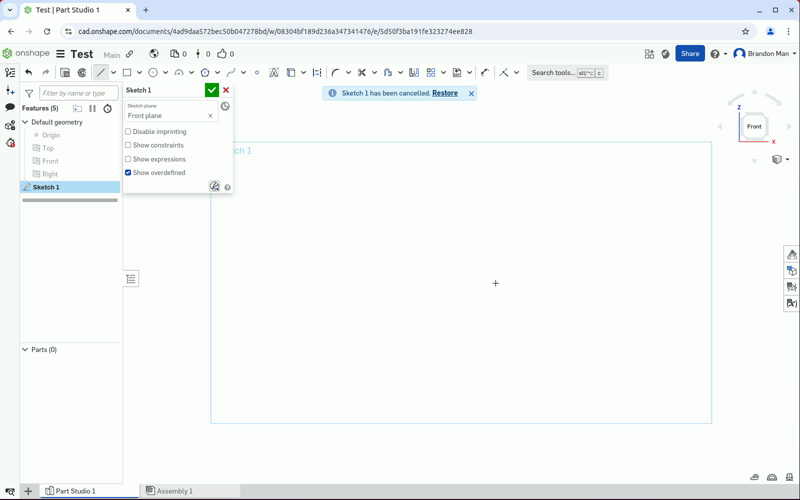
key_up(shift)
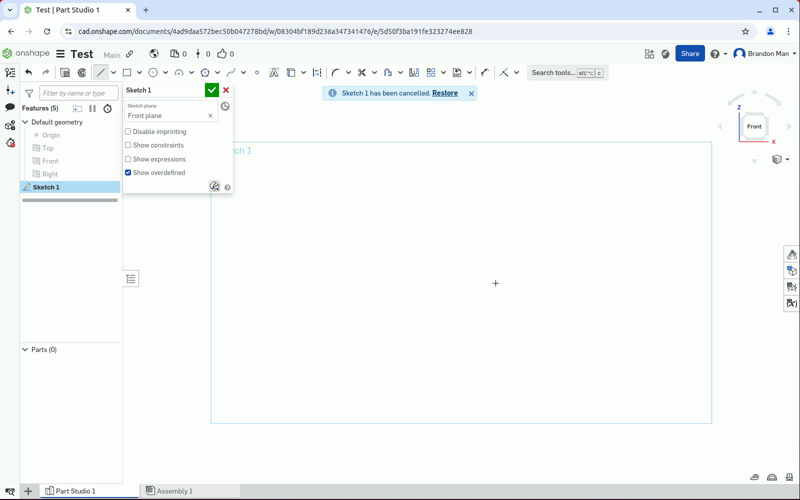
key_down(shift)
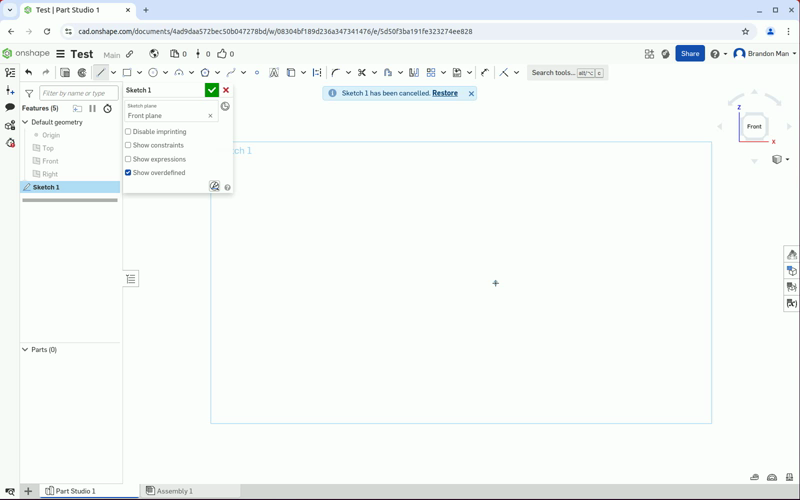
mouse_move(525, 282)
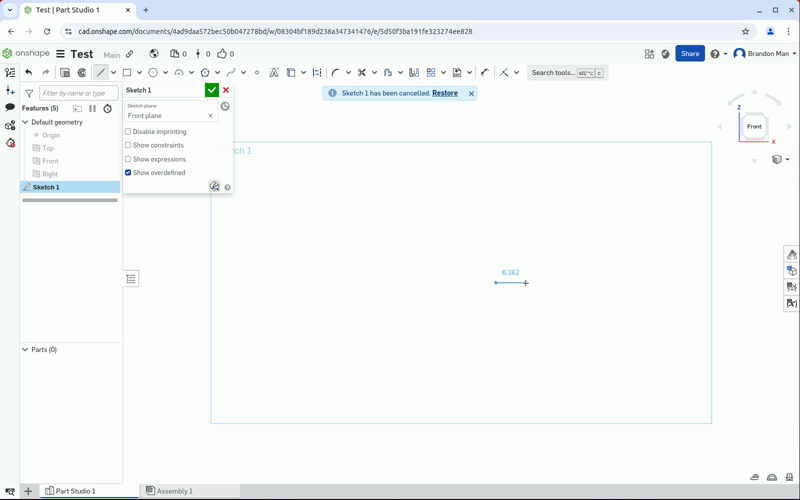
mouse_move(508, 282)
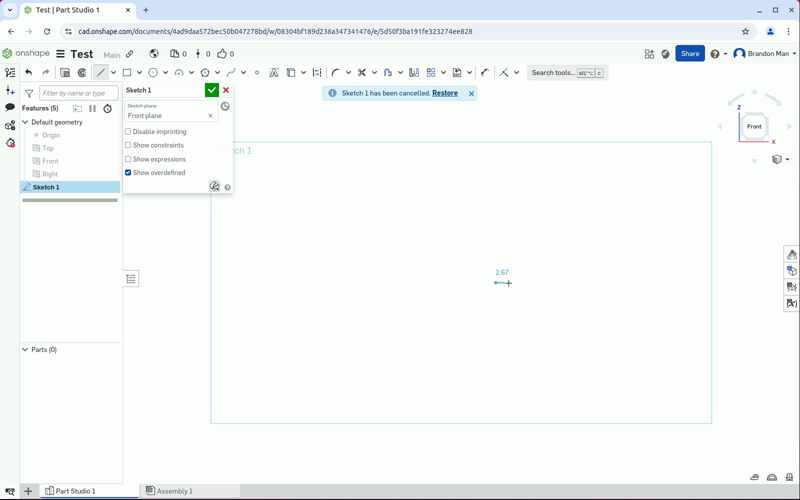
click(508, 282)
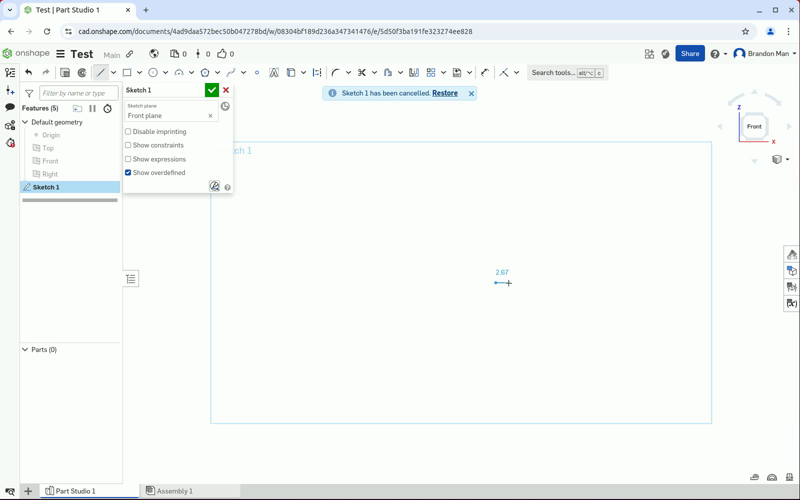
key_up(shift)
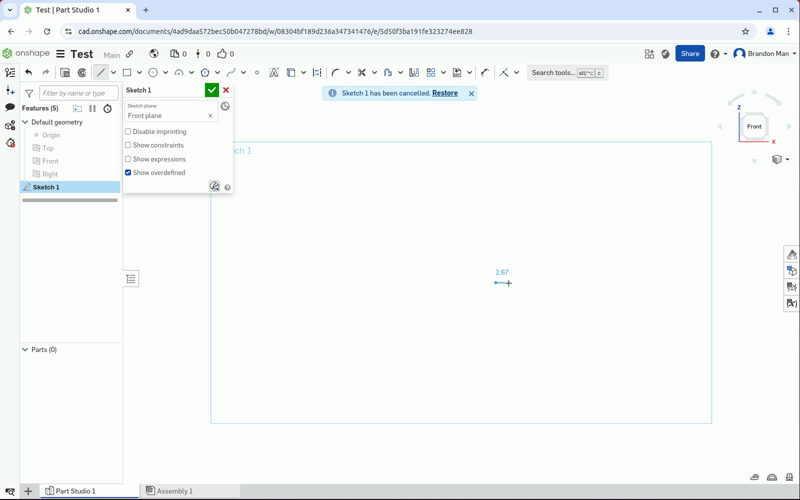
key_down(shift)
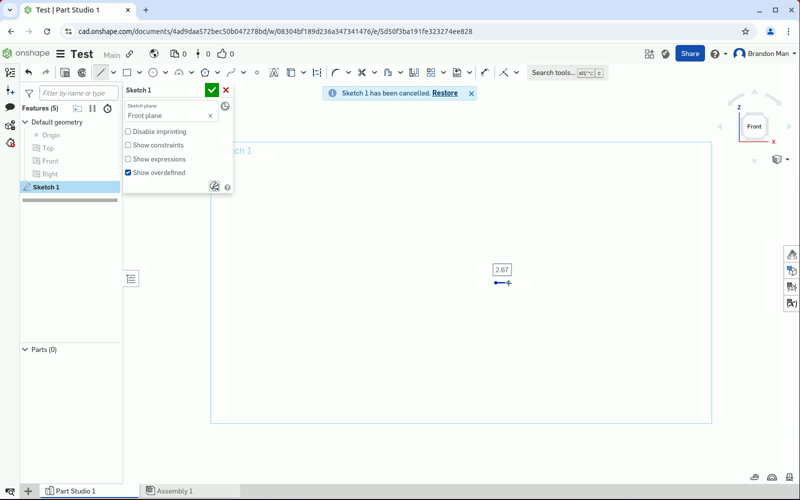
mouse_move(538, 282)
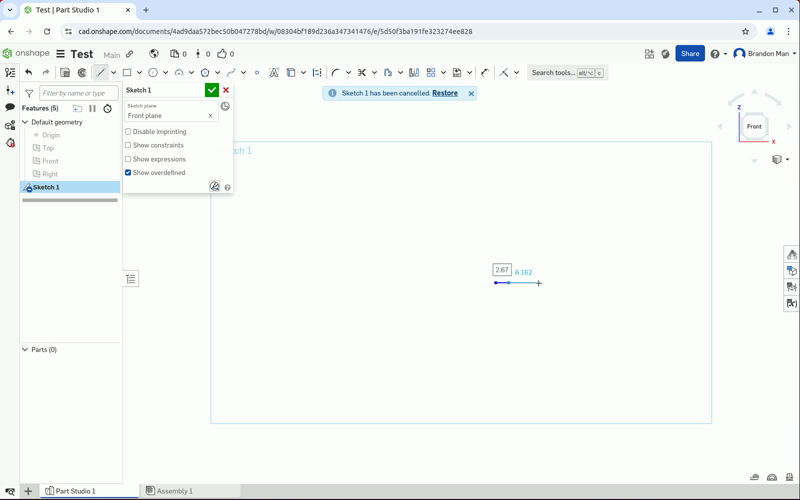
mouse_move(508, 228)
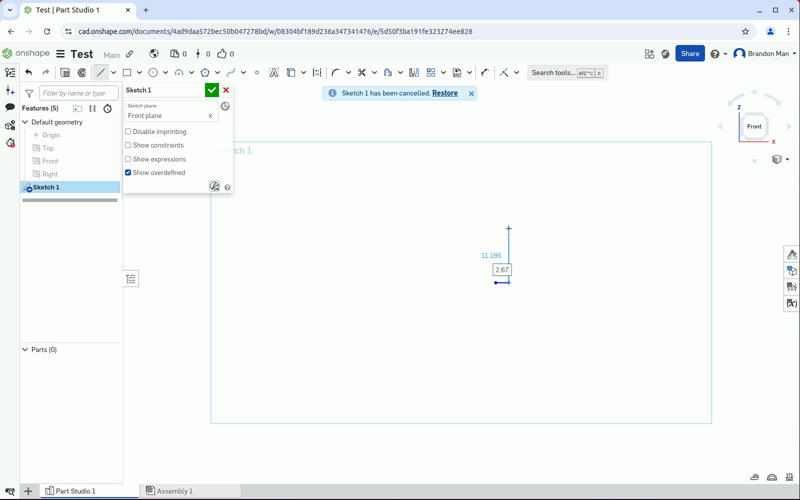
click(508, 228)
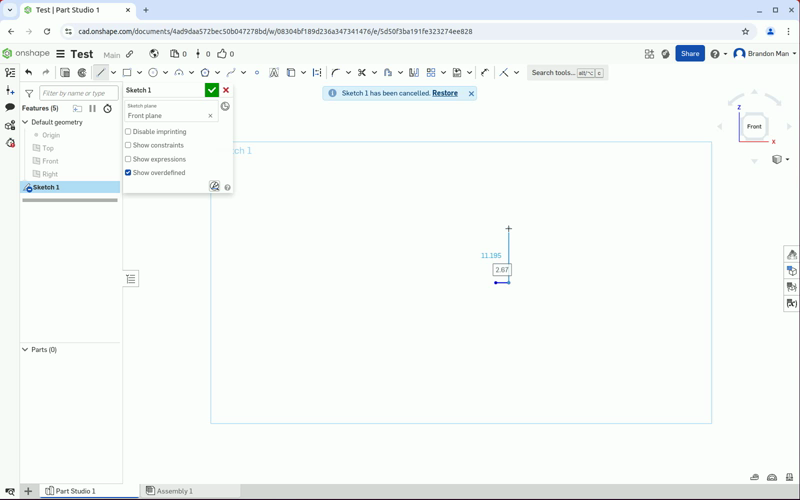
key_up(shift)
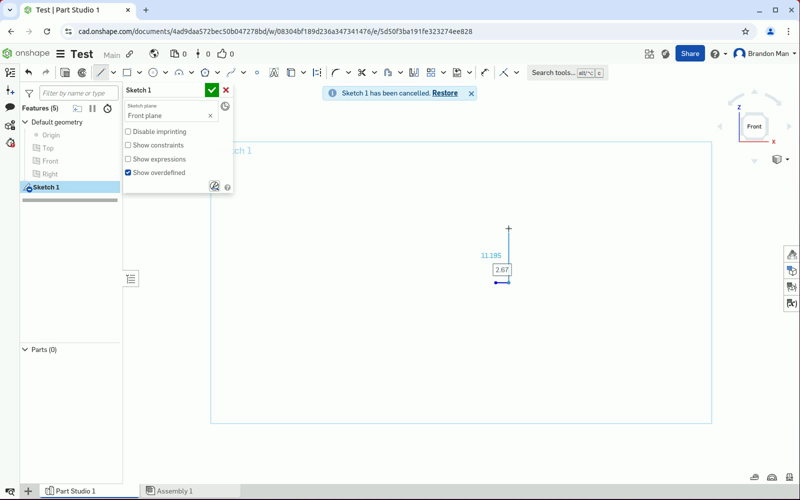
key_down(shift)
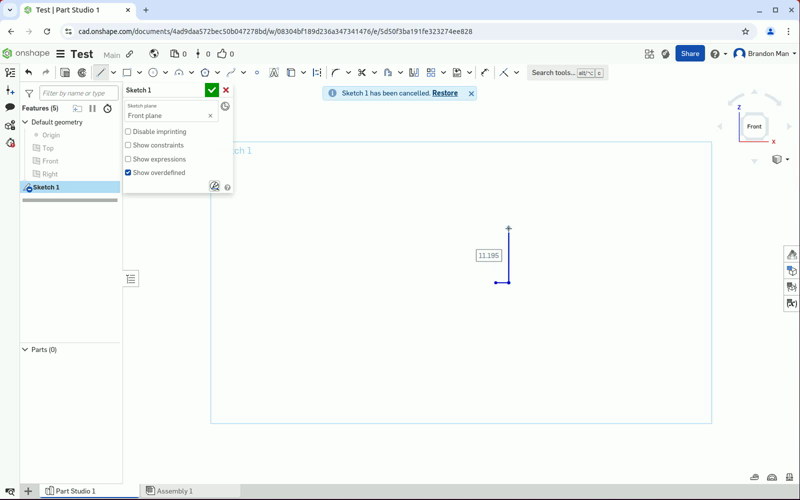
mouse_move(538, 228)
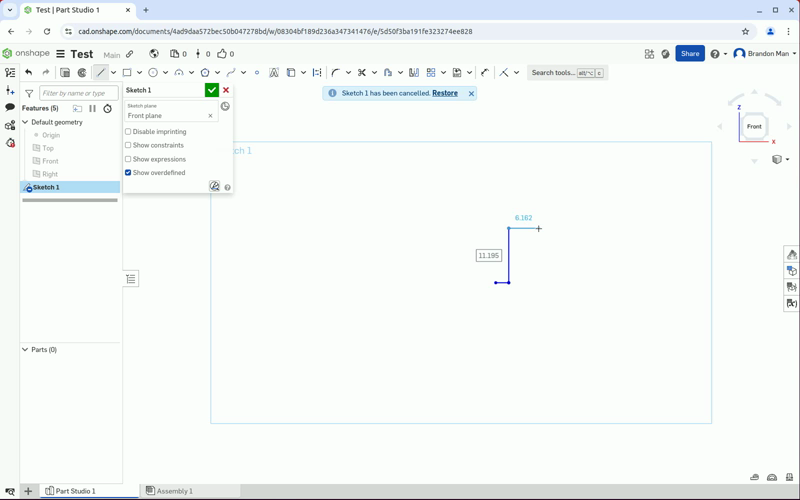
mouse_move(495, 228)
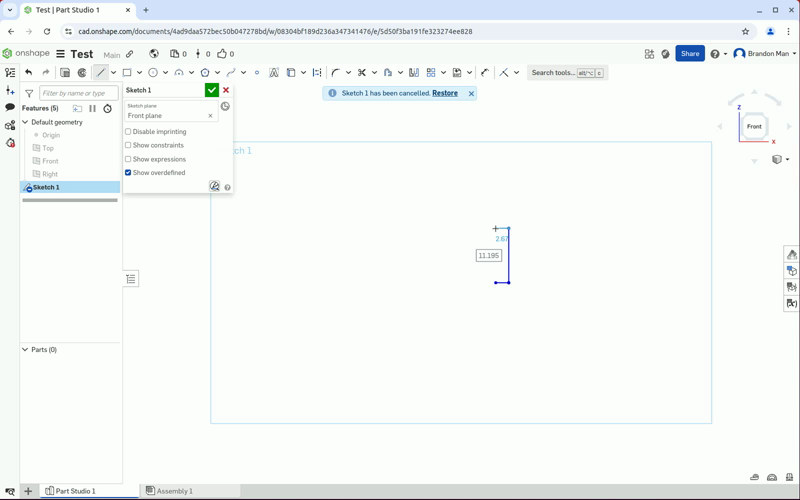
click(495, 228)
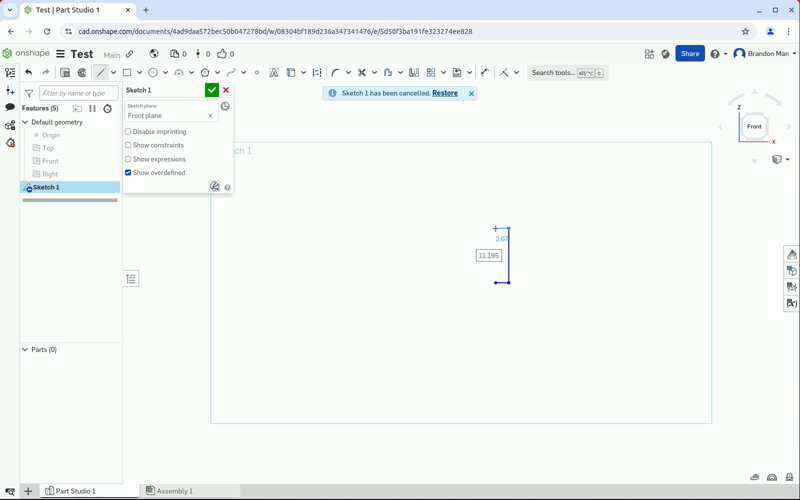
key_up(shift)
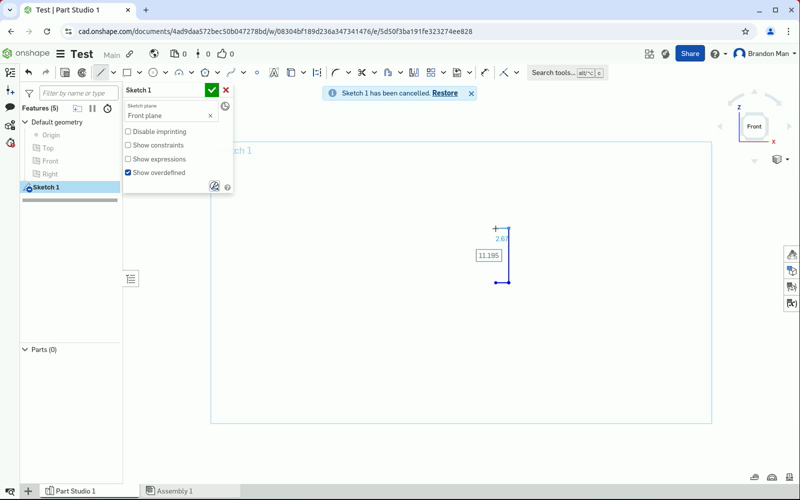
key_down(shift)
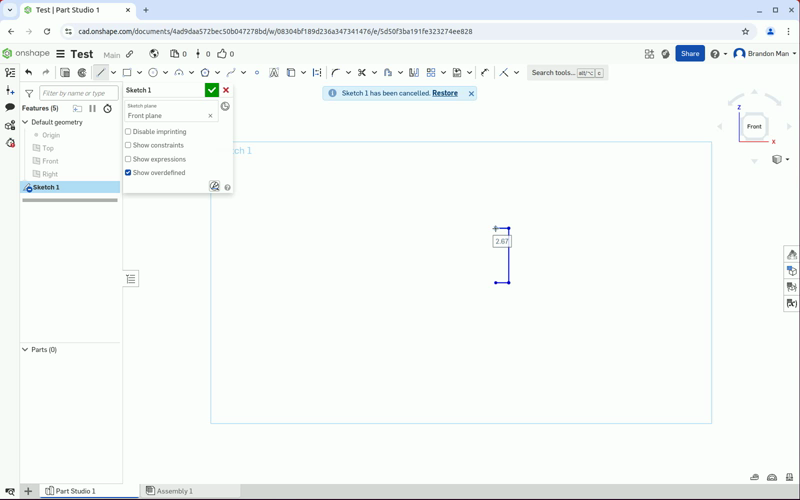
mouse_move(525, 228)
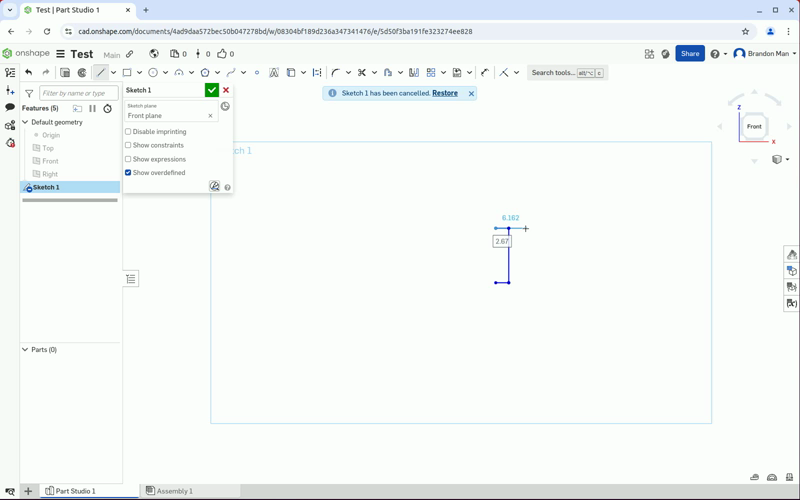
mouse_move(495, 245)
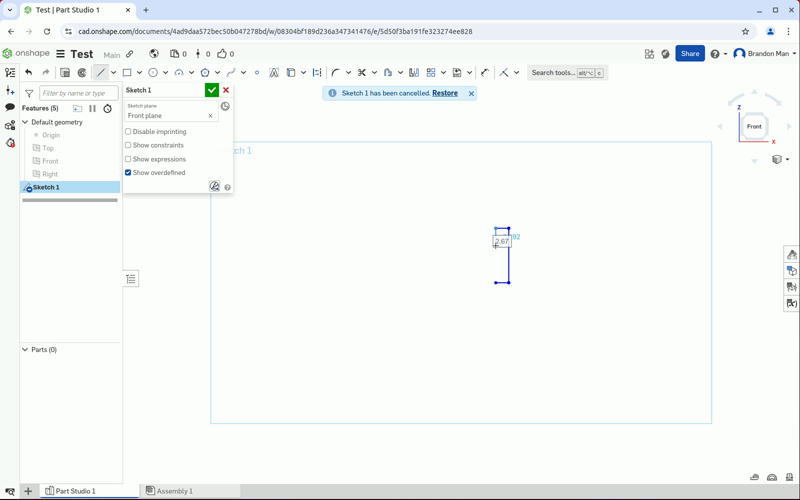
click(495, 245)
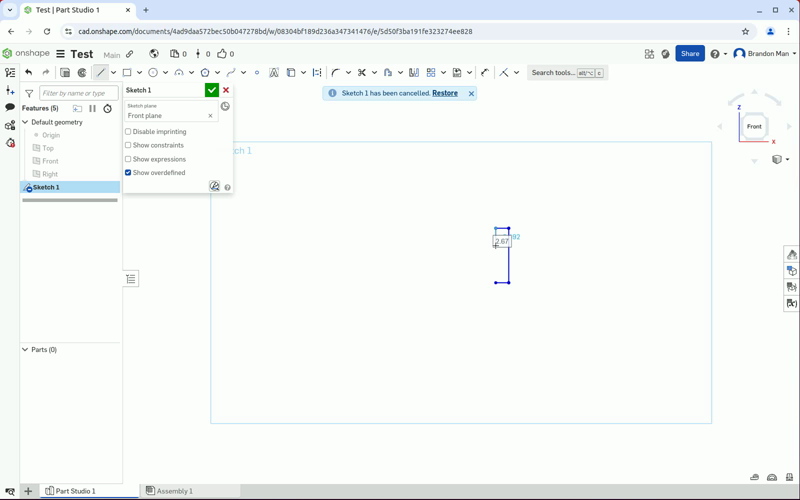
key_up(shift)
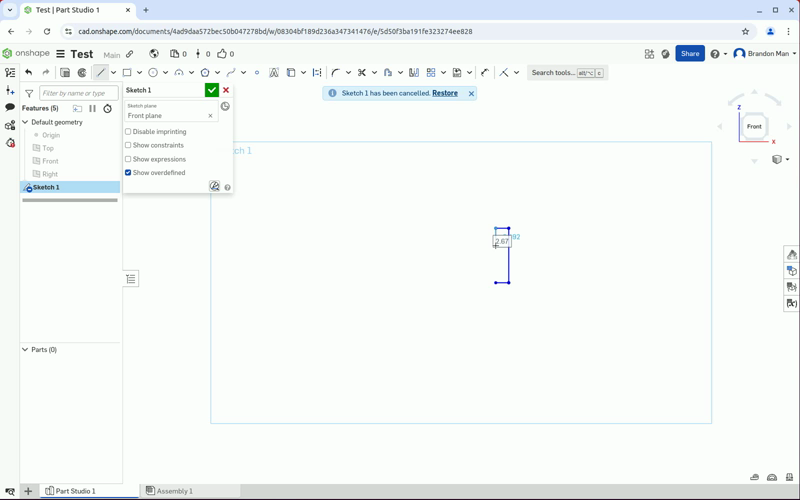
key_down(shift)
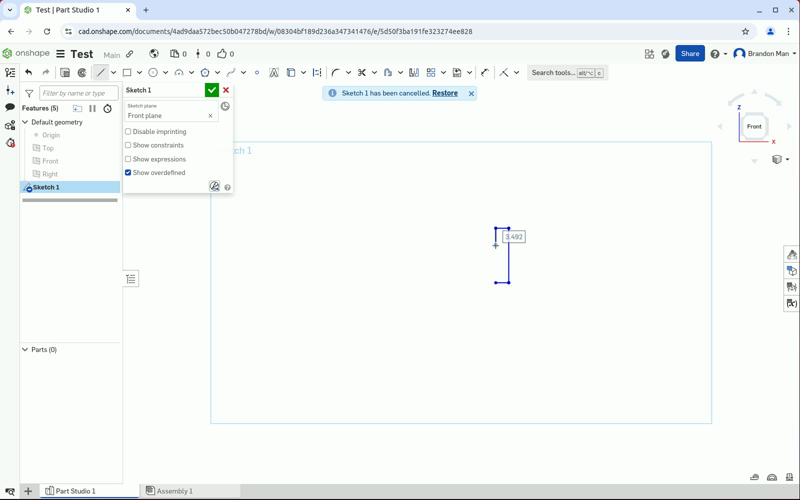
mouse_move(525, 245)
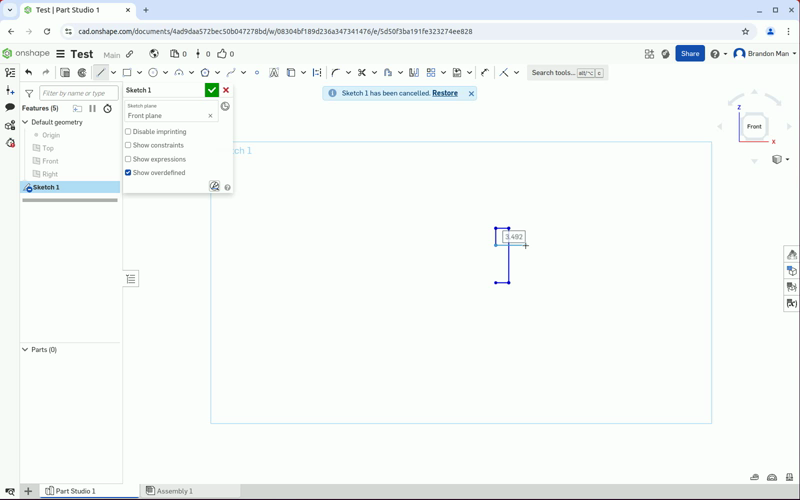
mouse_move(495, 260)
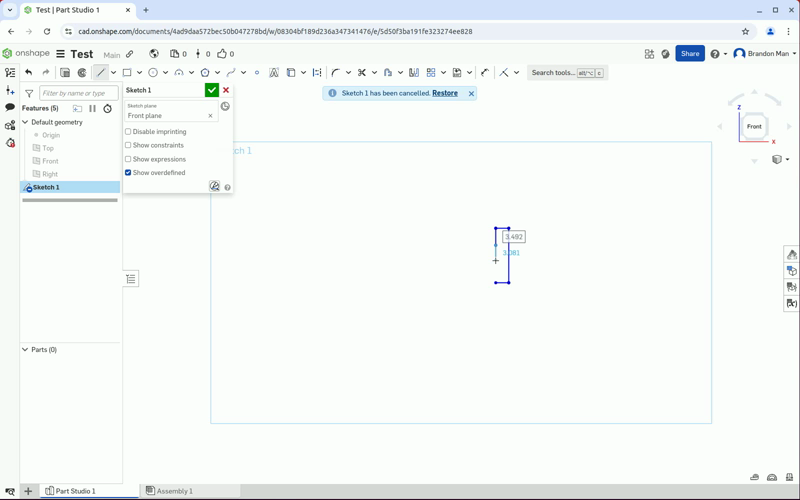
click(495, 260)
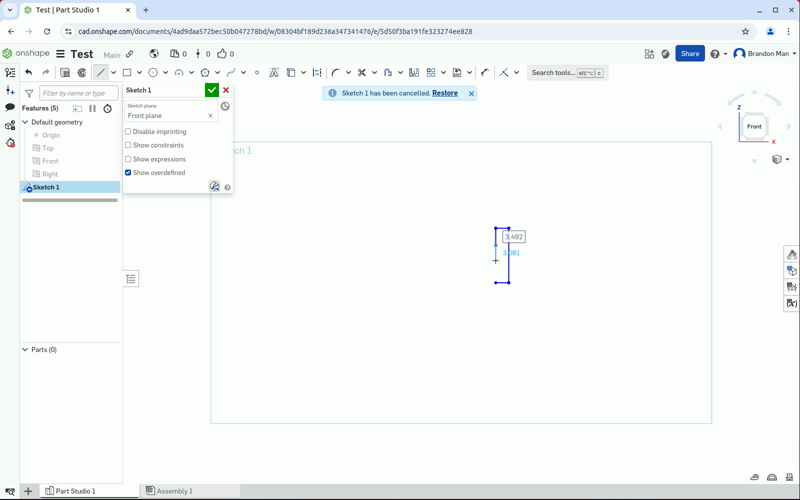
key_up(shift)
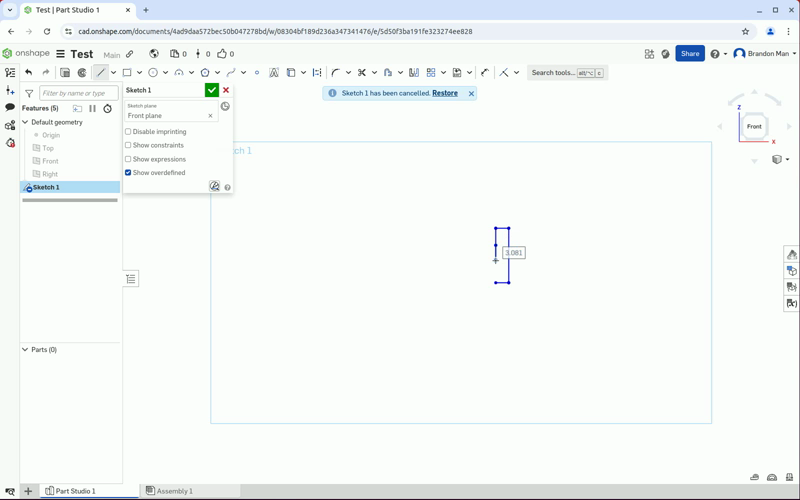
key_down(shift)
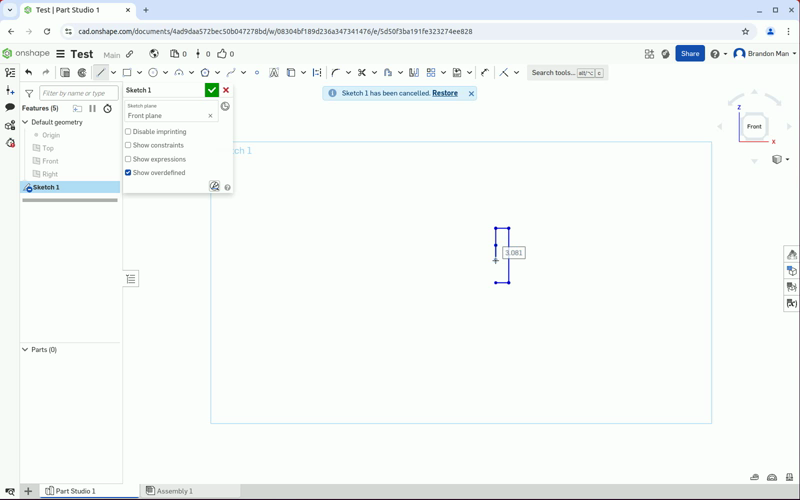
mouse_move(525, 260)
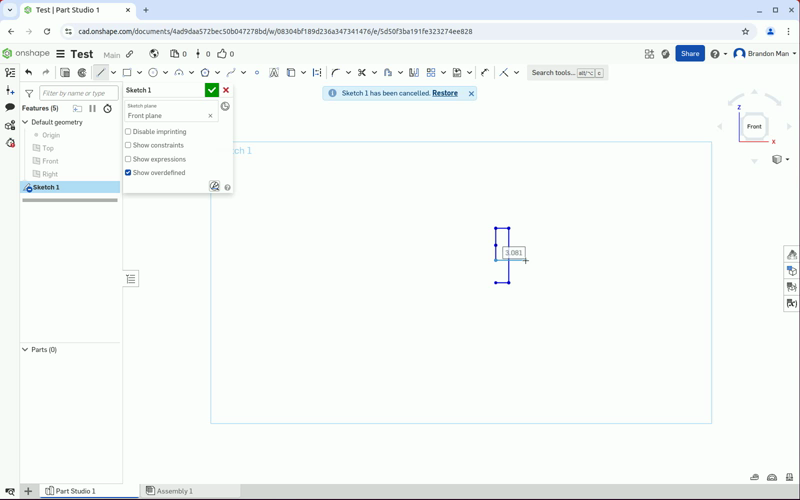
mouse_move(495, 265)
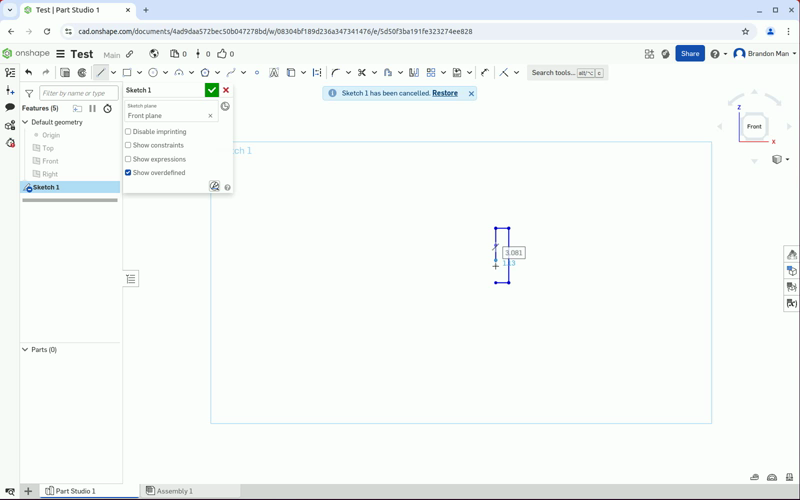
scroll(6)
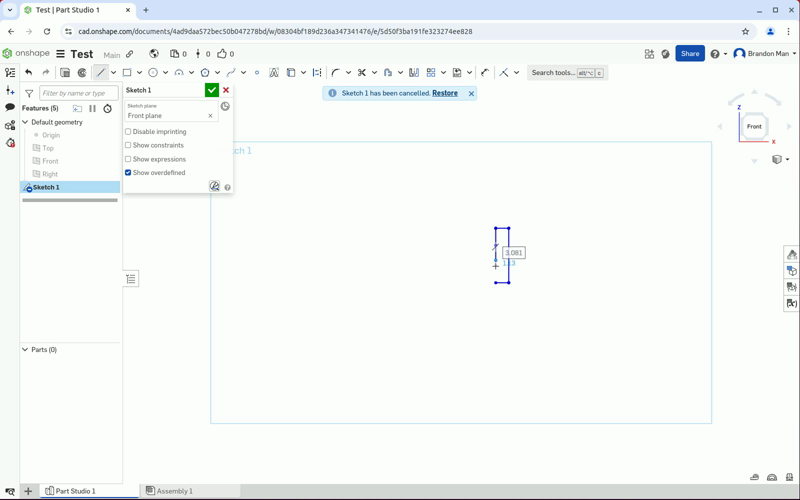
scroll(6)
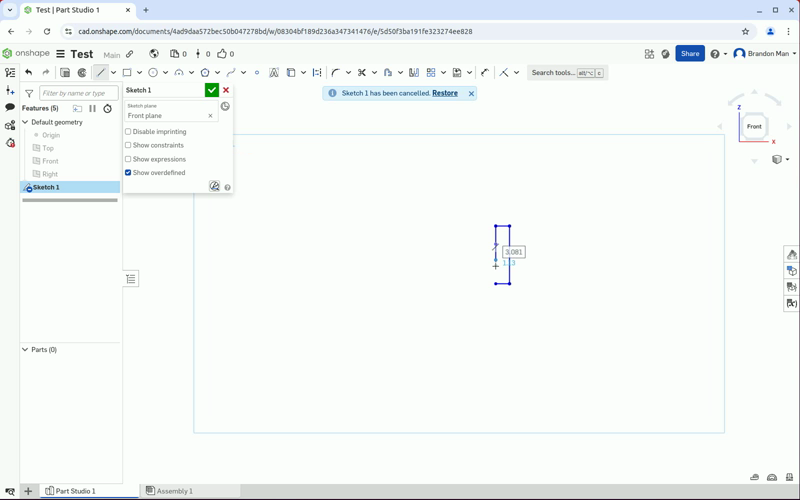
scroll(6)
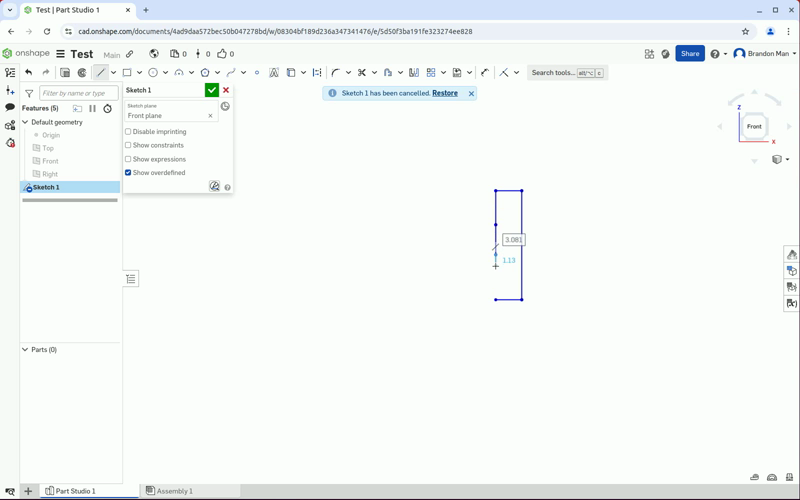
scroll(6)
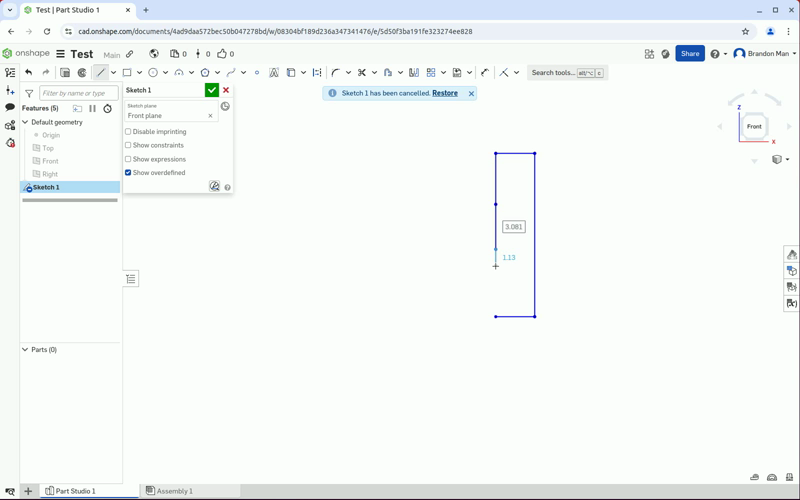
scroll(6)
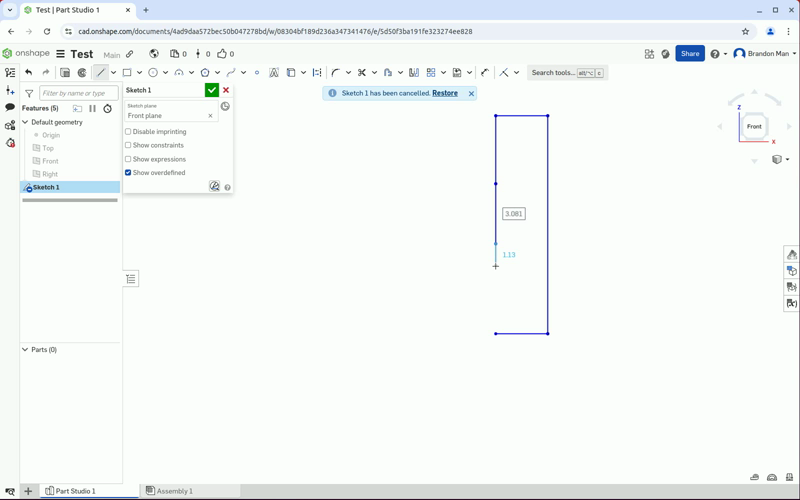
scroll(6)
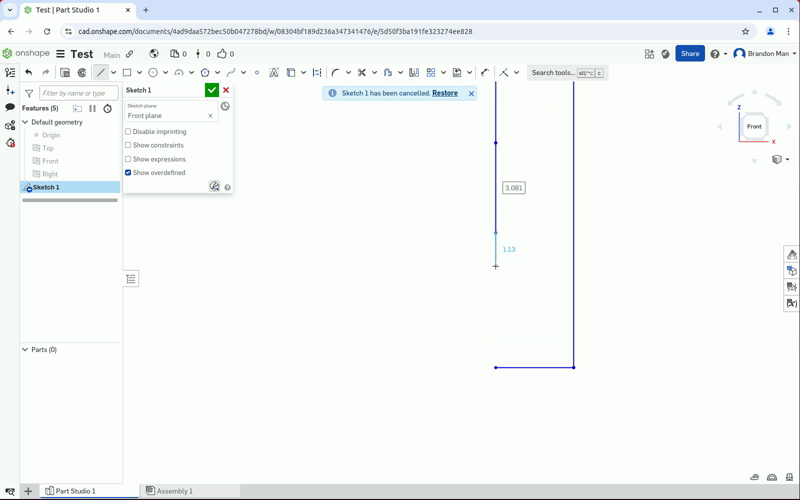
scroll(6)
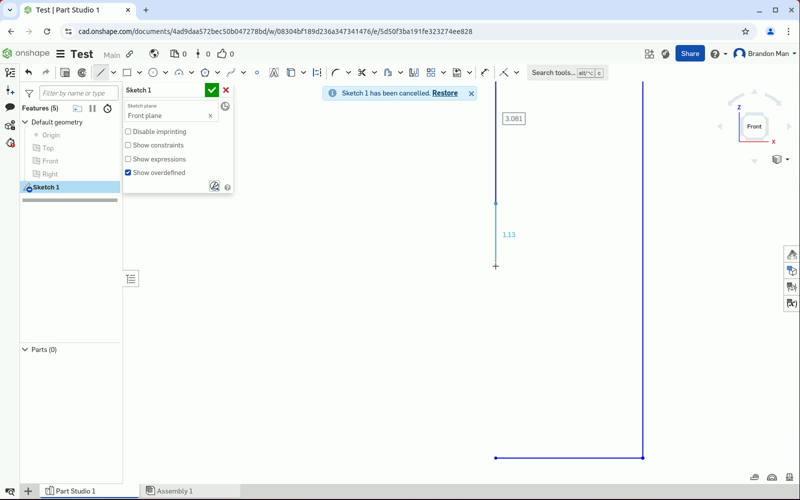
click(495, 265)
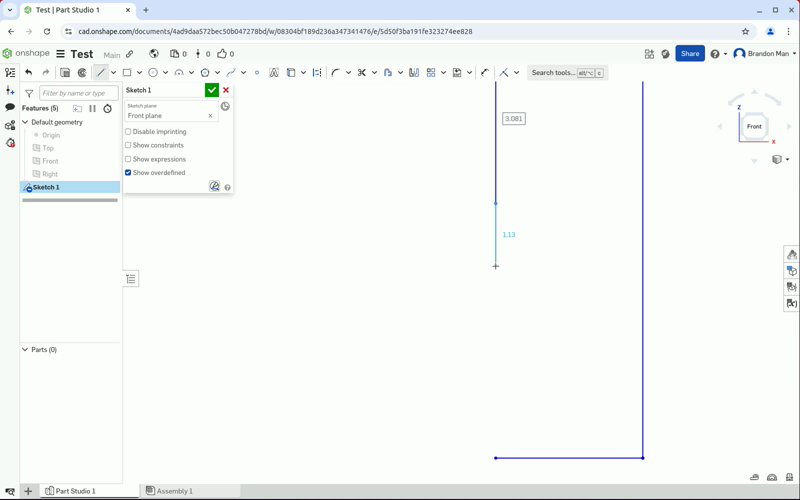
scroll(-6)
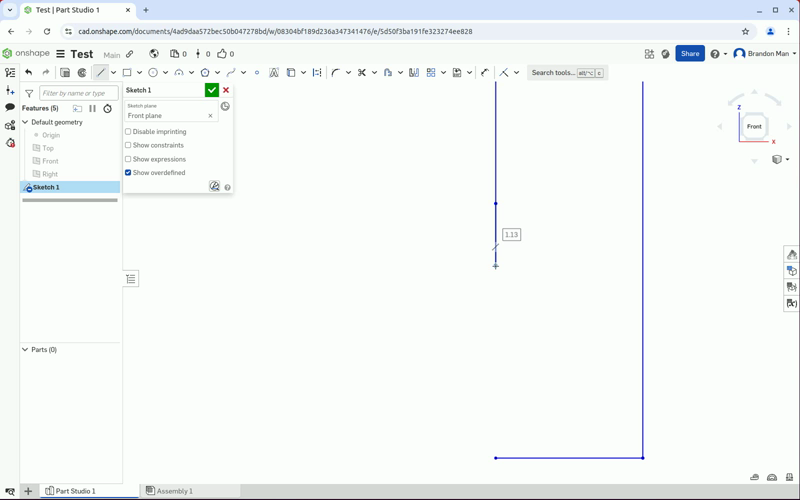
scroll(-6)
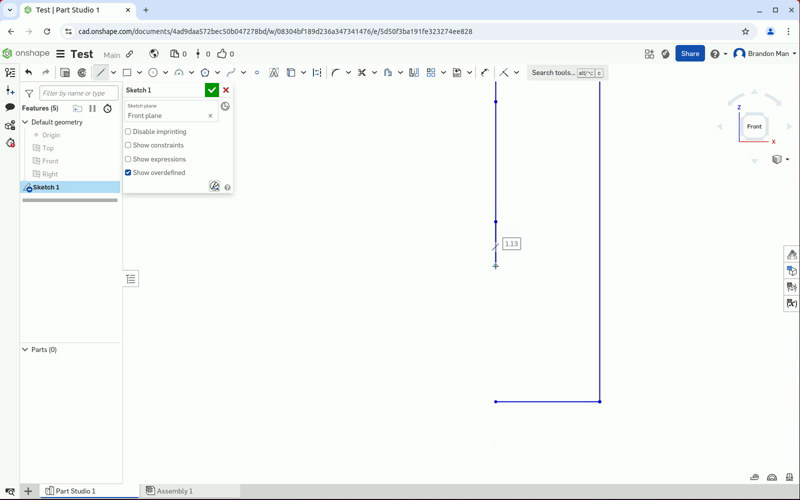
scroll(-6)
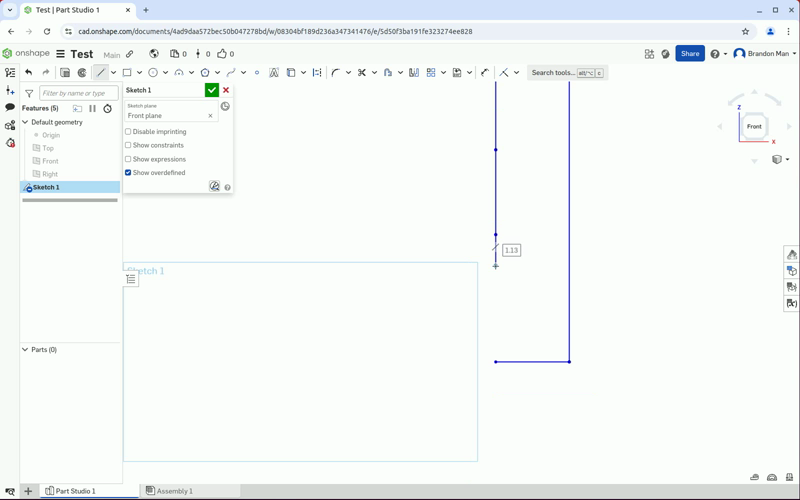
scroll(-6)
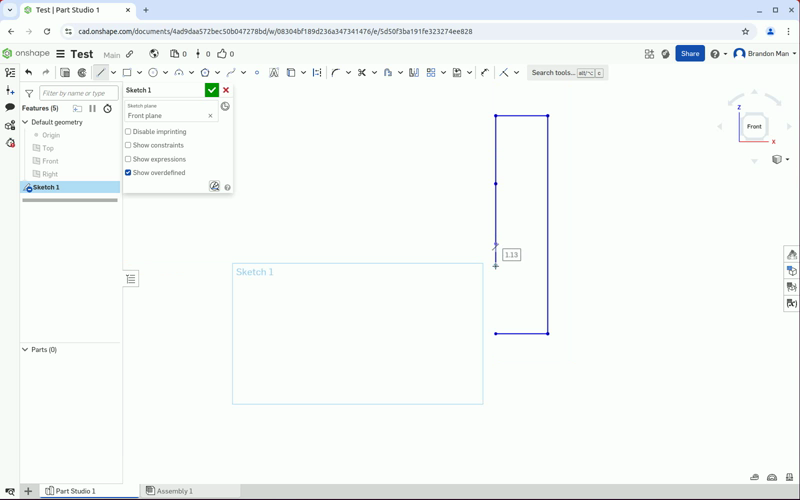
scroll(-6)
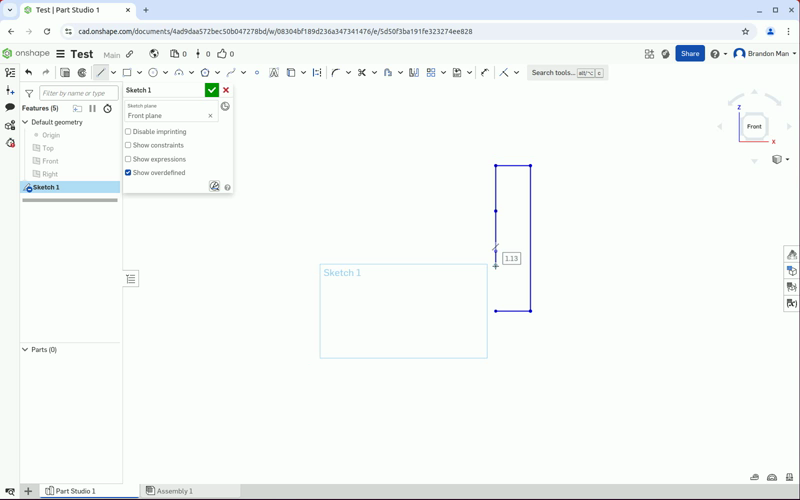
scroll(-6)
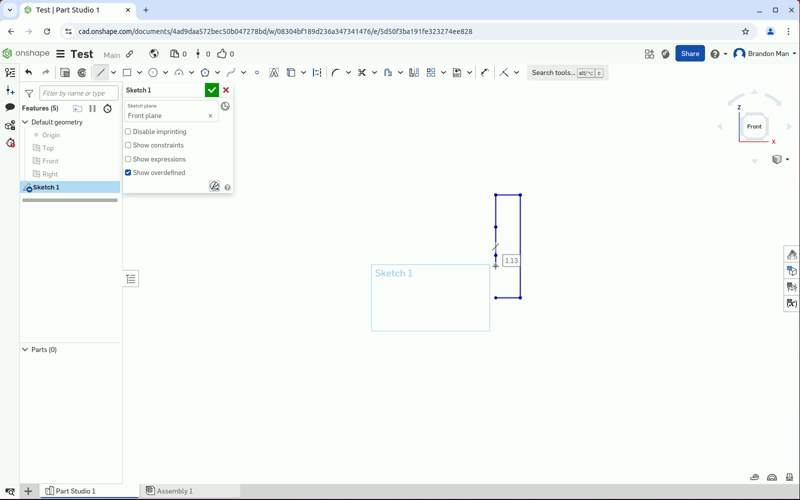
scroll(-6)
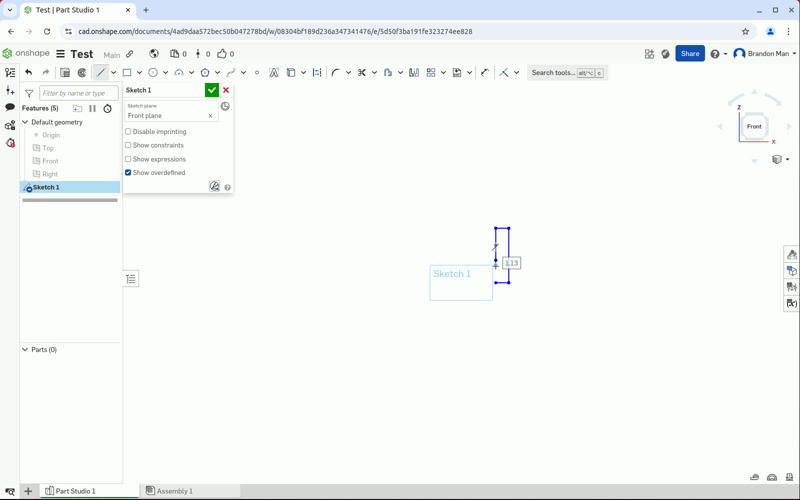
key_up(shift)
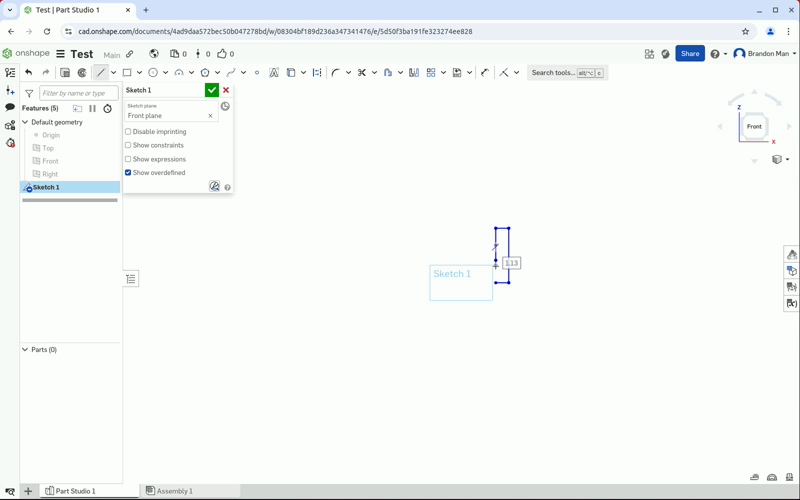
mouse_move(525, 265)
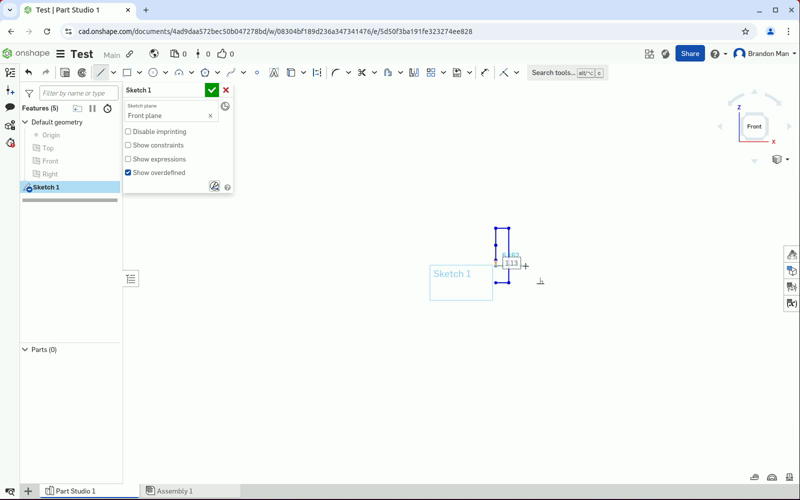
key_down(shift)
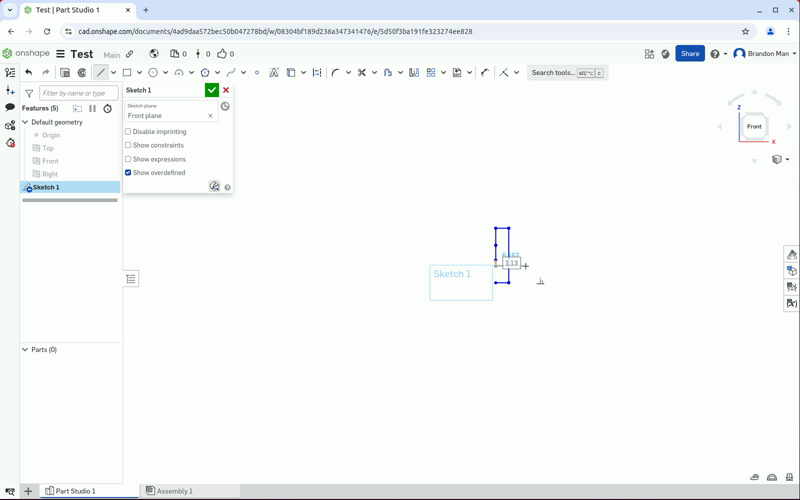
mouse_move(495, 282)
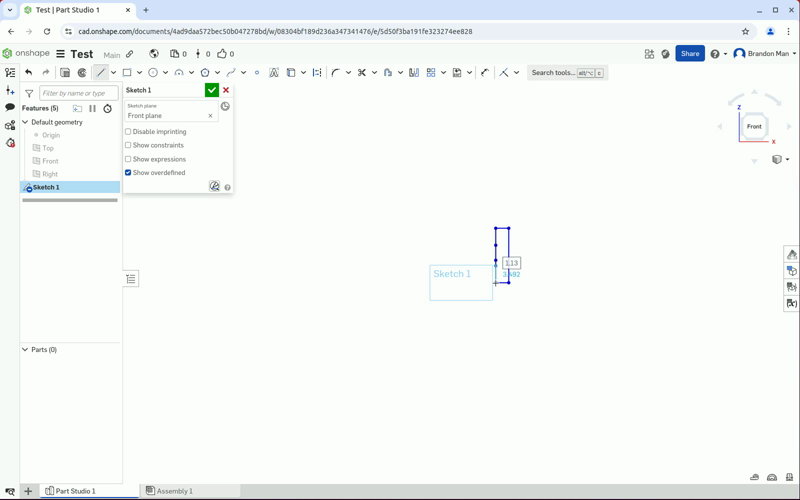
key_up(shift)
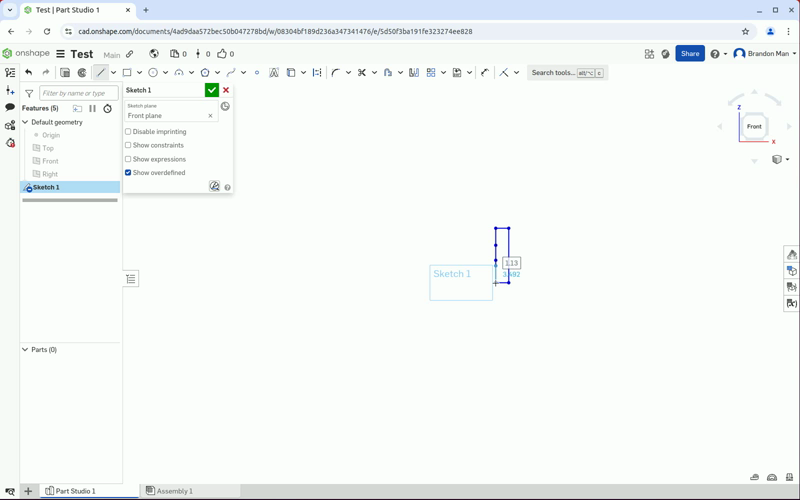
click(495, 282)
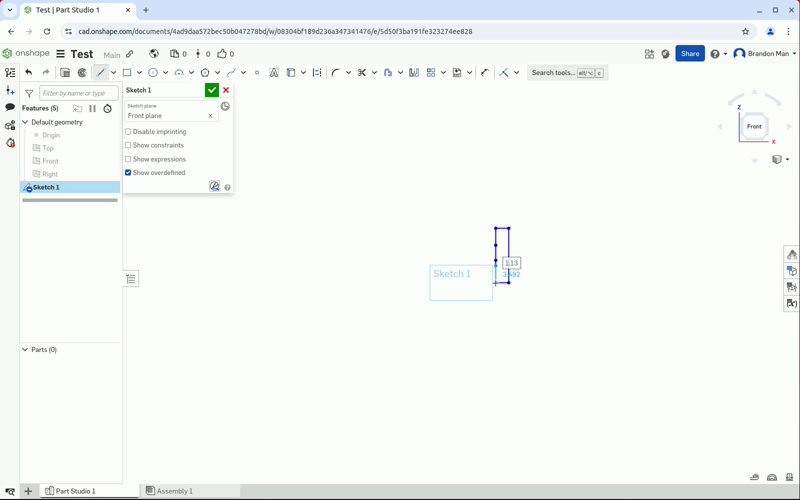
key(esc)
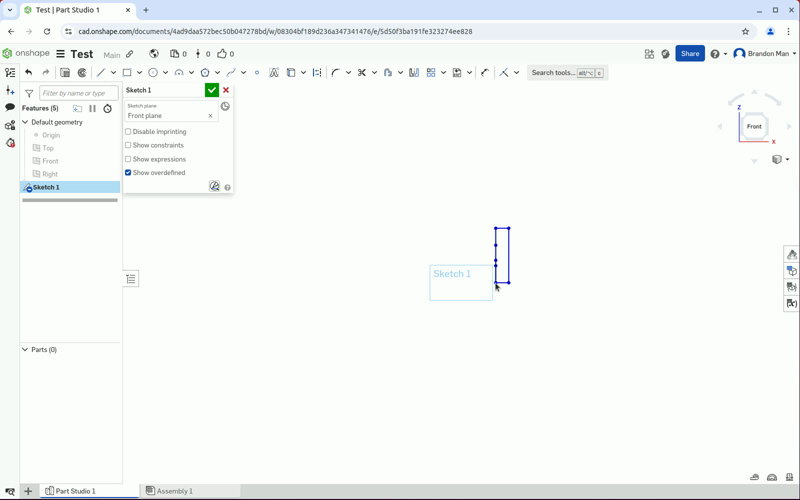
mouse_move(504, 275)
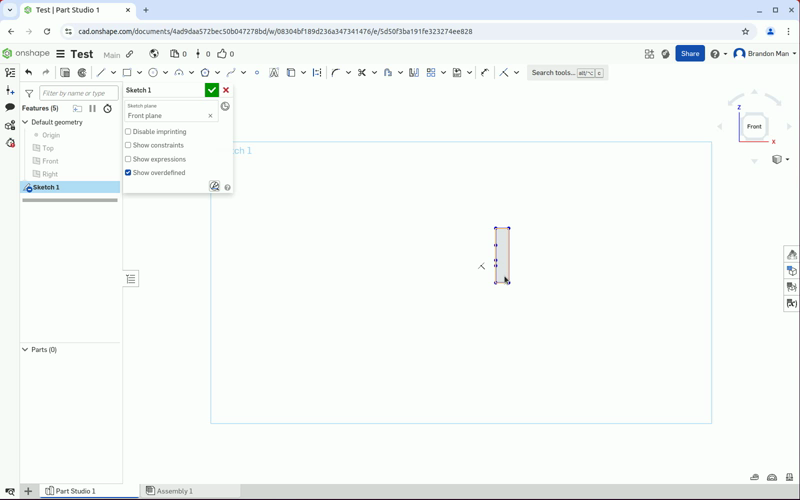
scroll(6)
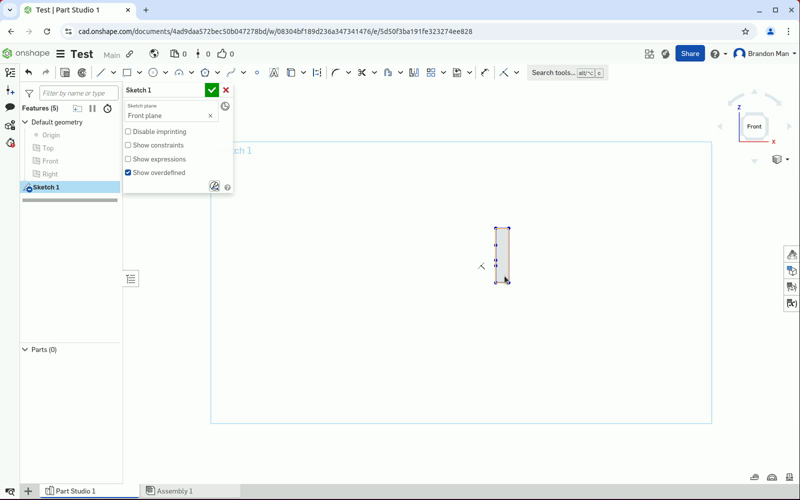
scroll(6)
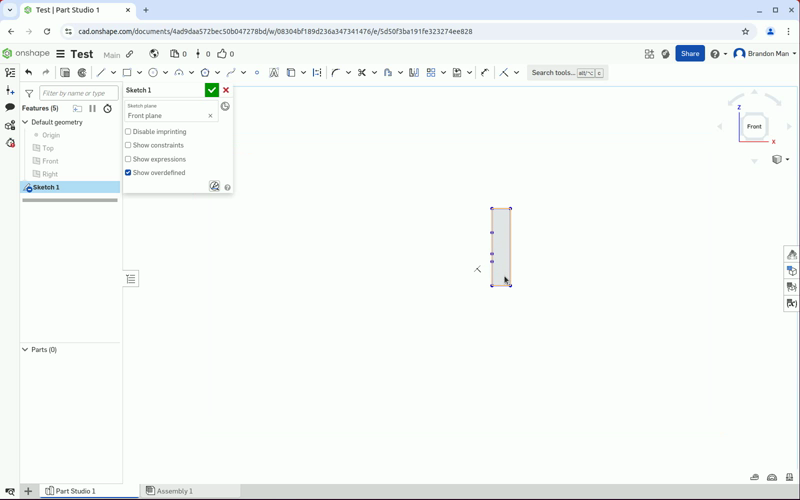
scroll(6)
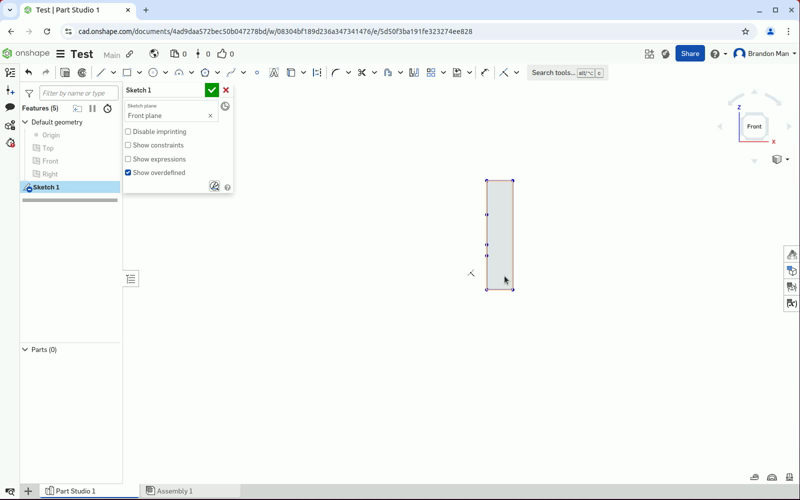
scroll(6)
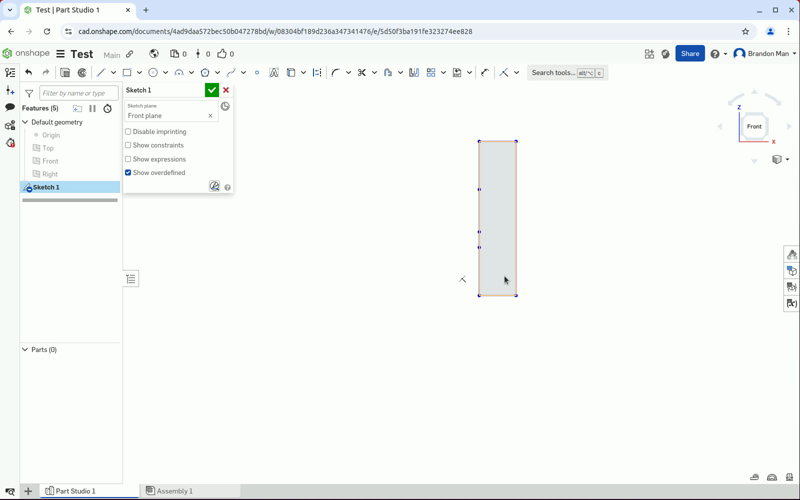
scroll(6)
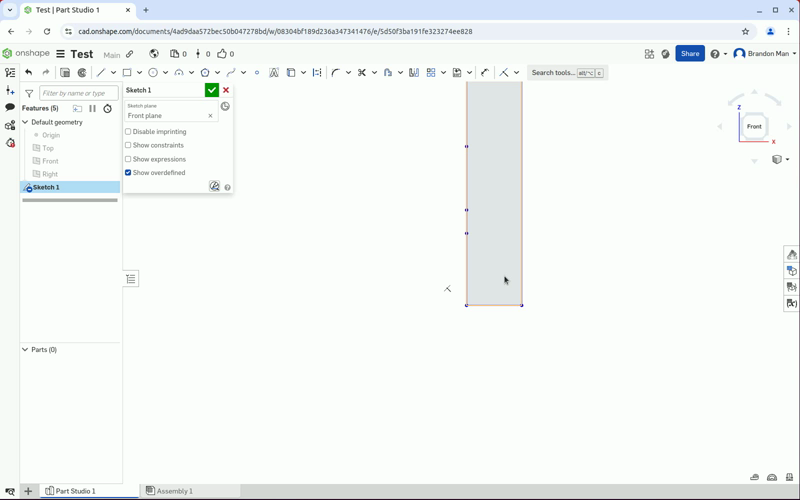
scroll(6)
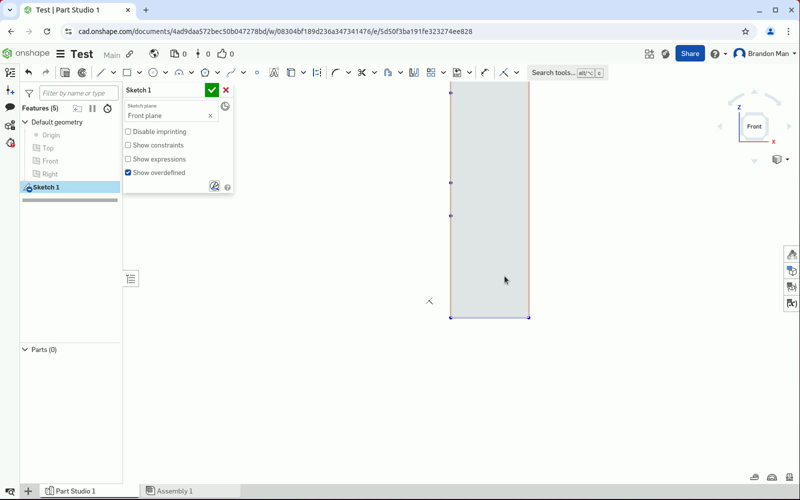
scroll(6)
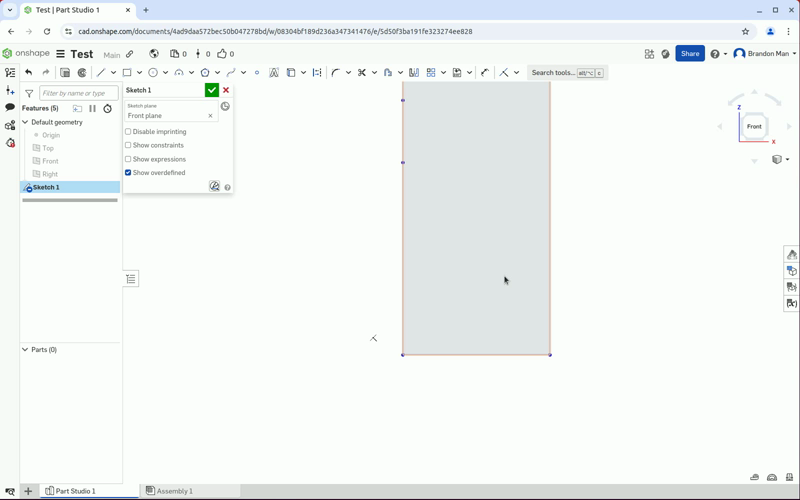
click(504, 275)
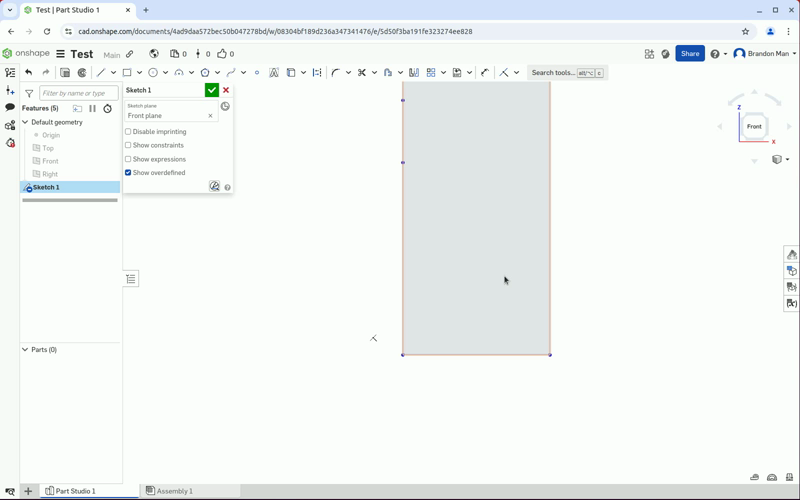
scroll(-6)
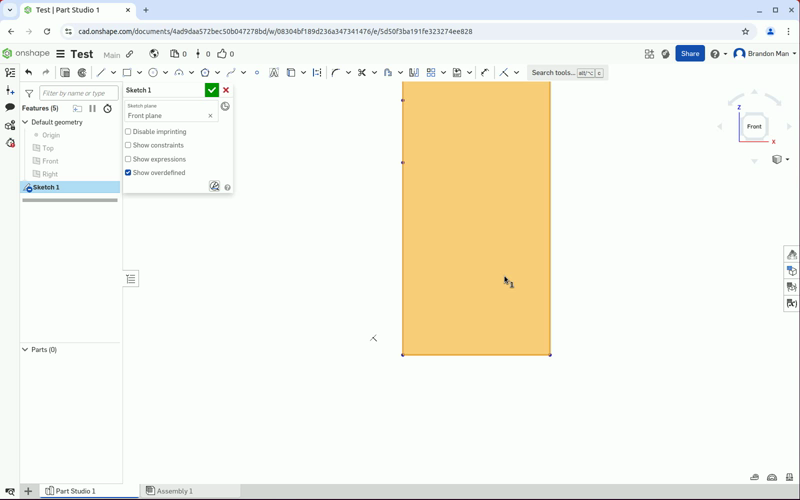
scroll(-6)
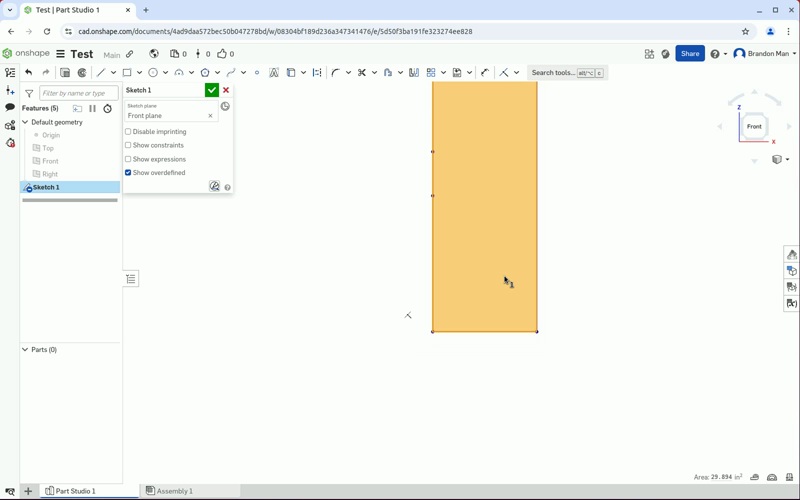
scroll(-6)
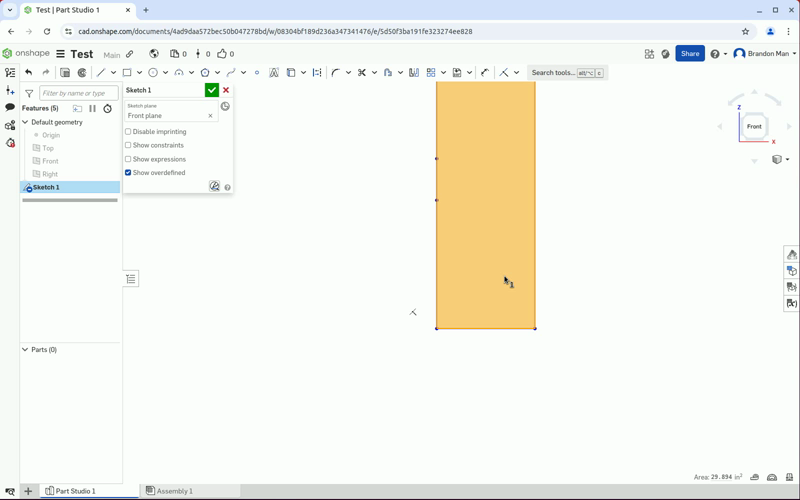
scroll(-6)
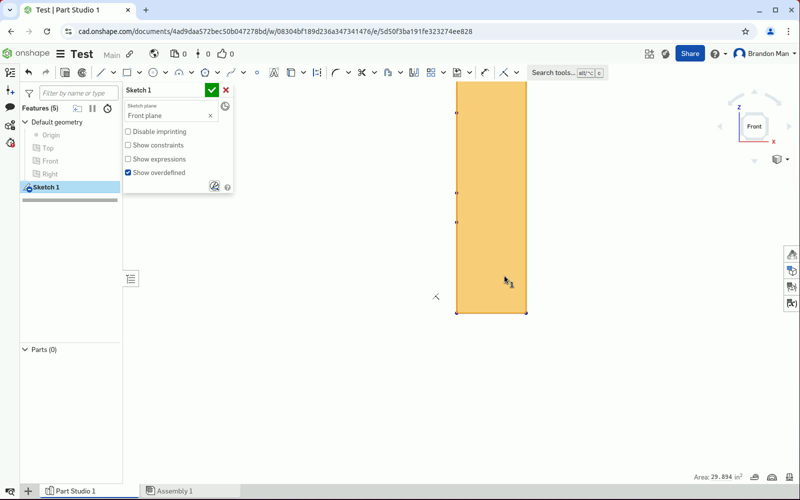
scroll(-6)
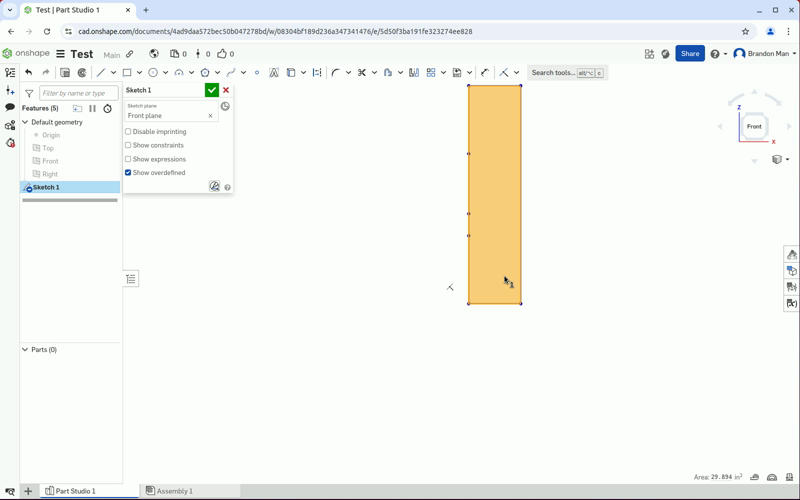
scroll(-6)
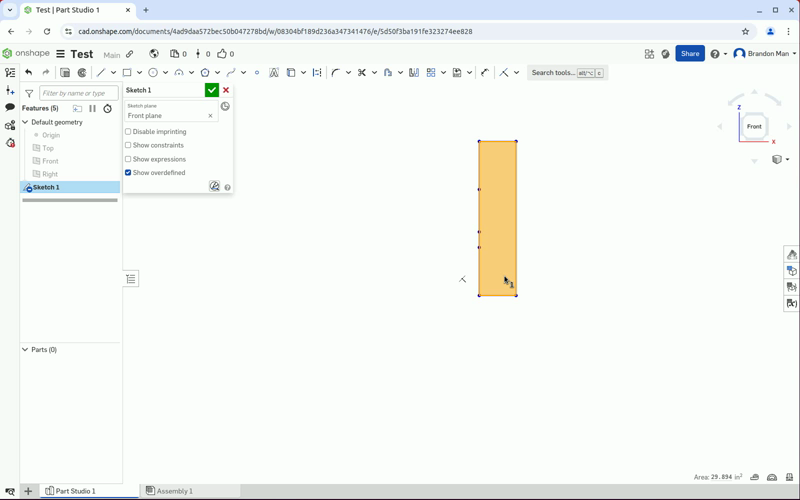
scroll(-6)
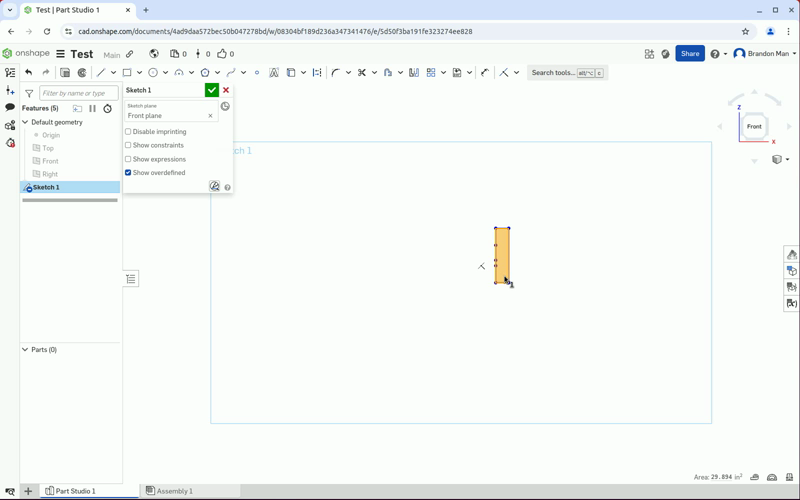
mouse_move(73, 352)
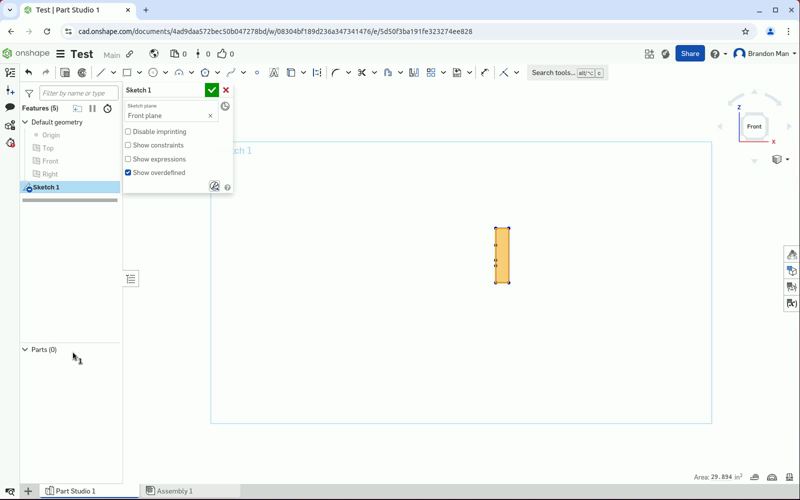
key(shift+y)
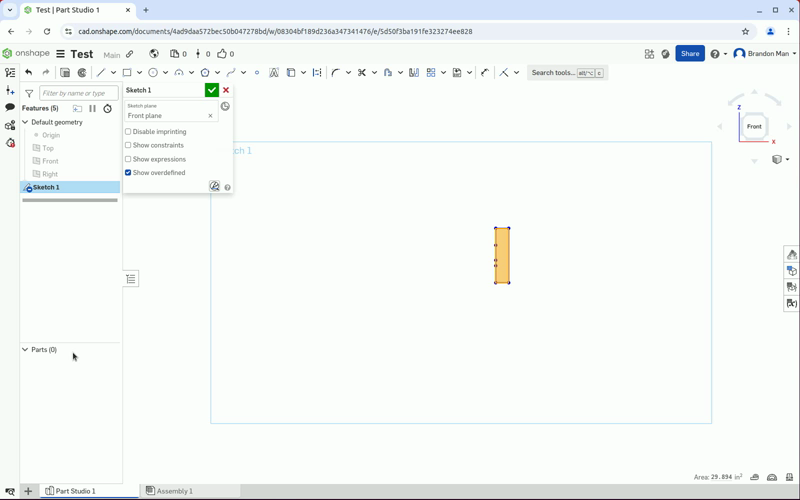
key(shift+e)
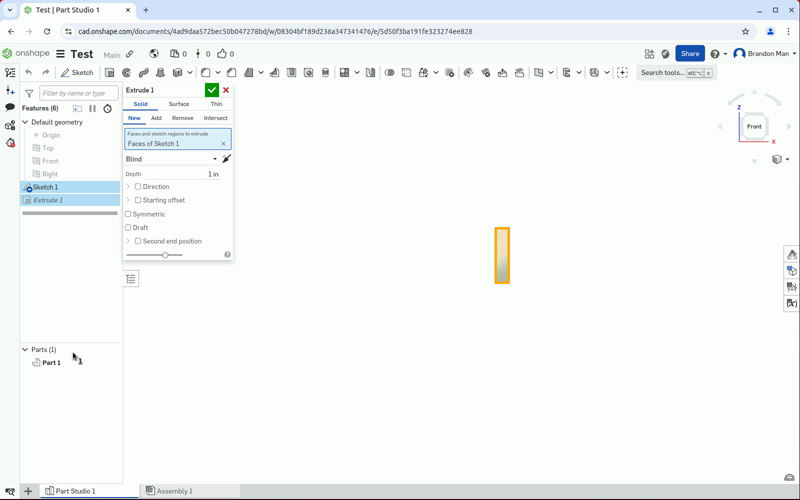
mouse_move(143, 106)
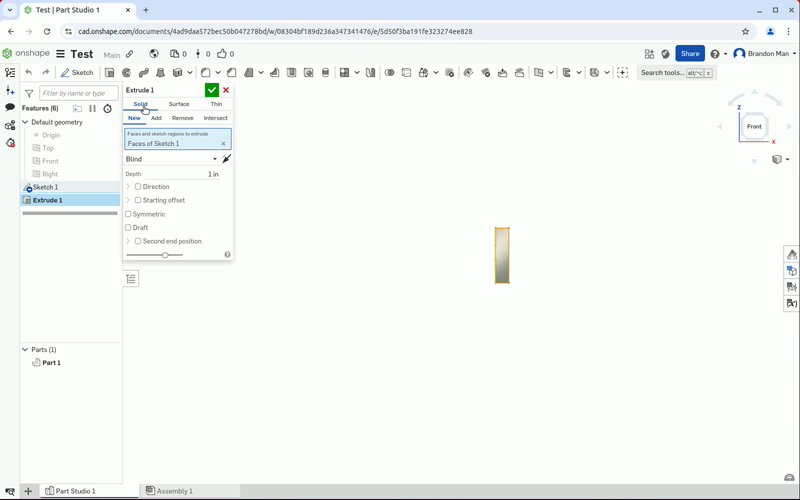
click(143, 106)
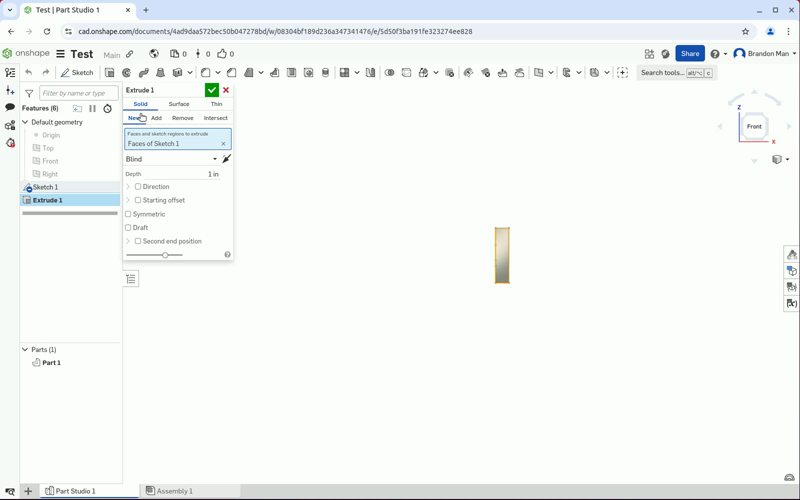
mouse_move(137, 120)
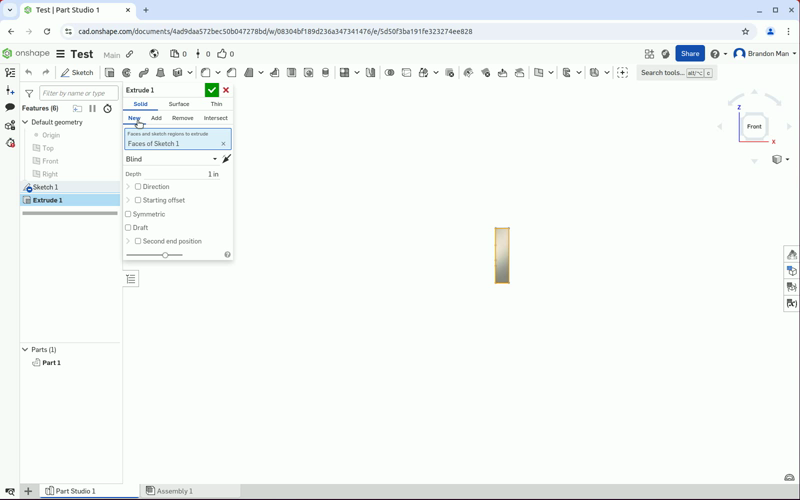
click(137, 120)
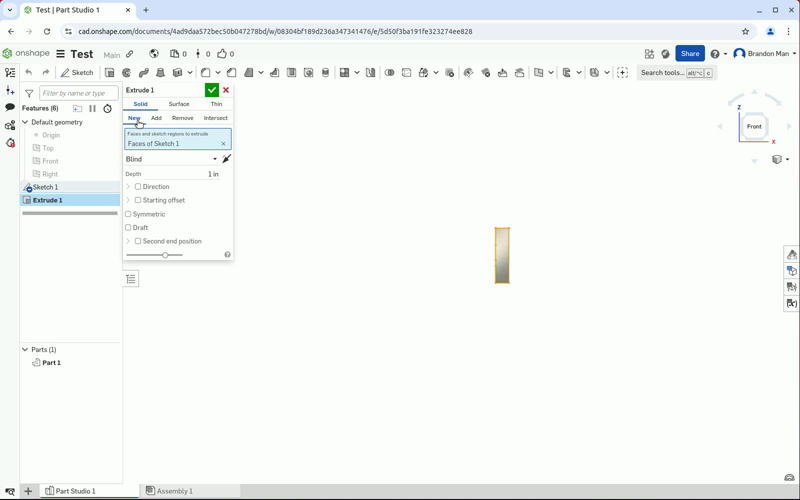
key(tab, 4)
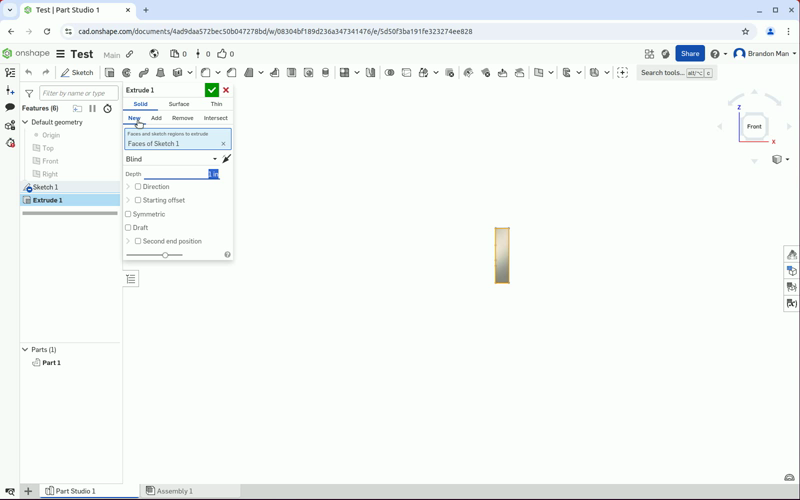
text(6.74)
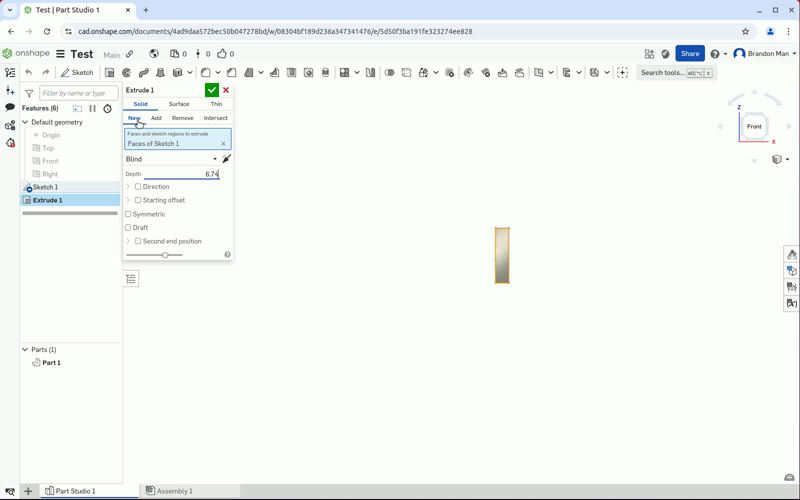
key(enter)
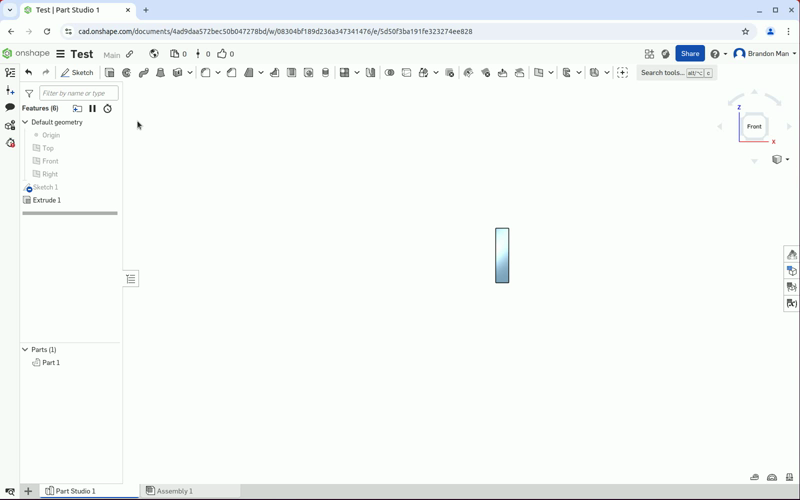
key(shift+h)
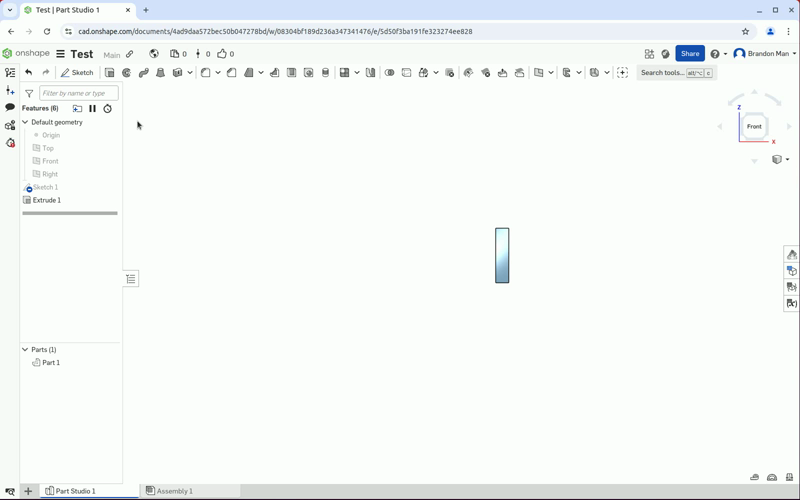
key(shift+h)
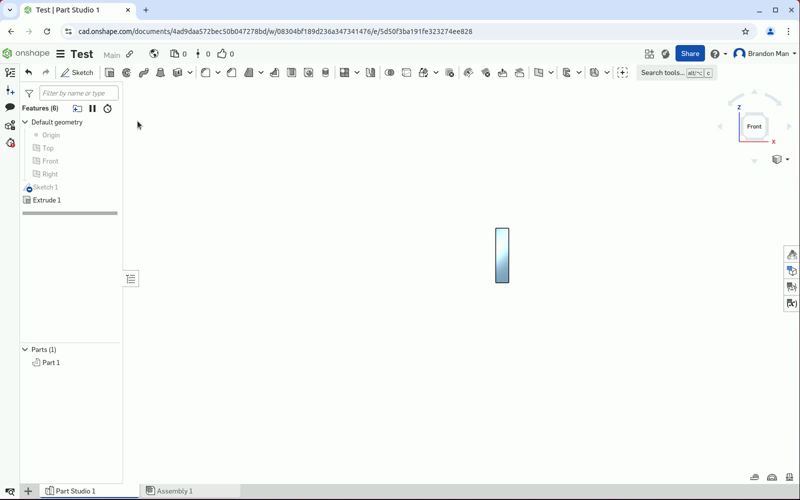
mouse_move(73, 189)
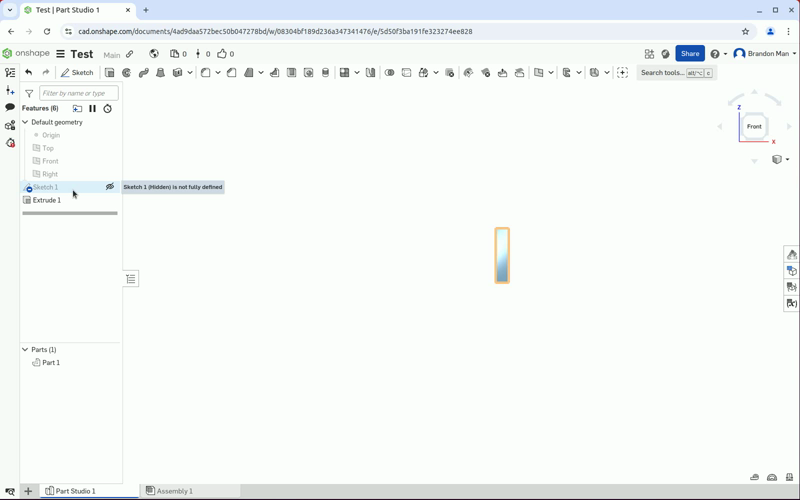
click(73, 189)
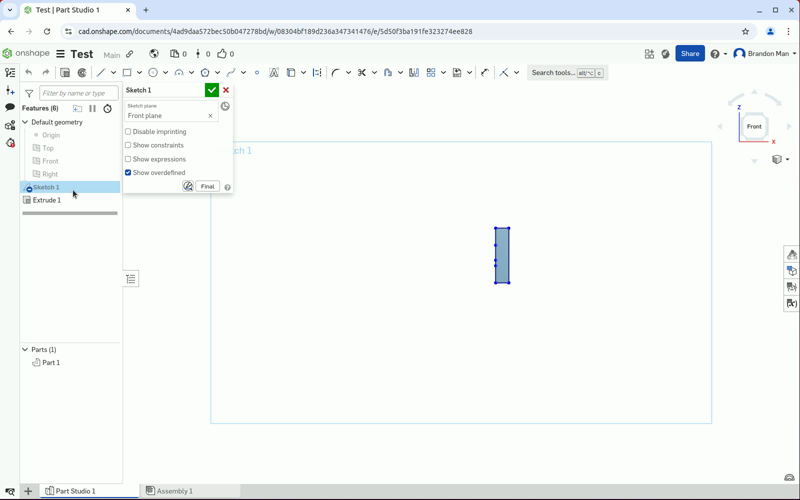
mouse_move(229, 92)
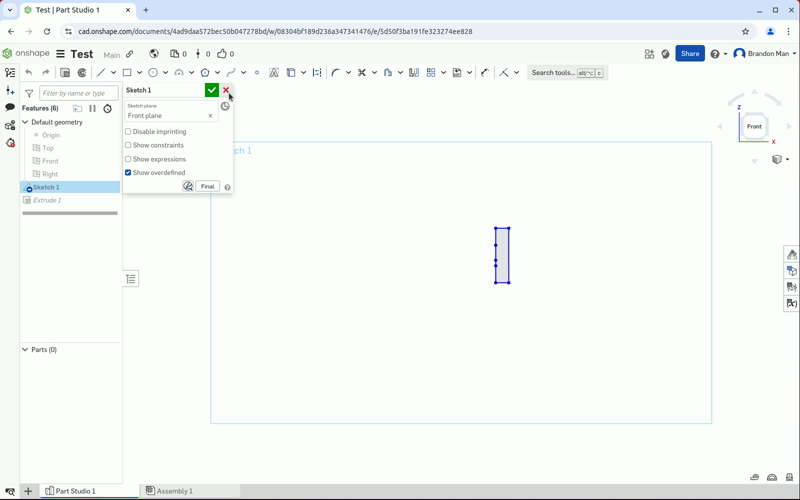
click(229, 92)
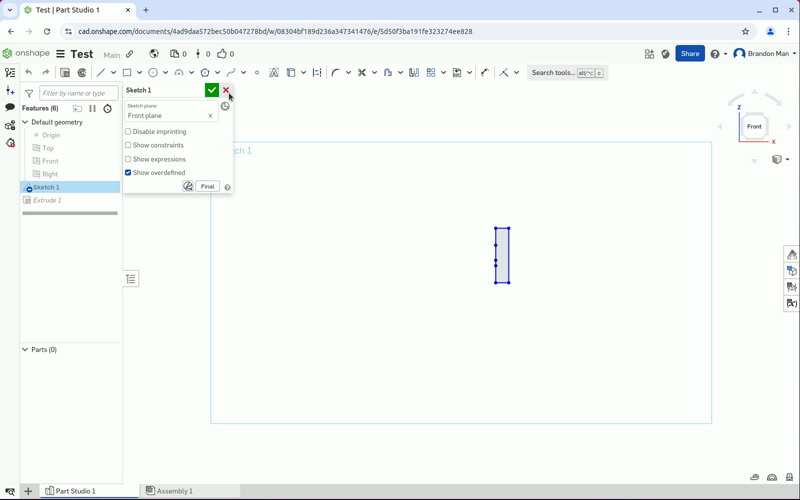
key(shift+s)
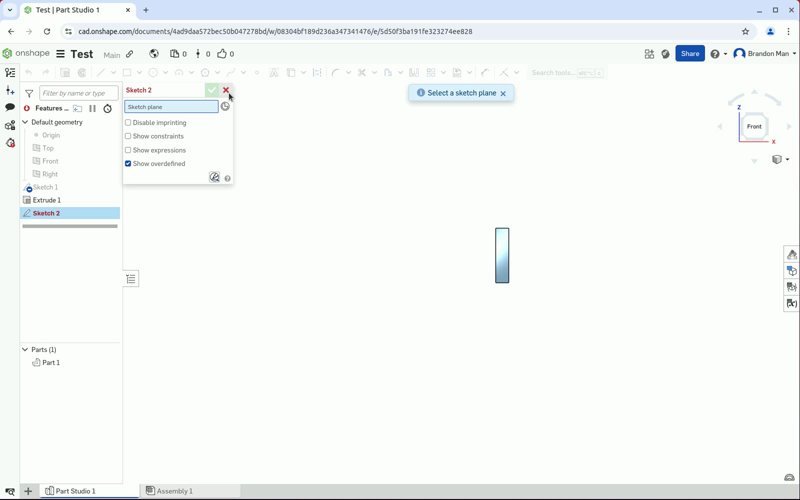
mouse_move(73, 163)
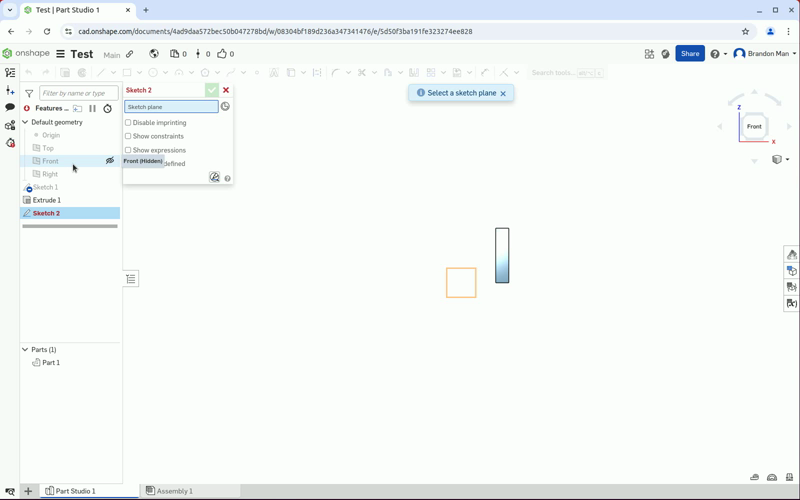
click(73, 163)
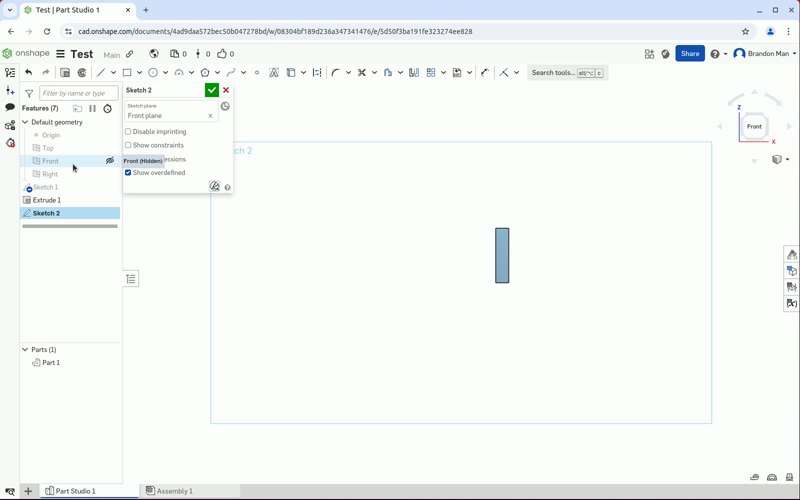
mouse_move(73, 352)
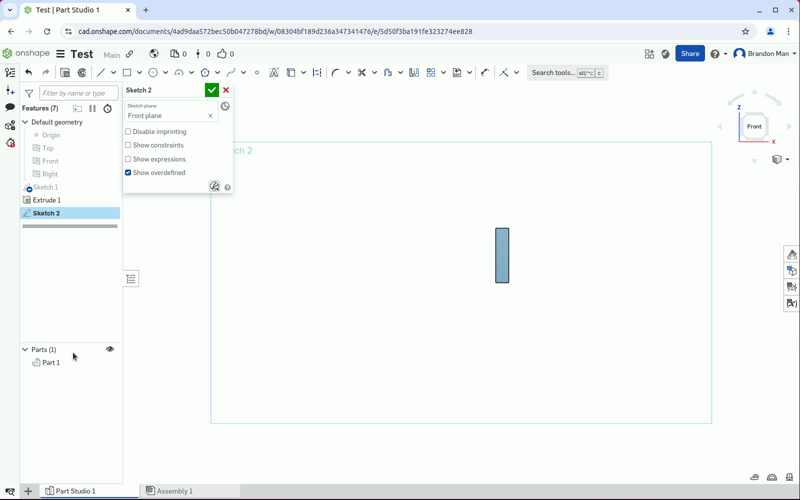
key(y)
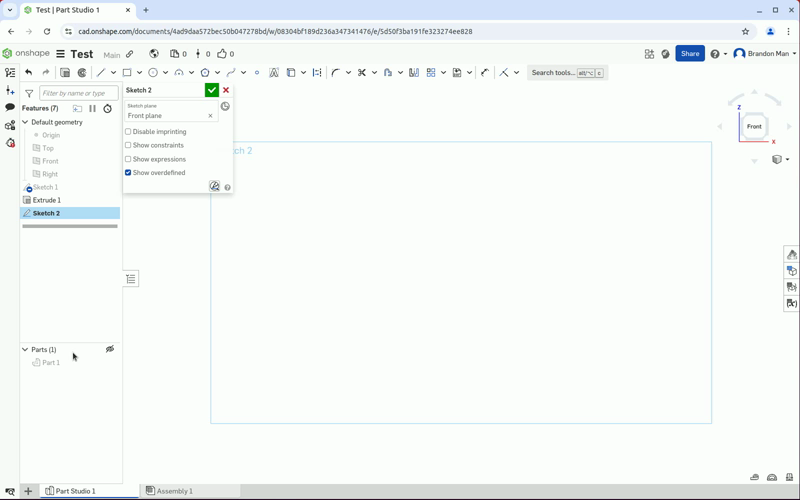
key(l)
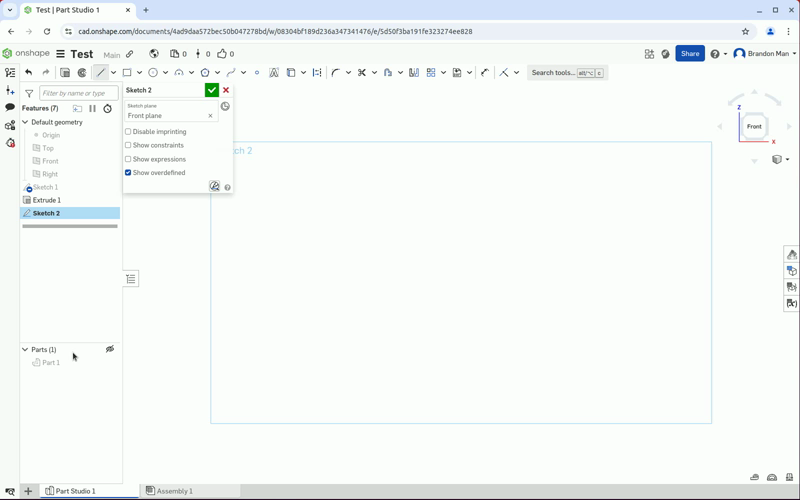
key_down(shift)
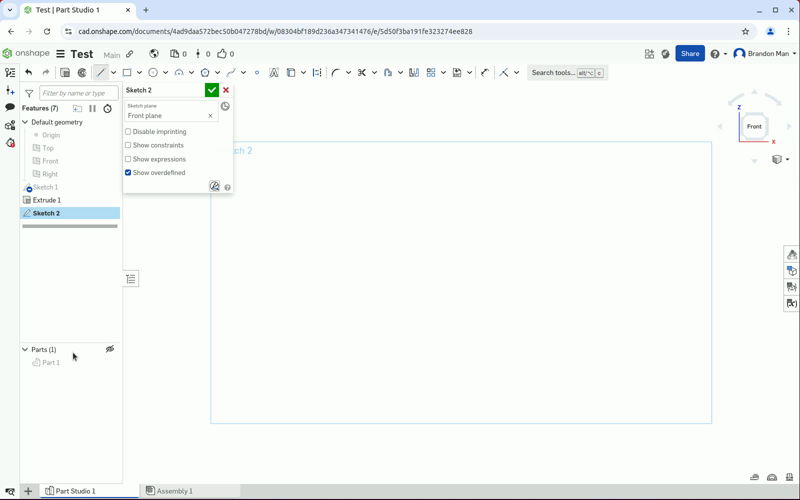
mouse_move(362, 245)
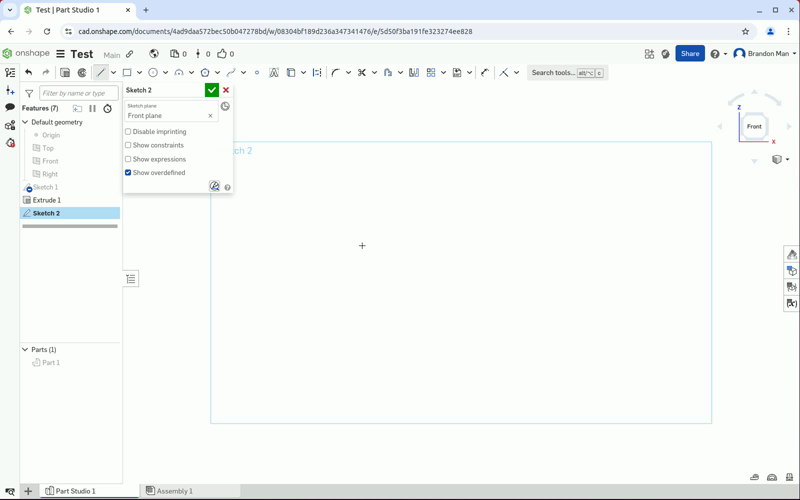
click(362, 245)
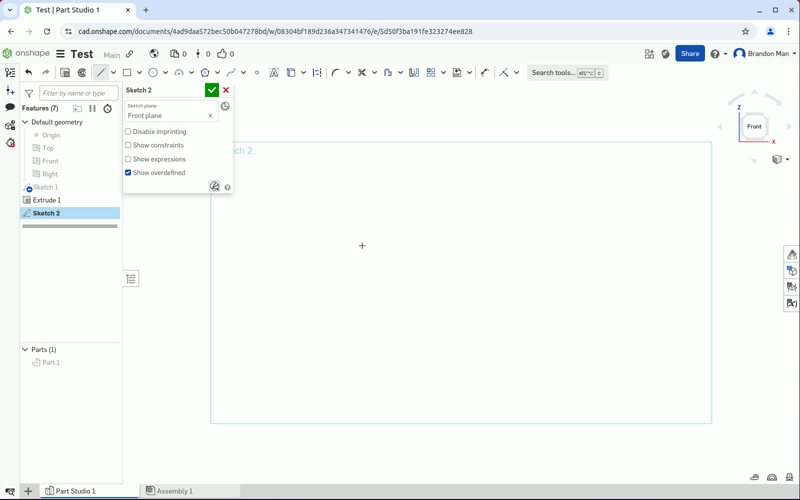
key_up(shift)
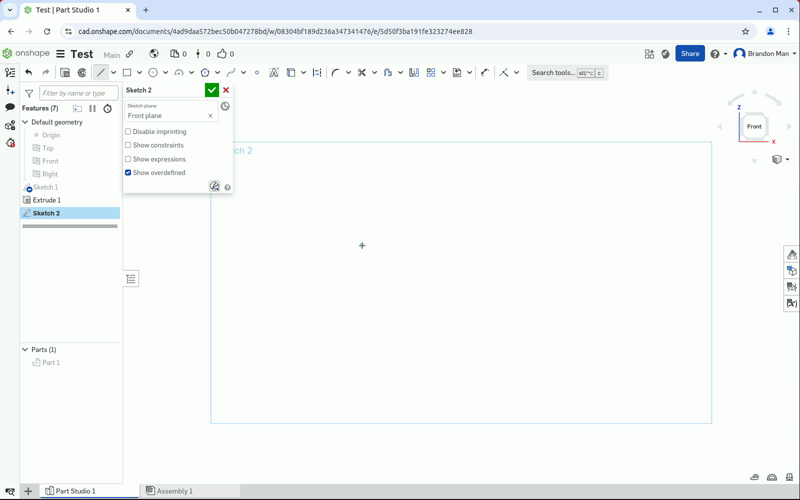
key_down(shift)
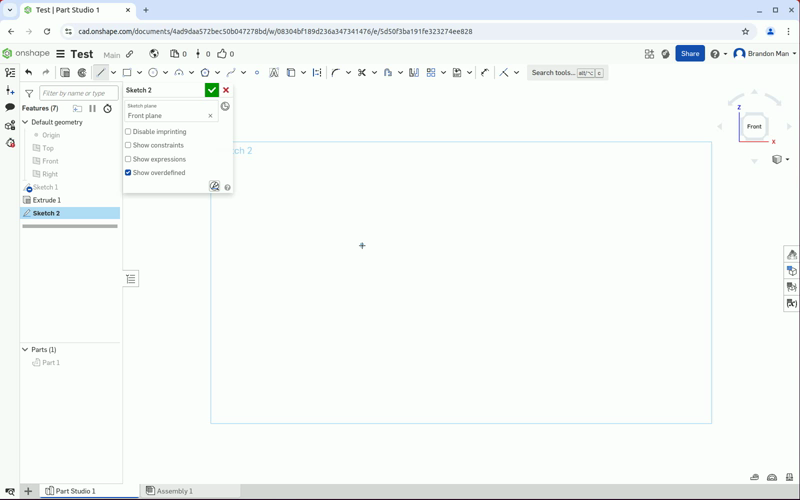
mouse_move(494, 245)
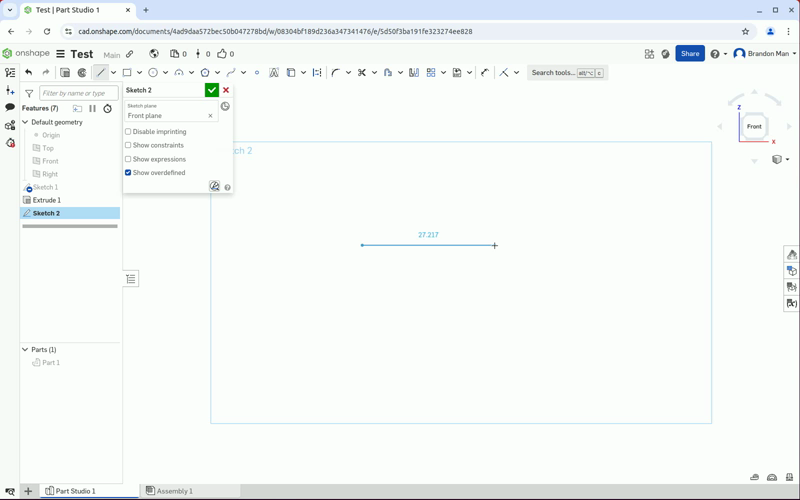
click(494, 245)
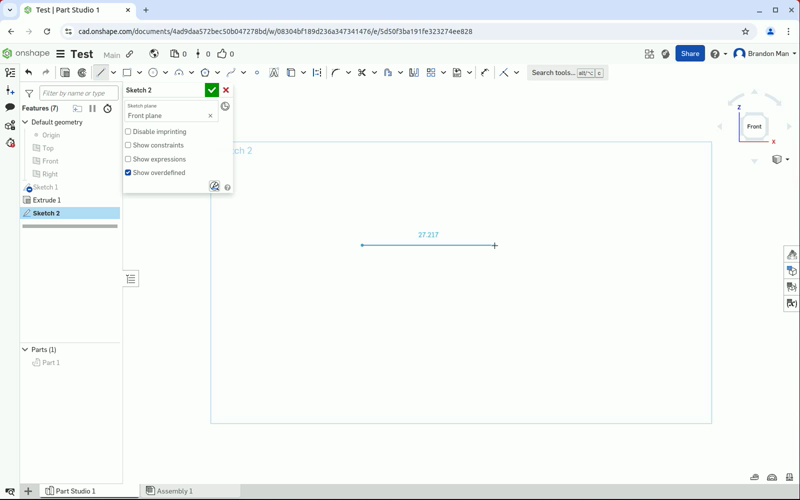
key_up(shift)
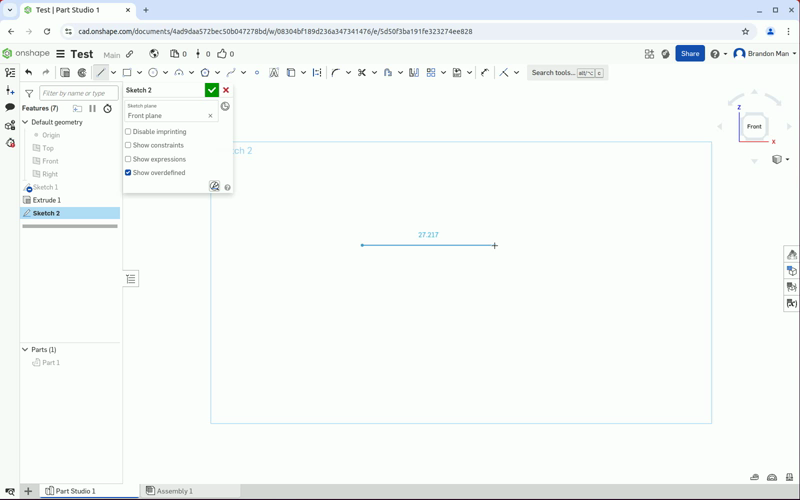
key_down(shift)
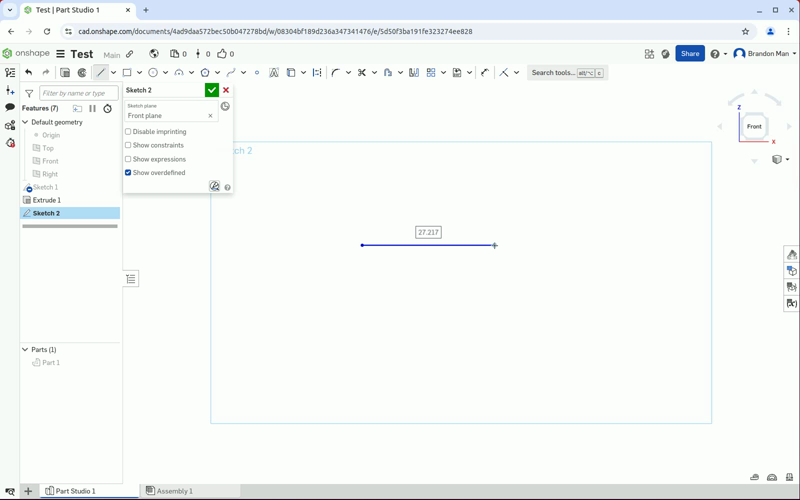
mouse_move(524, 245)
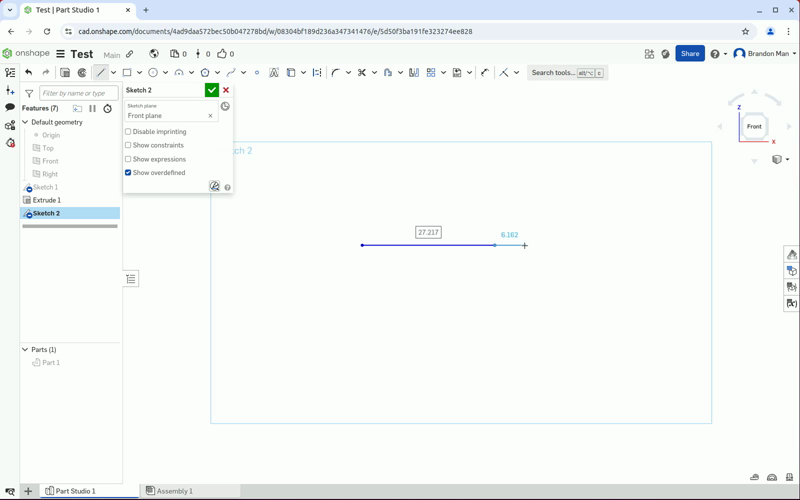
mouse_move(494, 228)
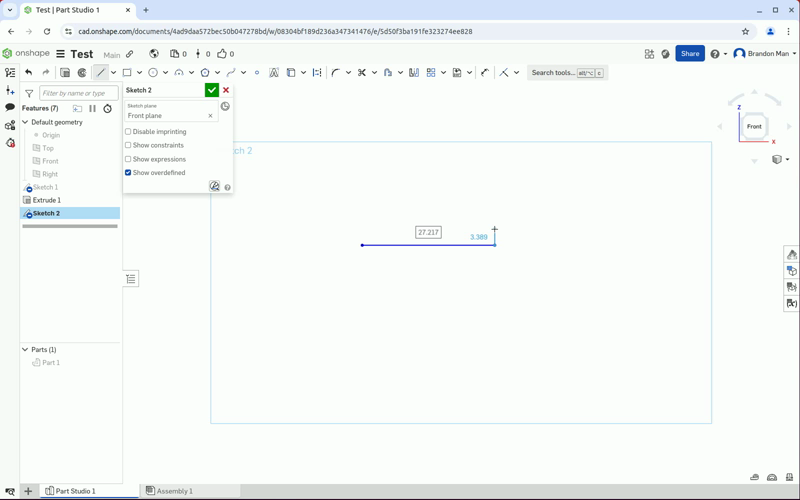
click(494, 228)
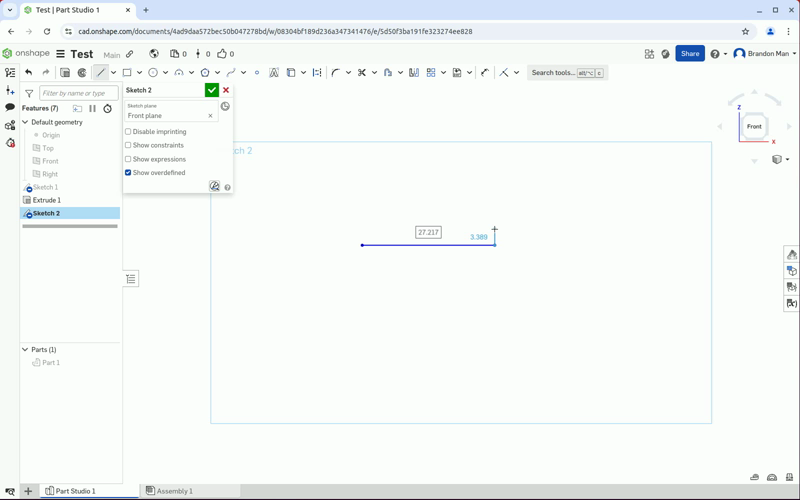
key_up(shift)
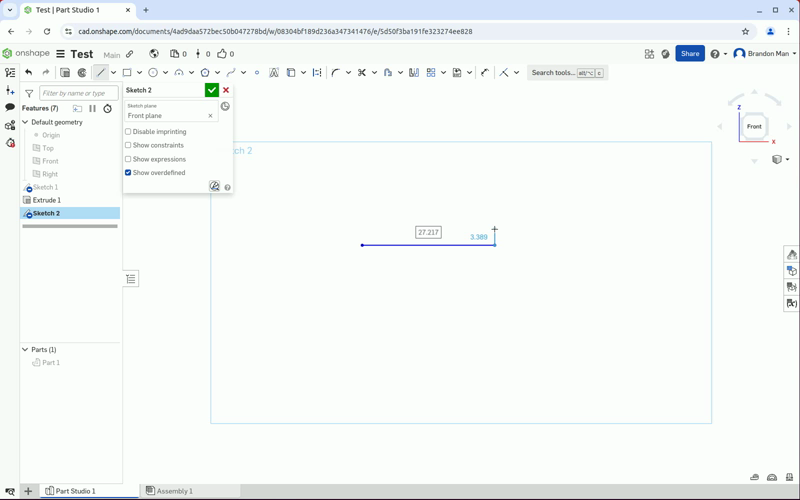
key_down(shift)
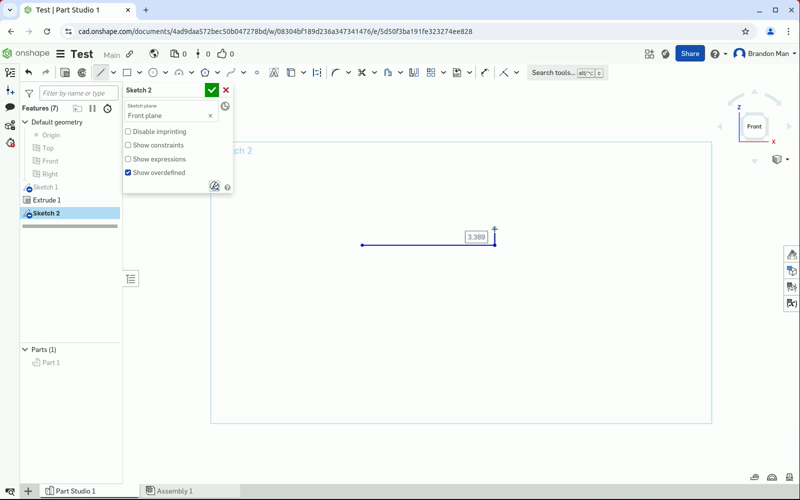
mouse_move(362, 228)
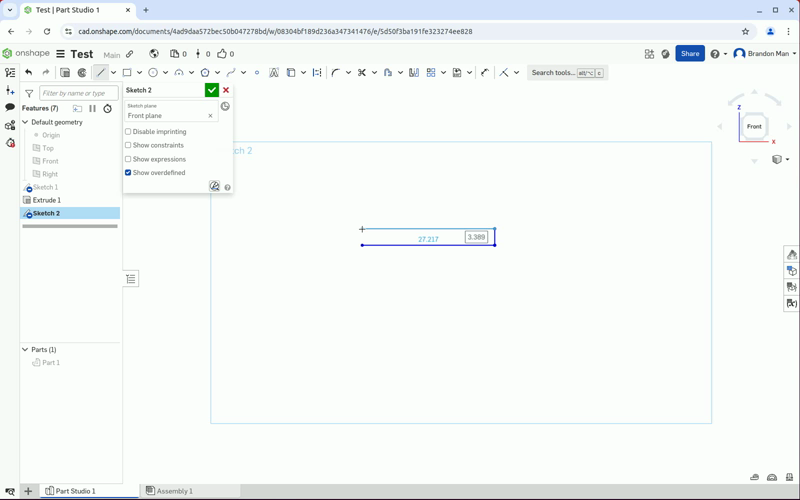
click(362, 228)
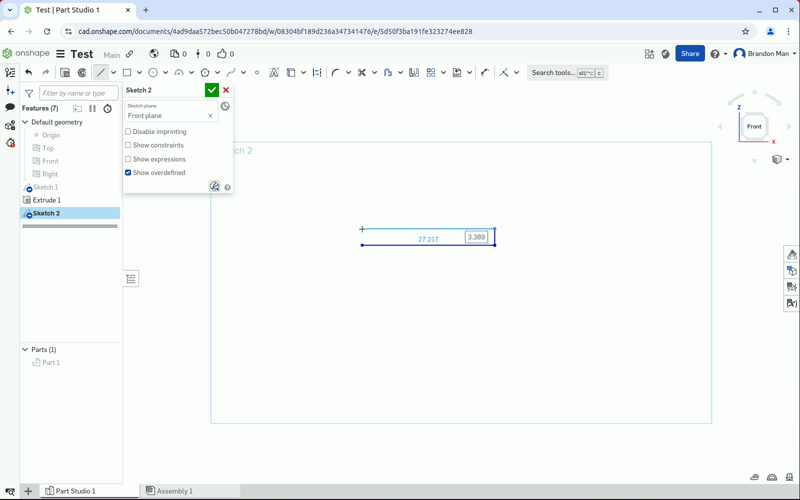
key_up(shift)
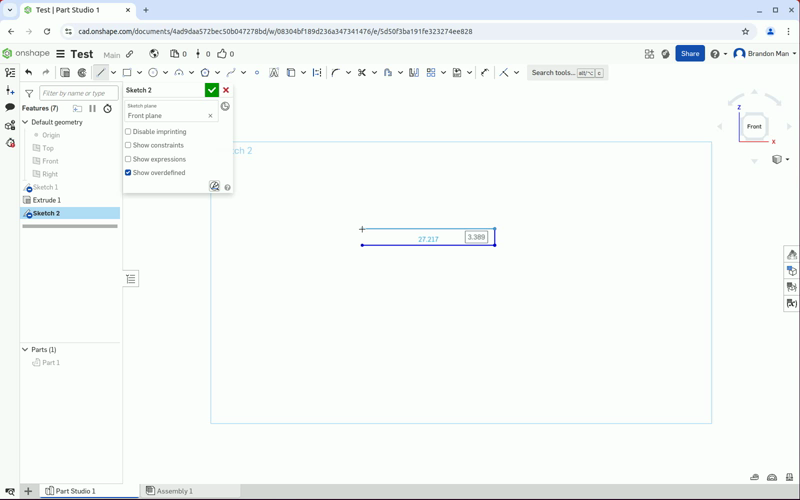
mouse_move(392, 228)
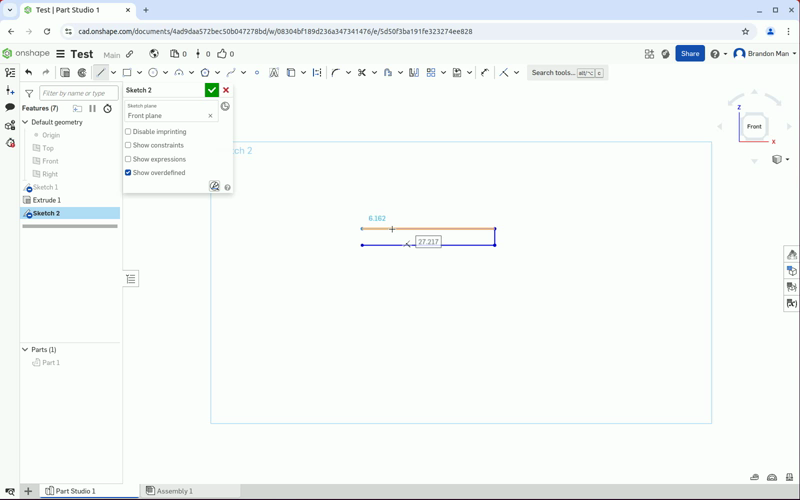
key_down(shift)
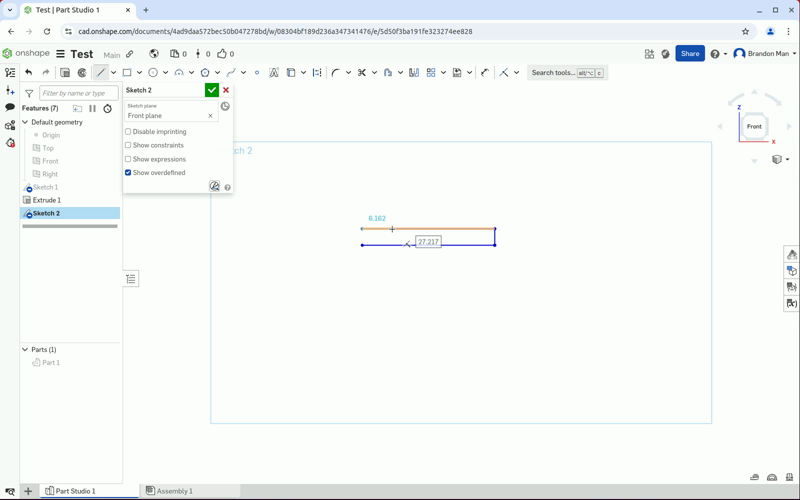
mouse_move(362, 245)
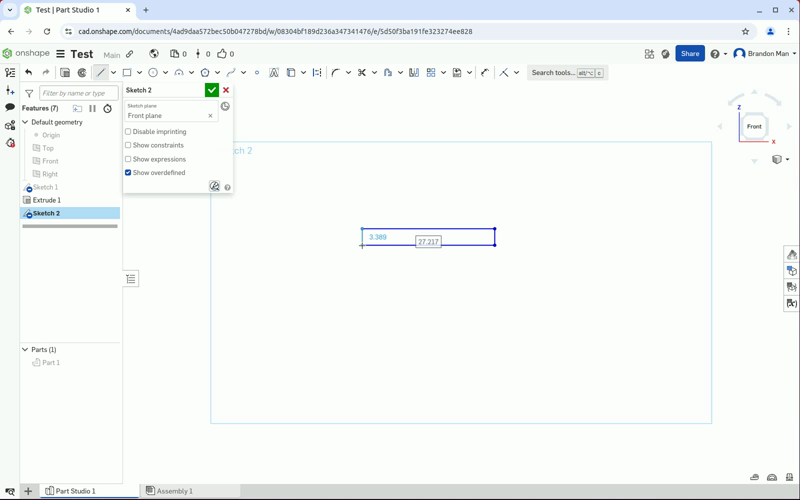
key_up(shift)
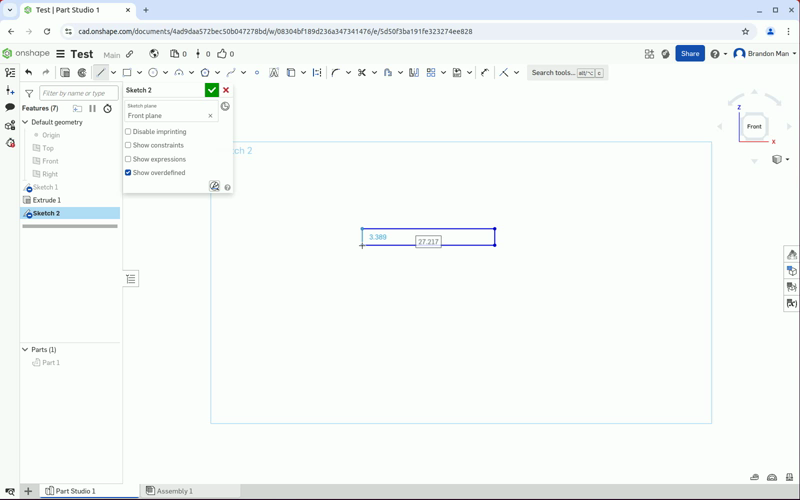
click(362, 245)
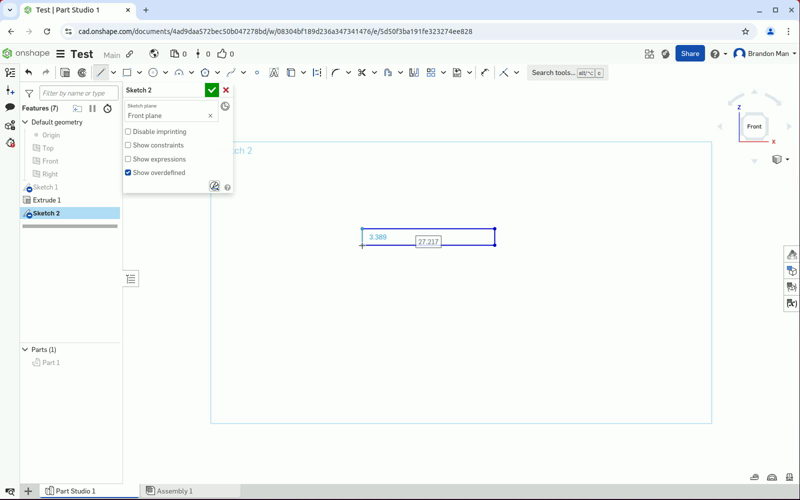
key(esc)
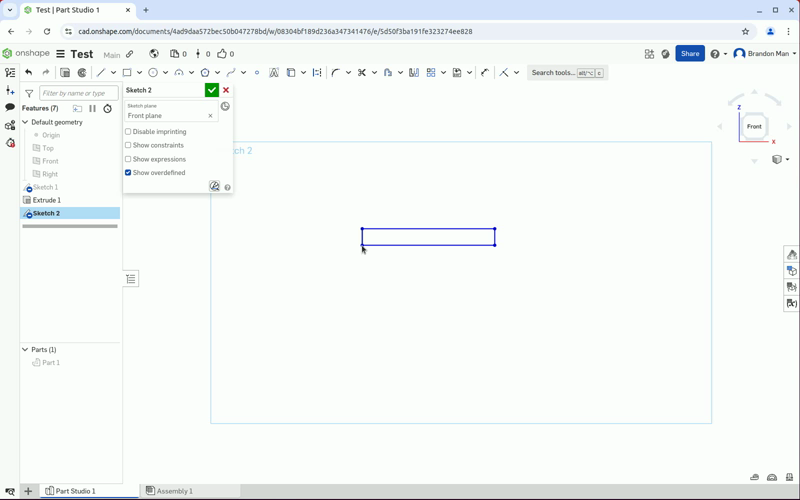
mouse_move(412, 230)
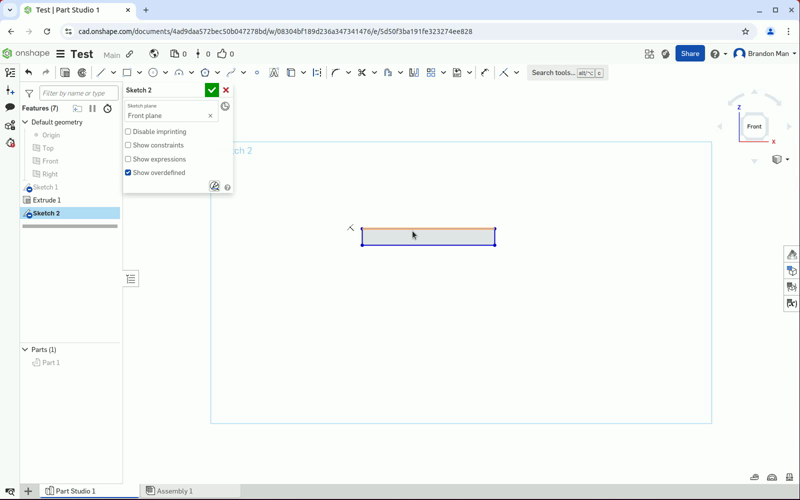
click(412, 230)
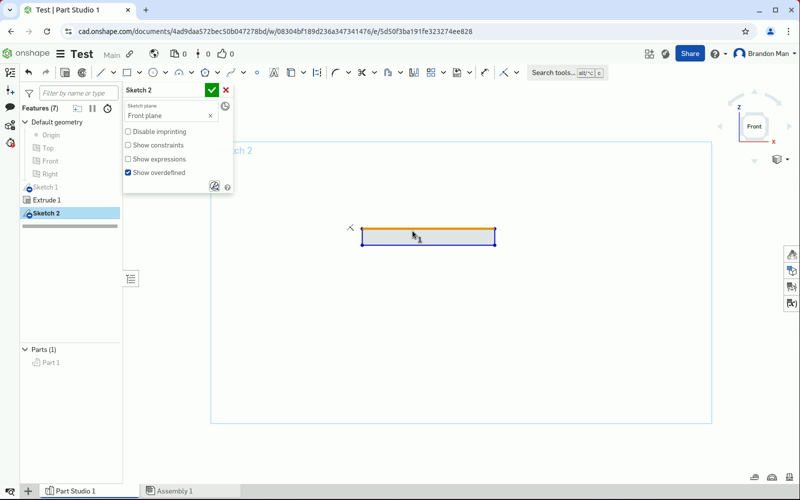
mouse_move(73, 352)
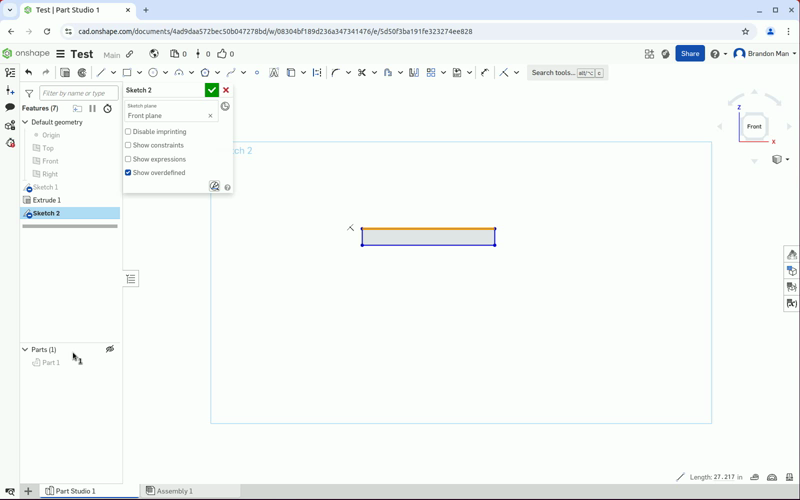
key(shift+y)
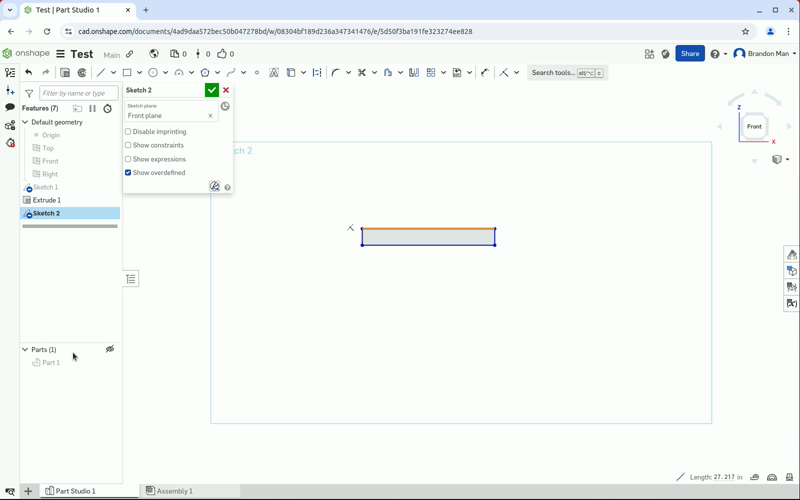
key(shift+e)
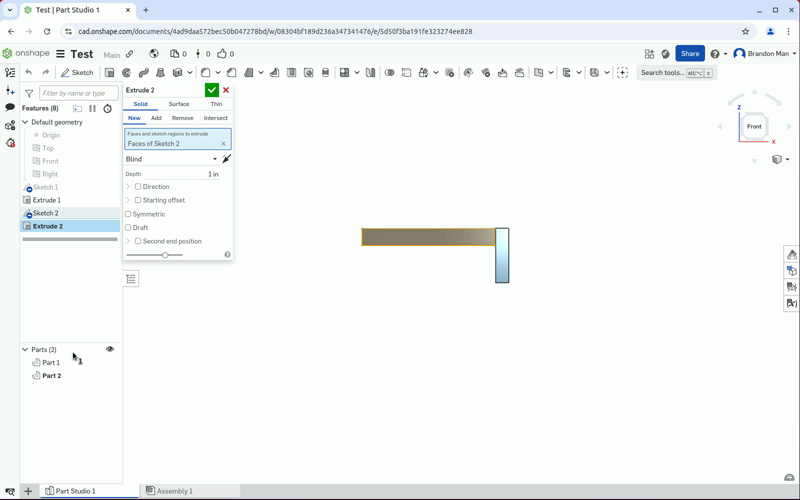
mouse_move(143, 106)
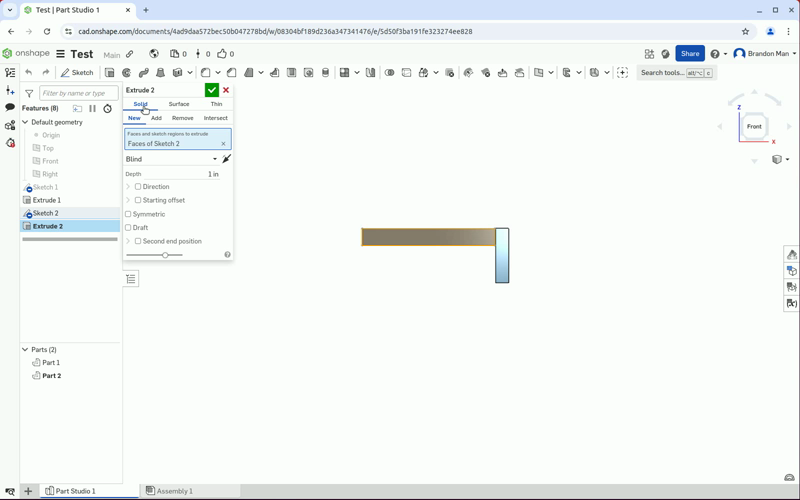
click(143, 106)
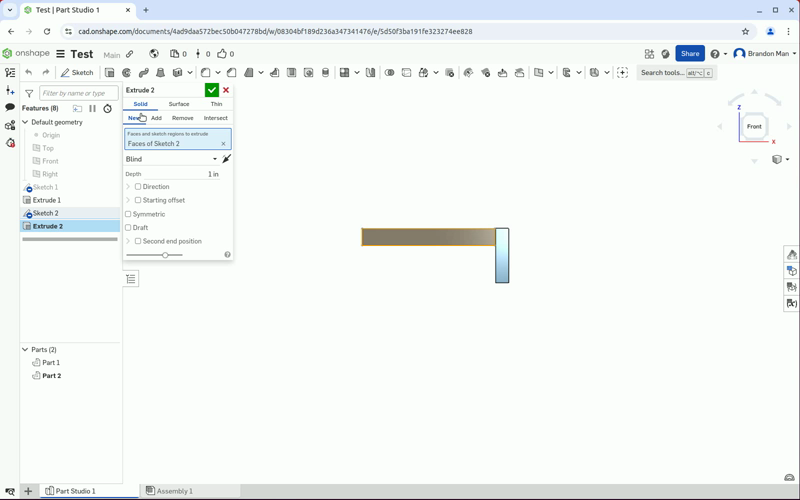
mouse_move(137, 120)
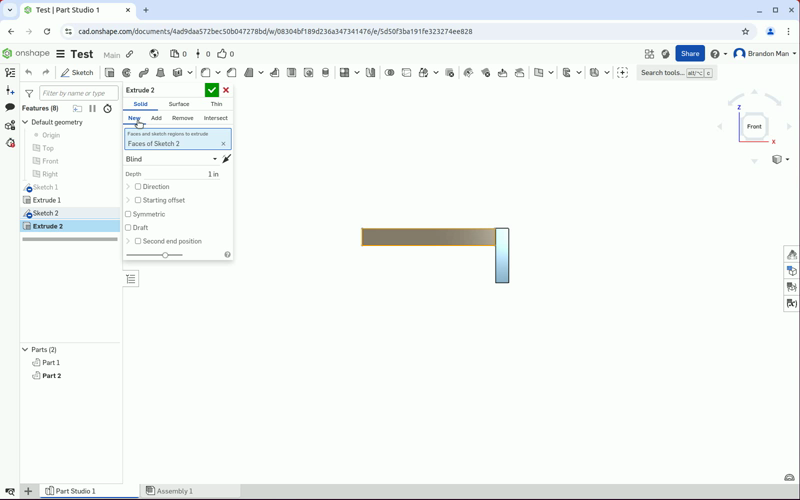
click(137, 120)
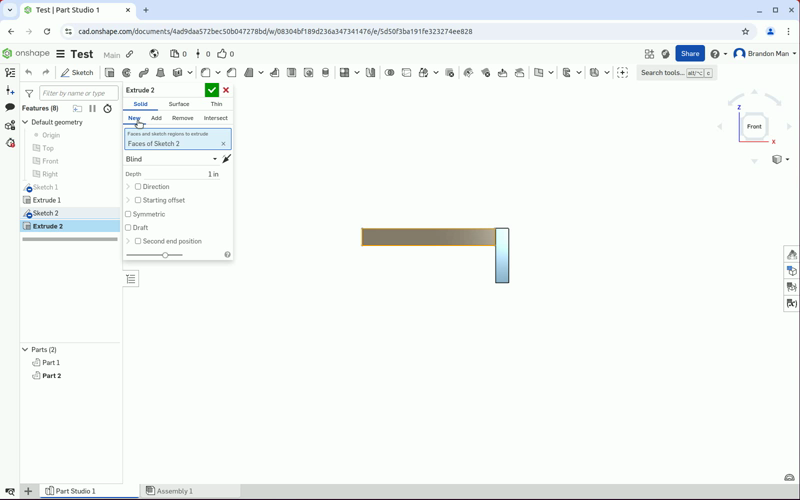
key(tab, 4)
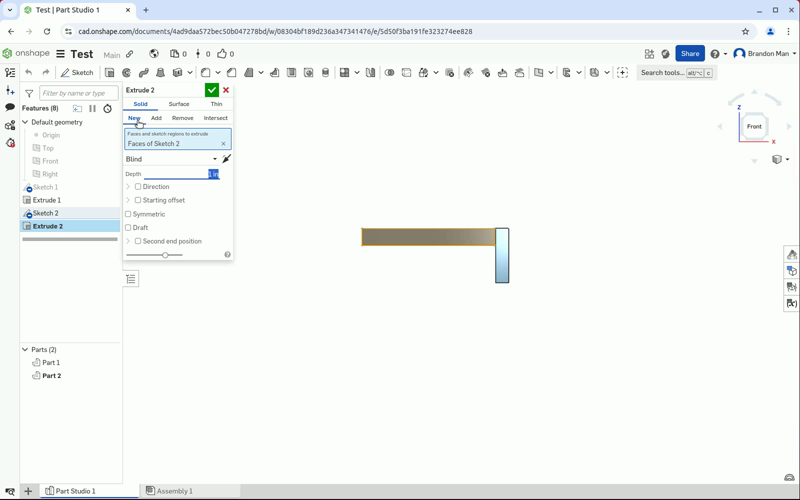
text(6.74)
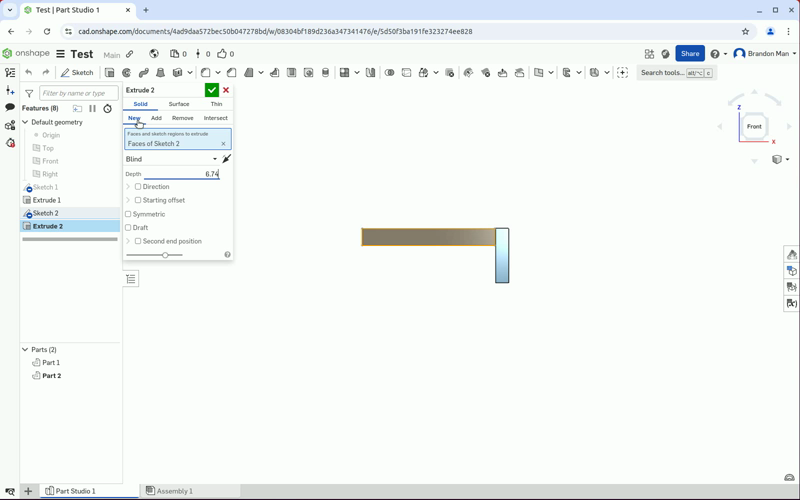
key(enter)
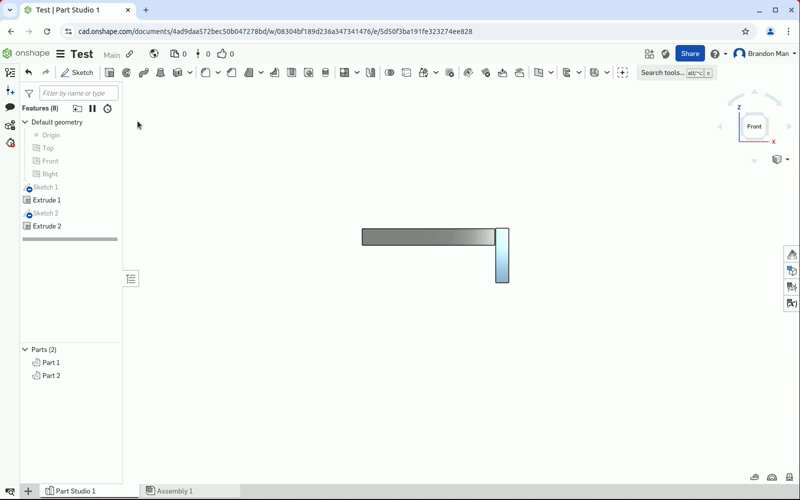
key(shift+h)
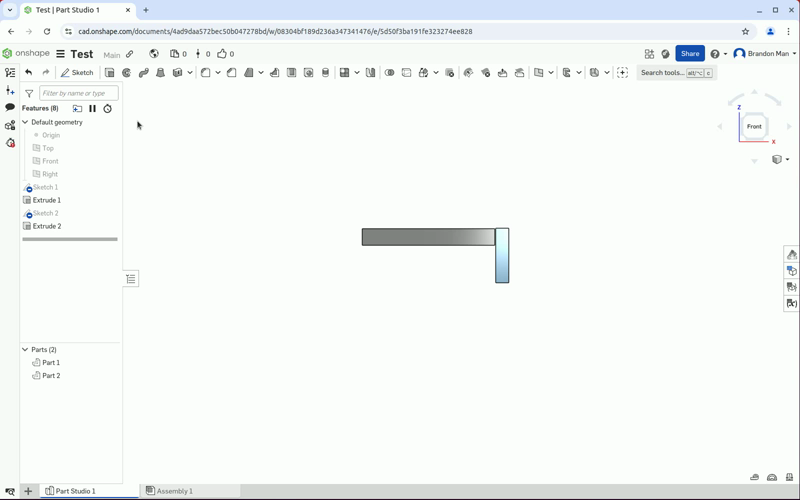
key(shift+h)
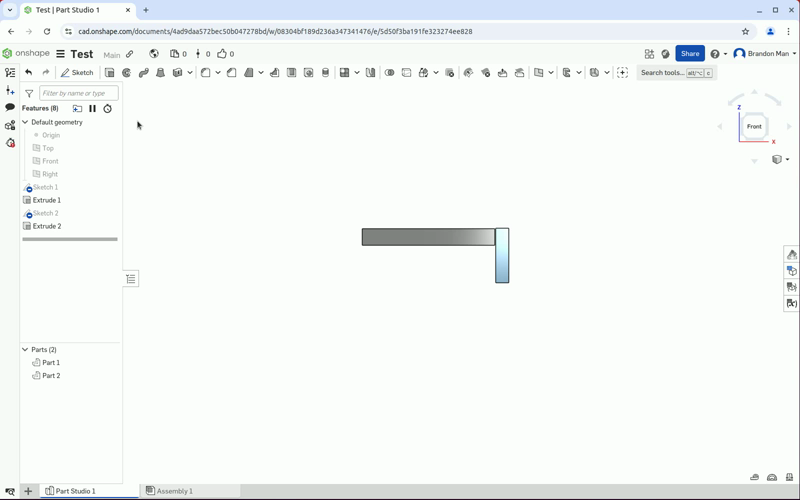
mouse_move(73, 189)
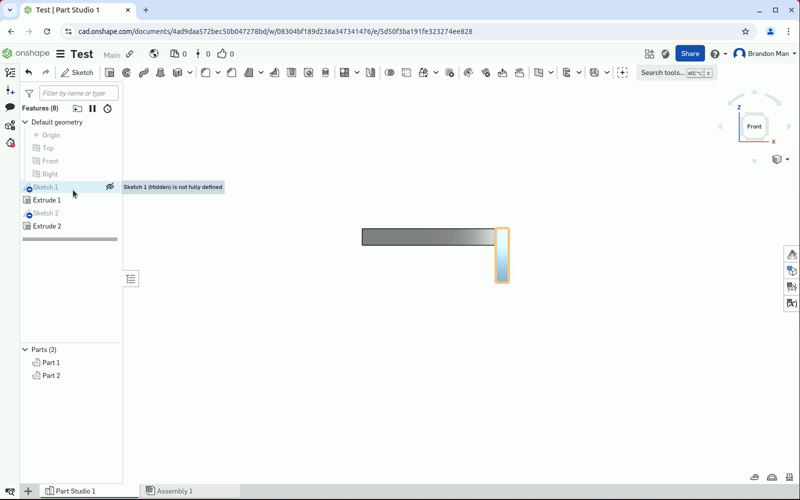
click(73, 189)
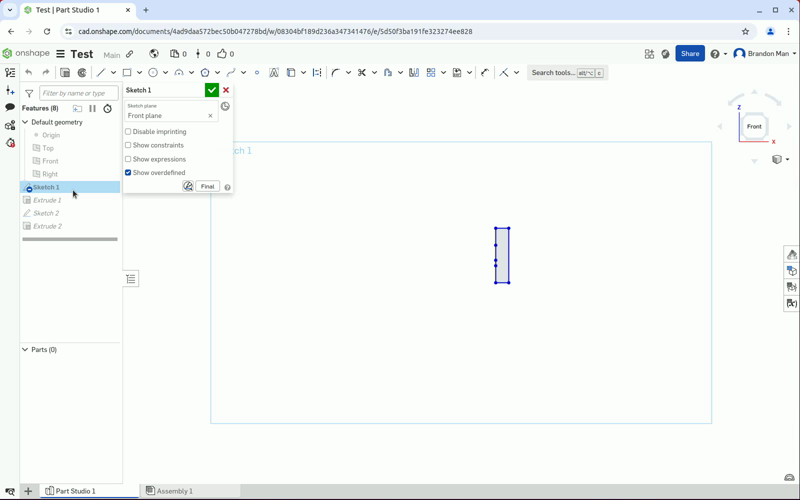
mouse_move(229, 92)
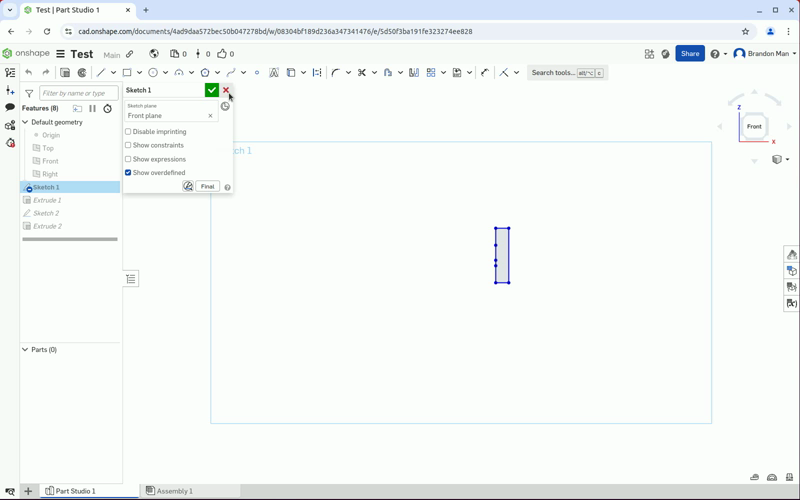
click(229, 92)
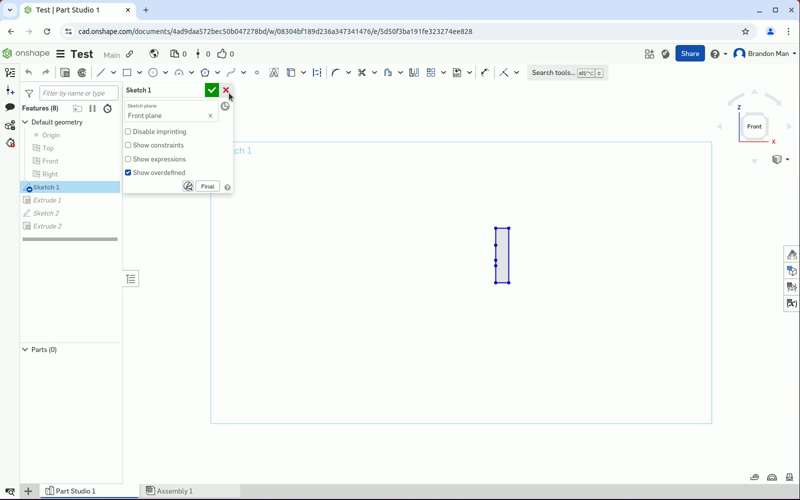
key(shift+s)
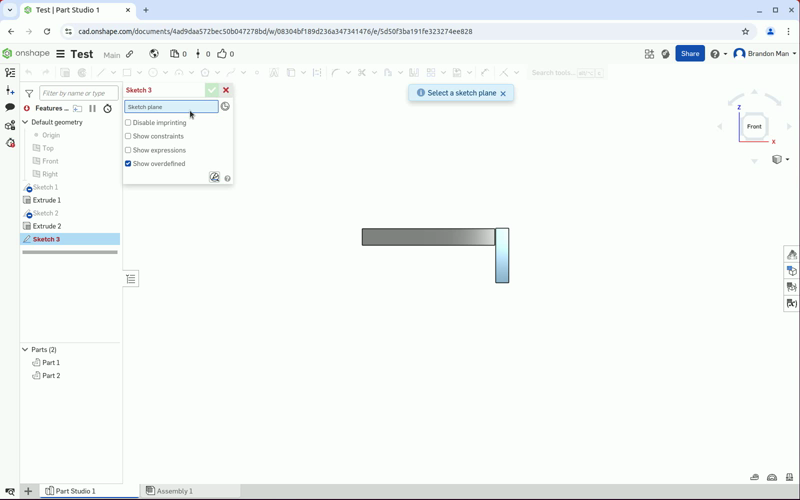
mouse_move(73, 163)
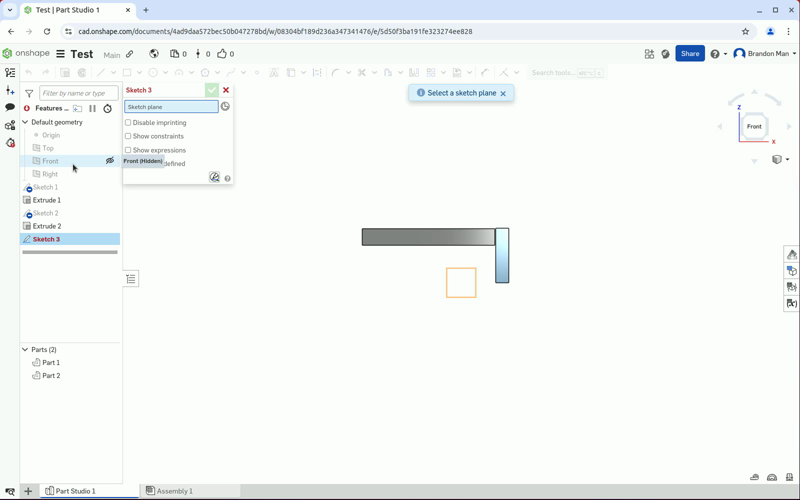
click(73, 163)
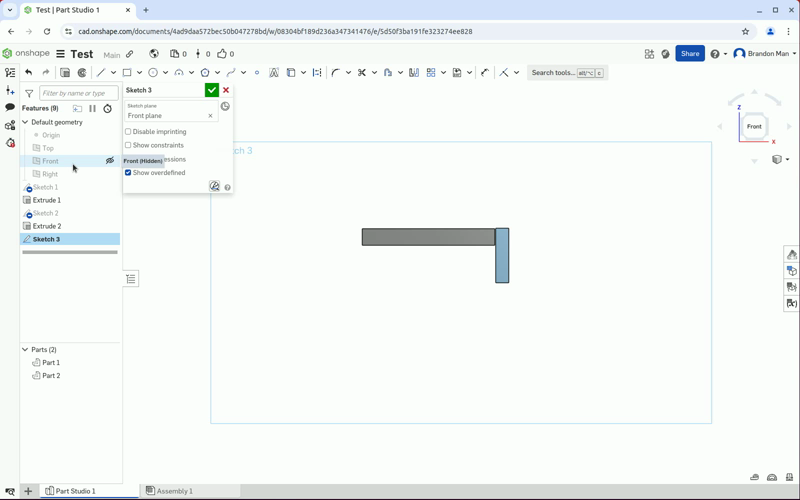
mouse_move(73, 352)
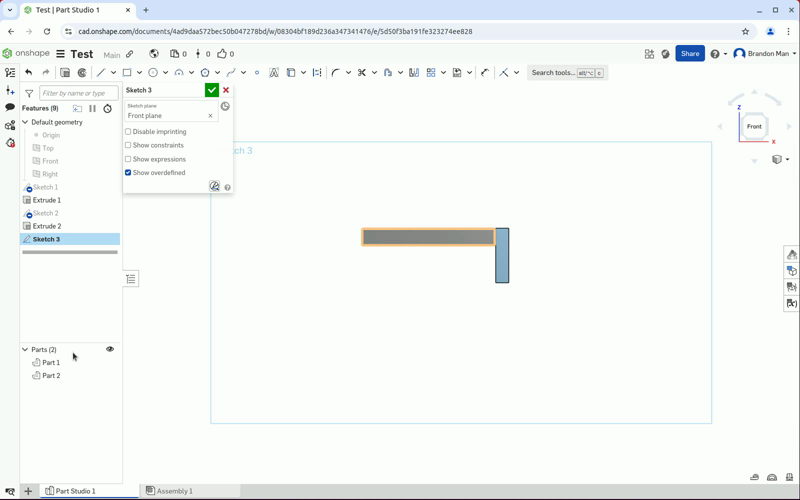
key(y)
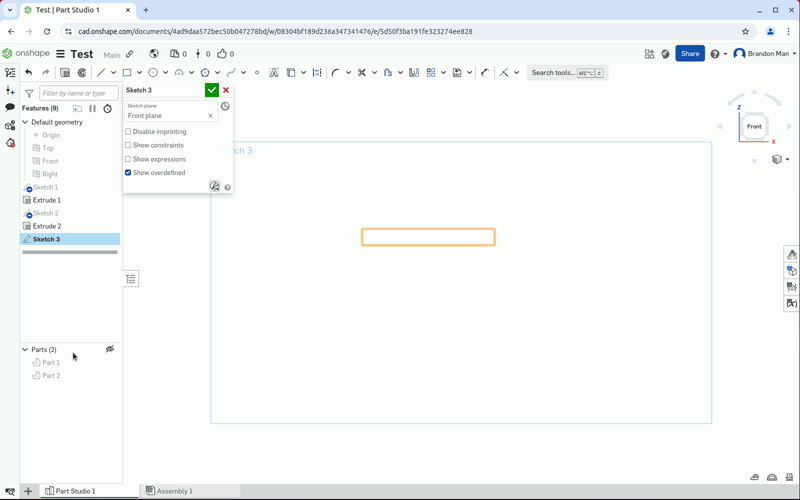
key(l)
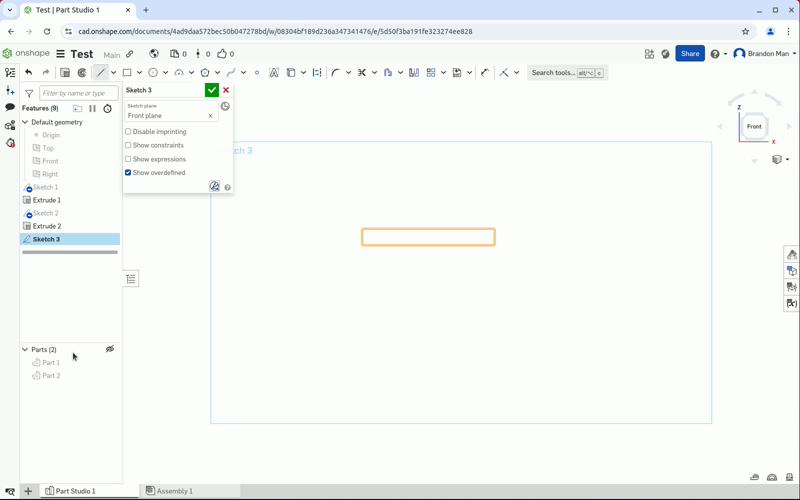
key_down(shift)
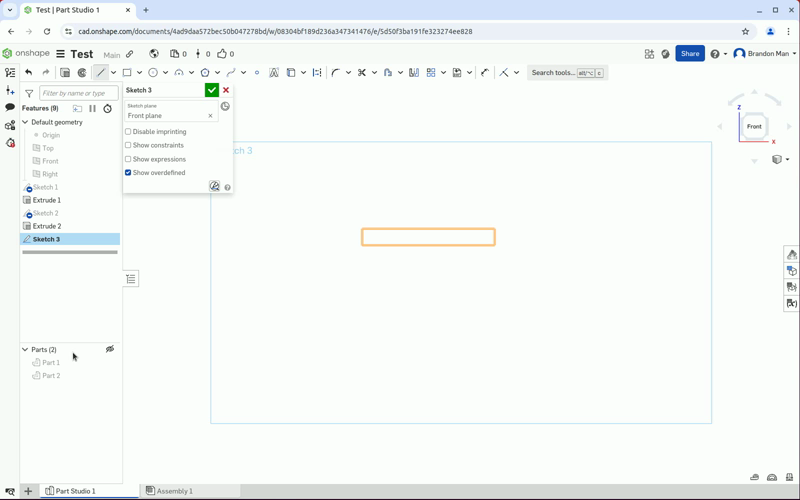
mouse_move(348, 282)
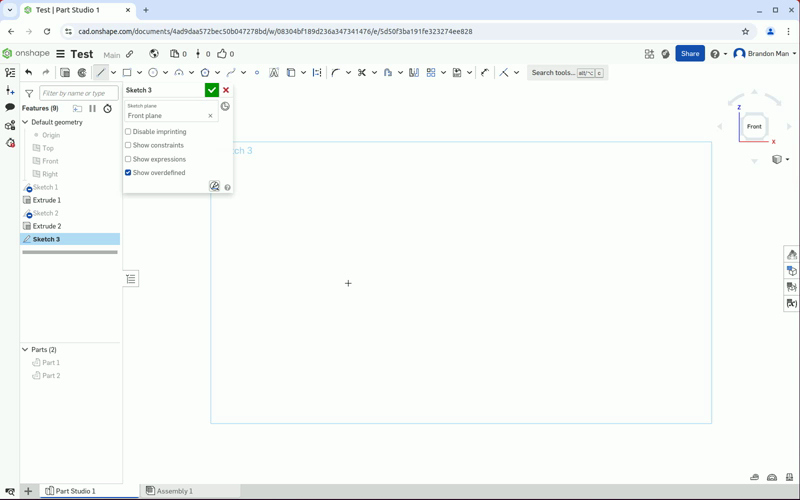
click(348, 282)
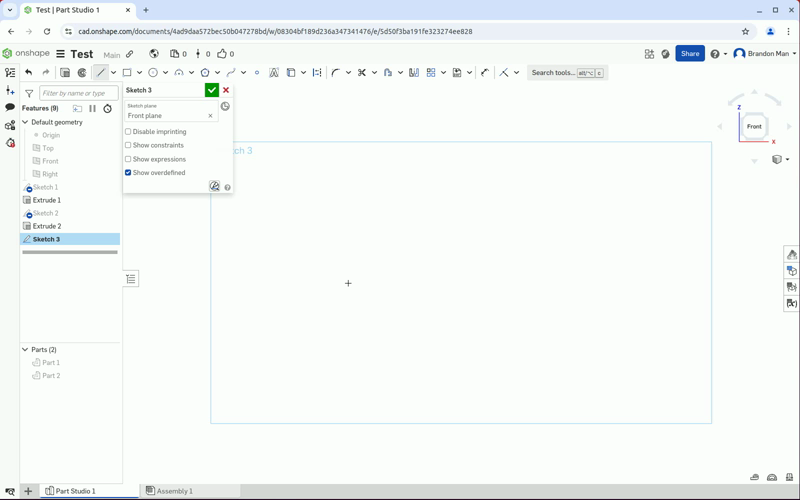
key_up(shift)
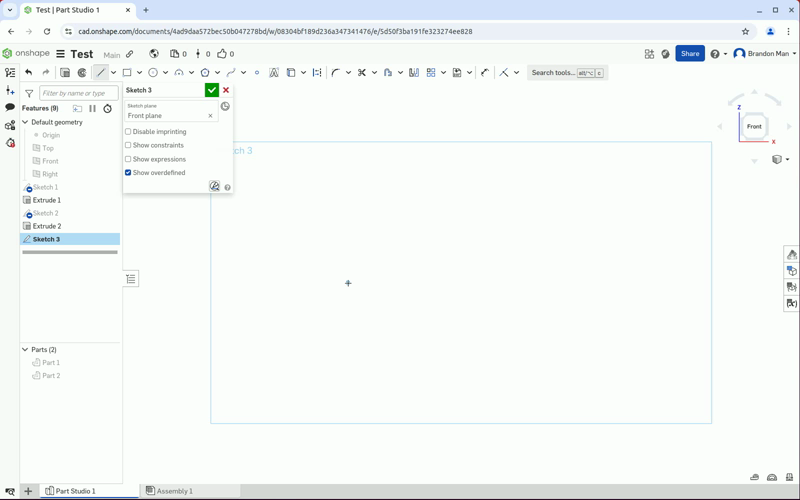
key_down(shift)
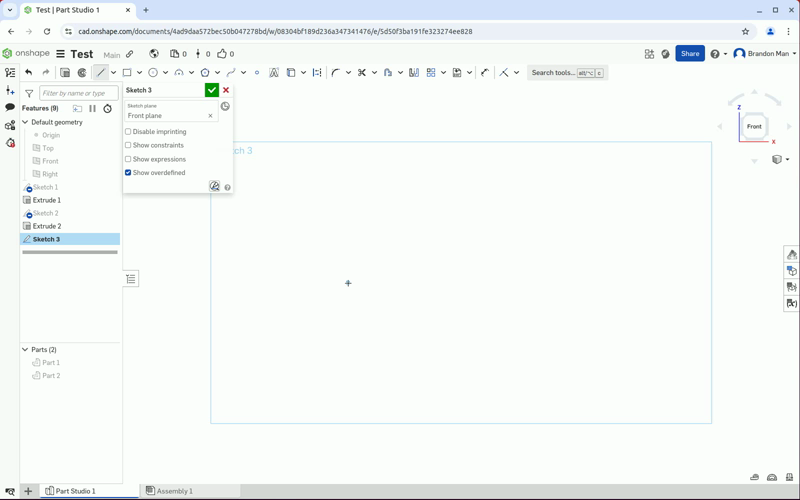
mouse_move(378, 282)
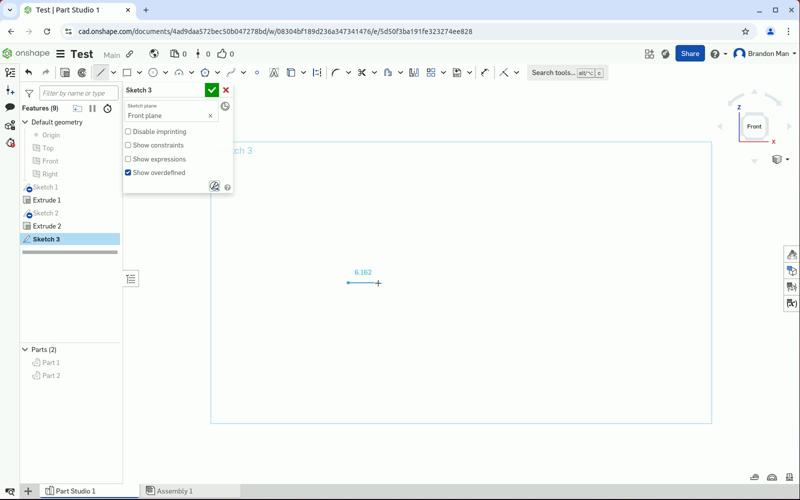
mouse_move(363, 282)
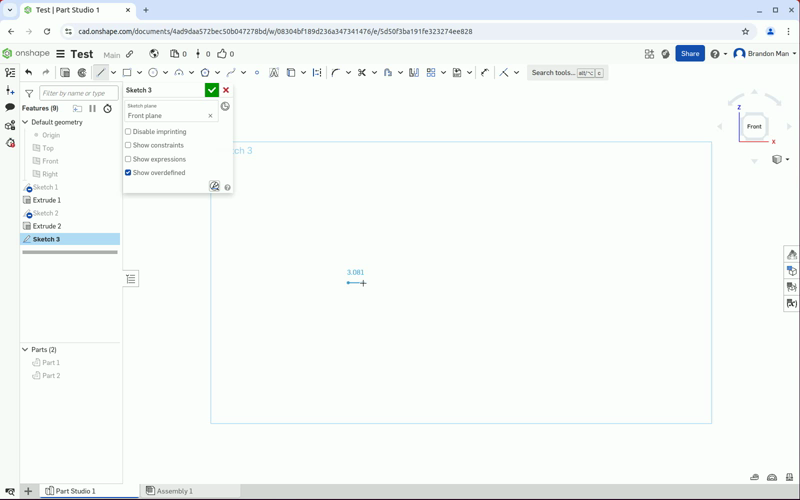
click(363, 282)
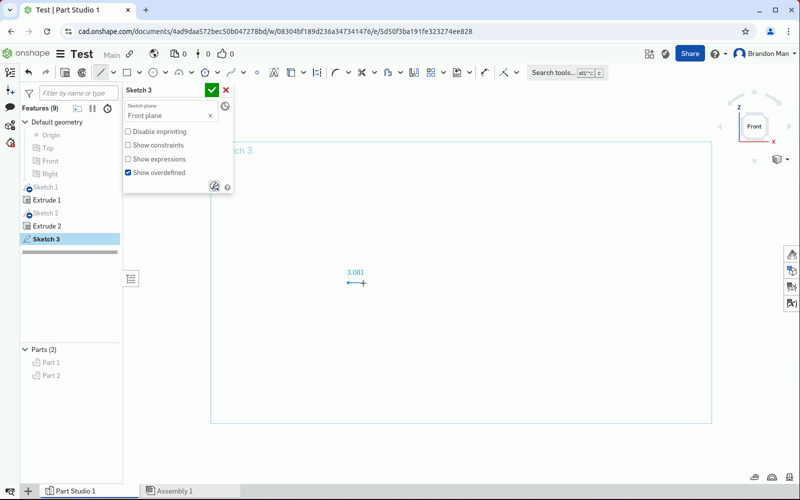
key_up(shift)
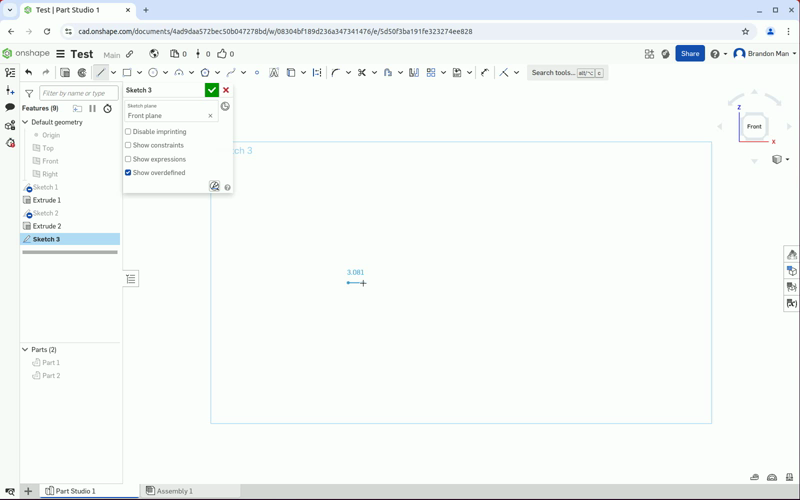
key_down(shift)
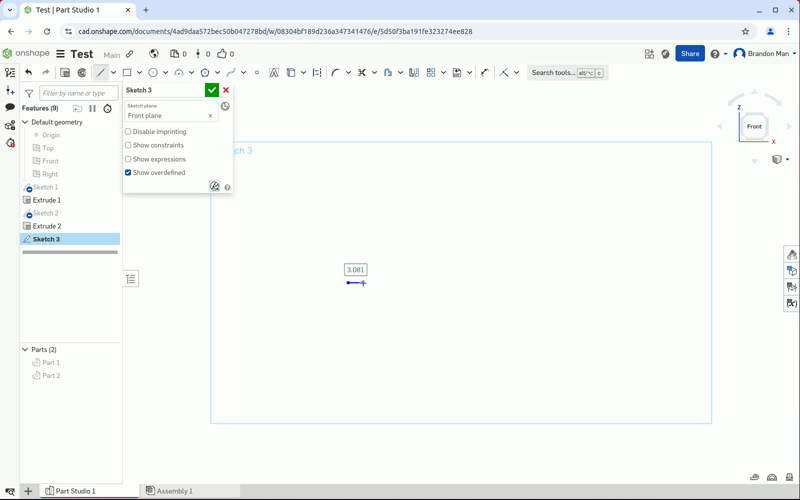
mouse_move(393, 282)
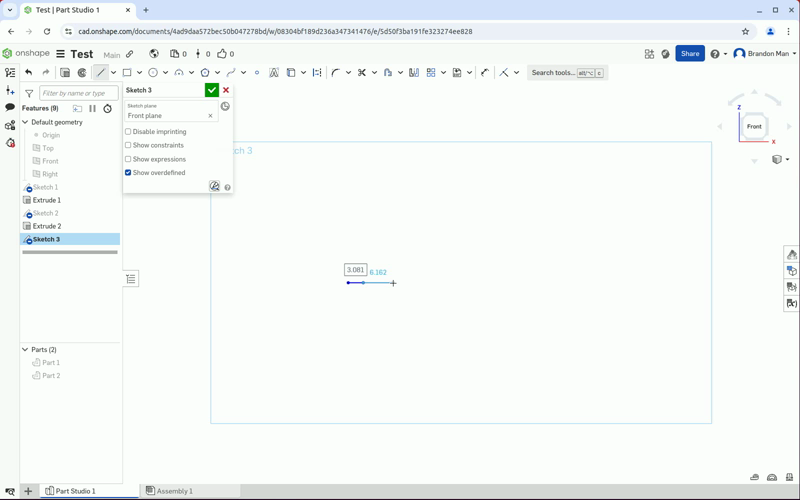
mouse_move(363, 265)
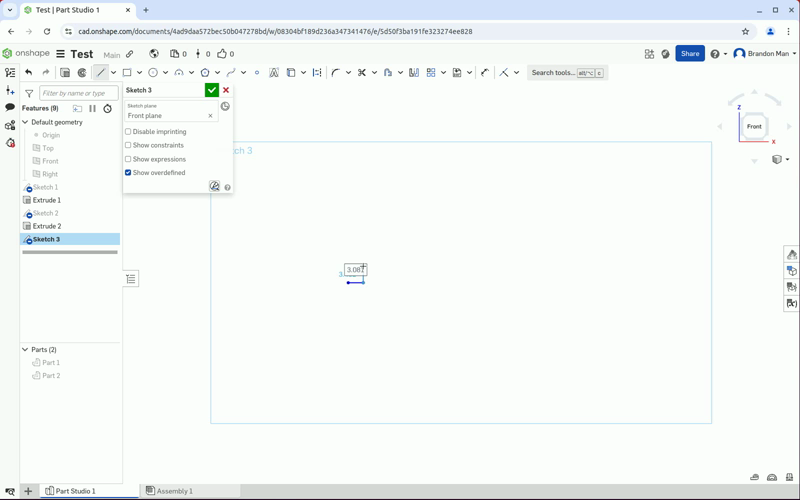
click(363, 265)
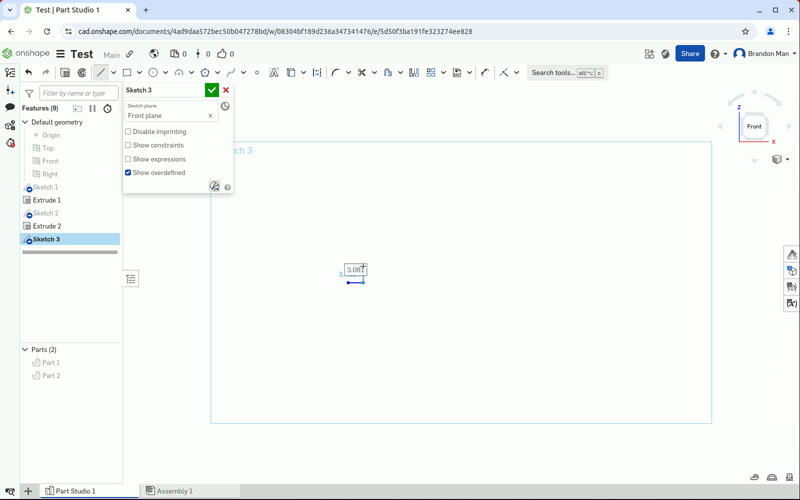
key_up(shift)
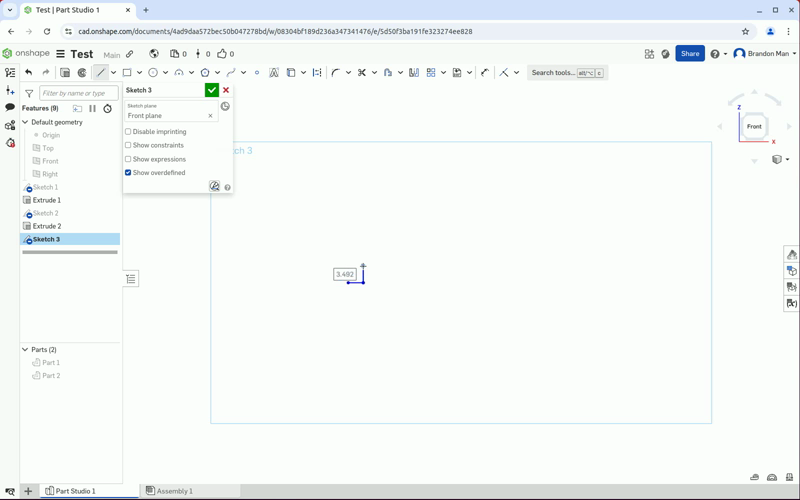
key_down(shift)
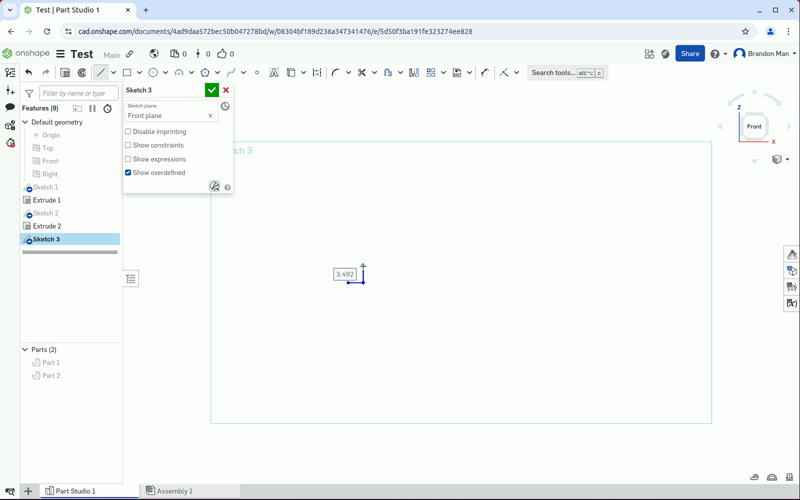
mouse_move(393, 265)
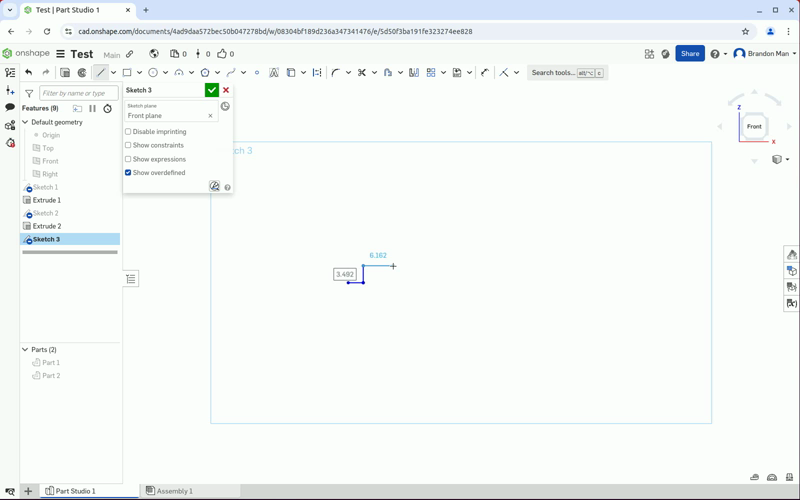
mouse_move(363, 260)
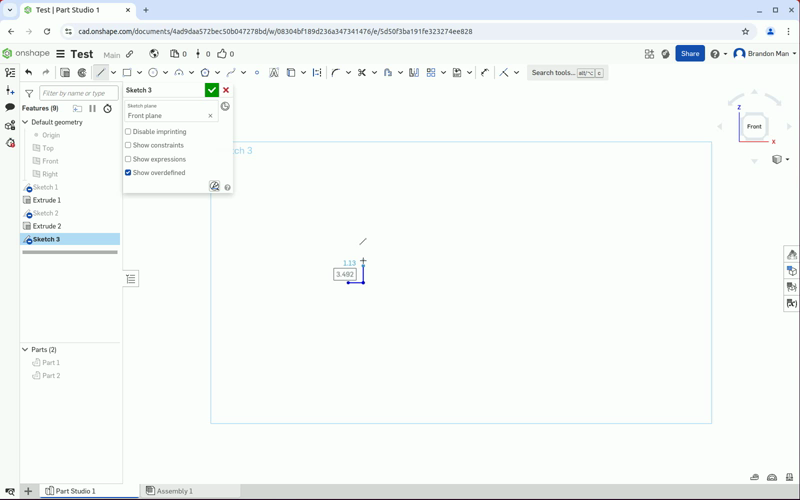
scroll(6)
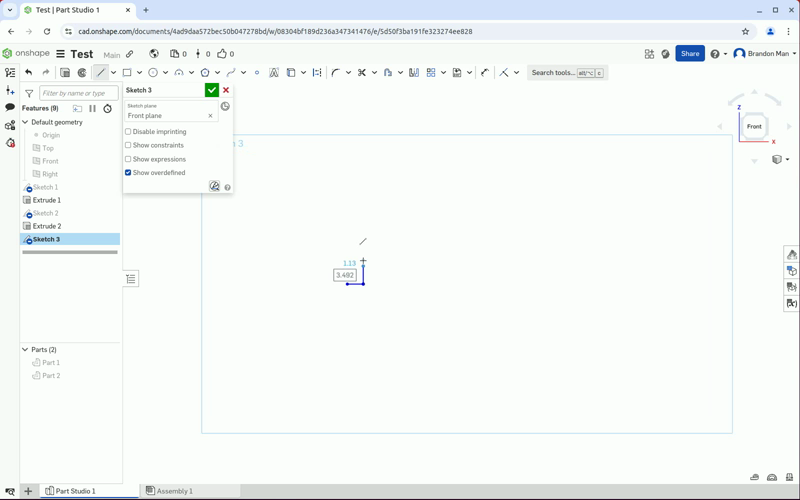
scroll(6)
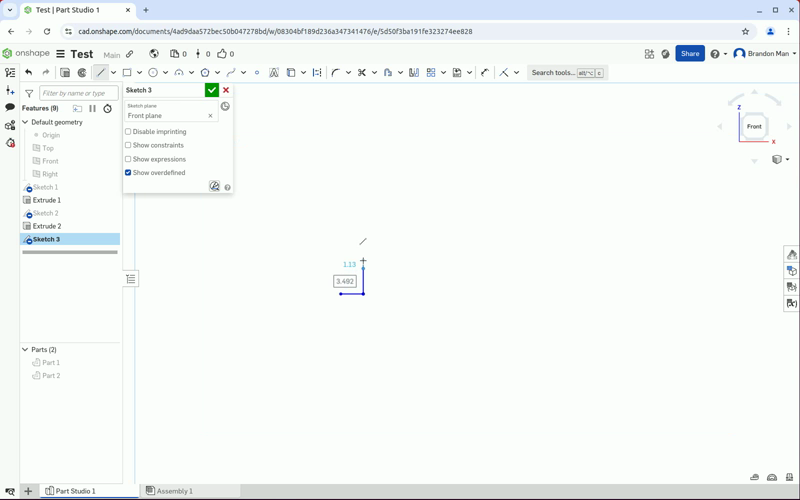
scroll(6)
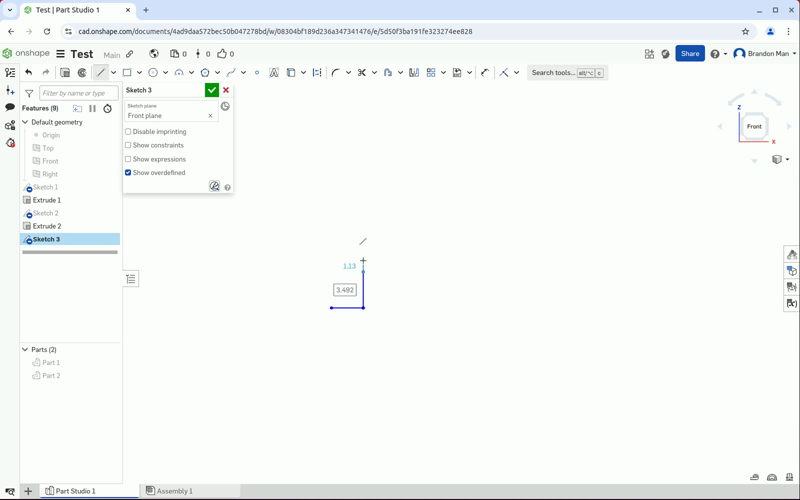
scroll(6)
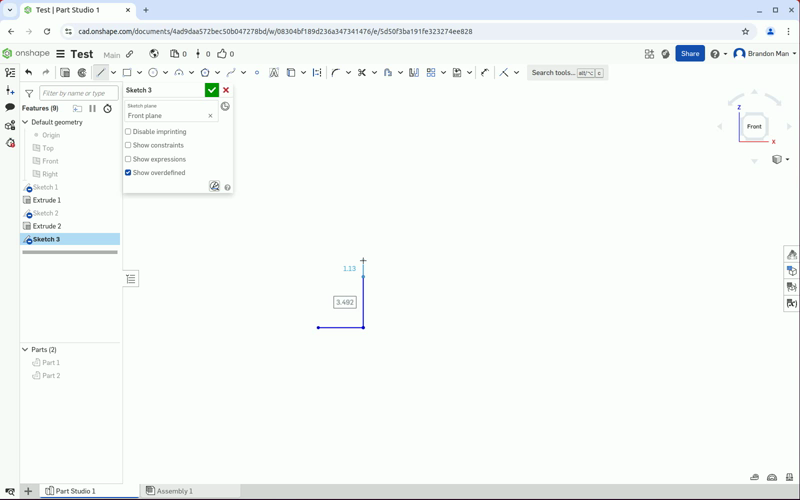
scroll(6)
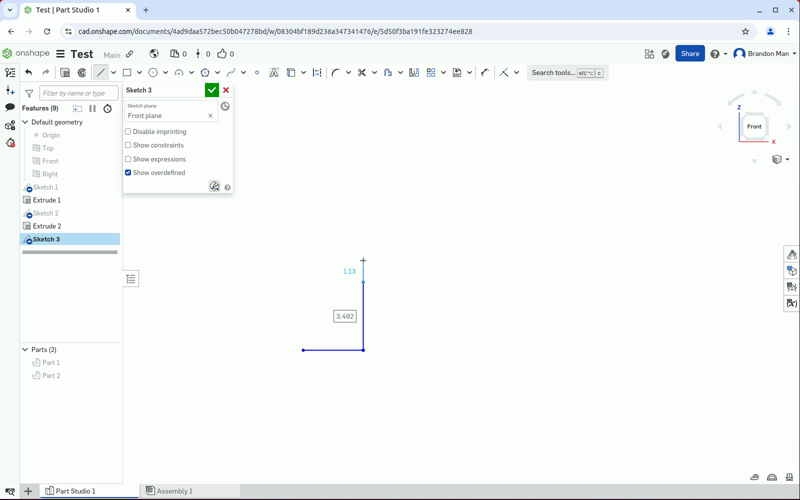
scroll(6)
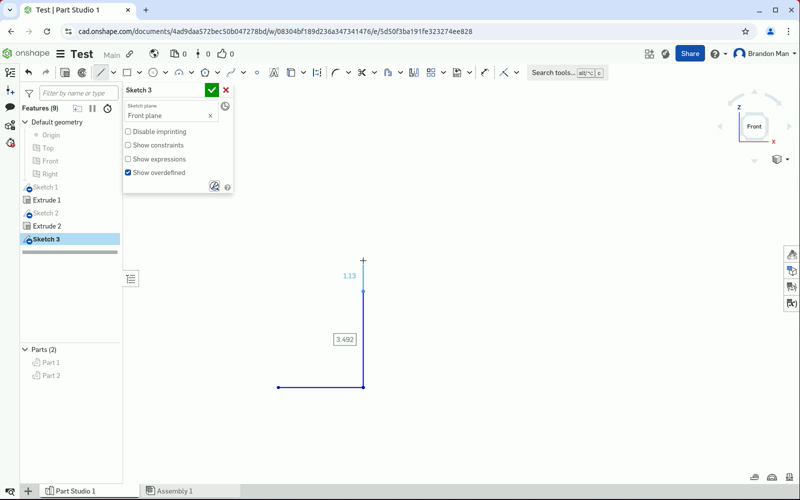
scroll(6)
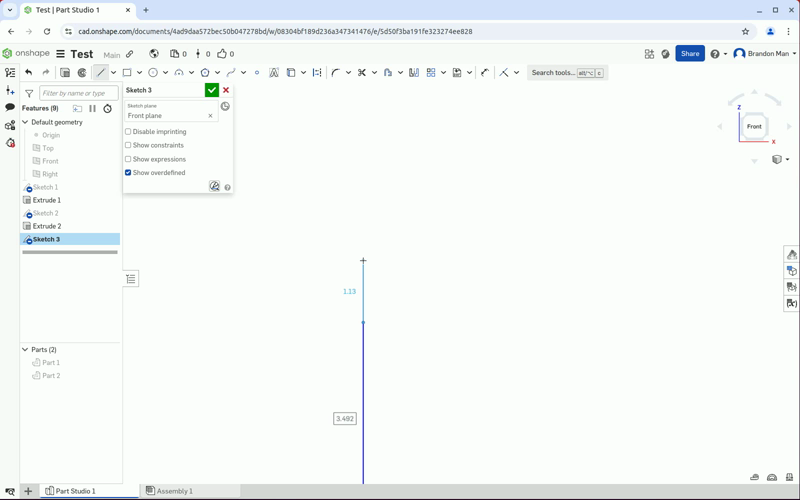
click(363, 260)
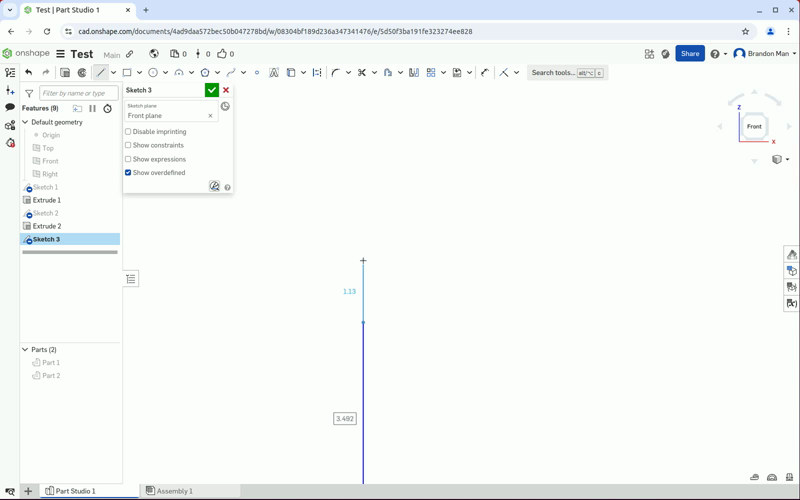
scroll(-6)
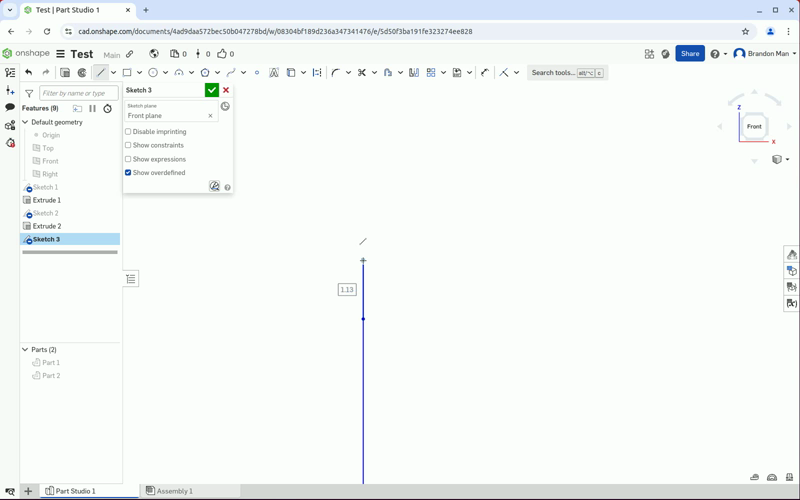
scroll(-6)
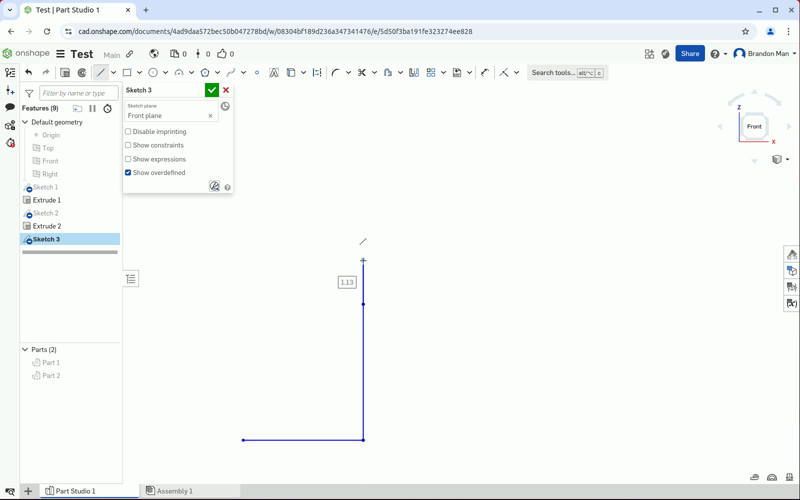
scroll(-6)
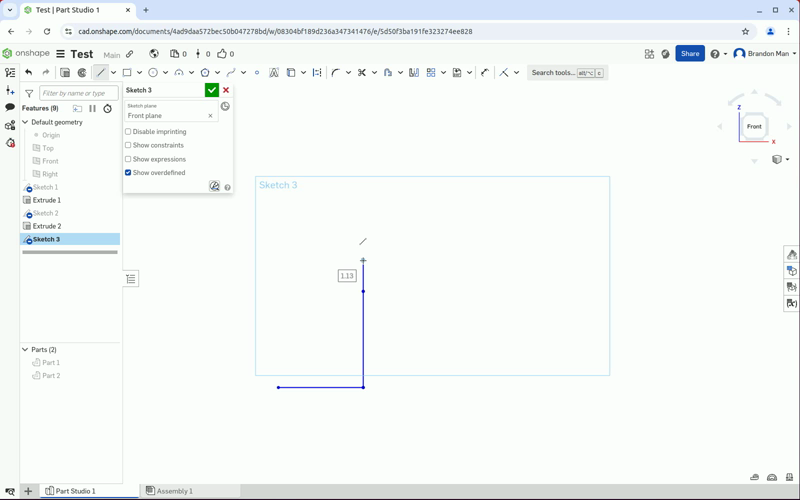
scroll(-6)
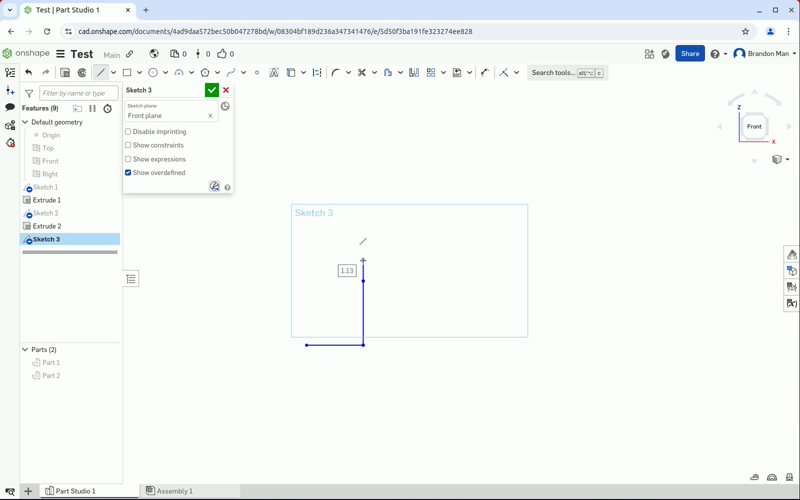
scroll(-6)
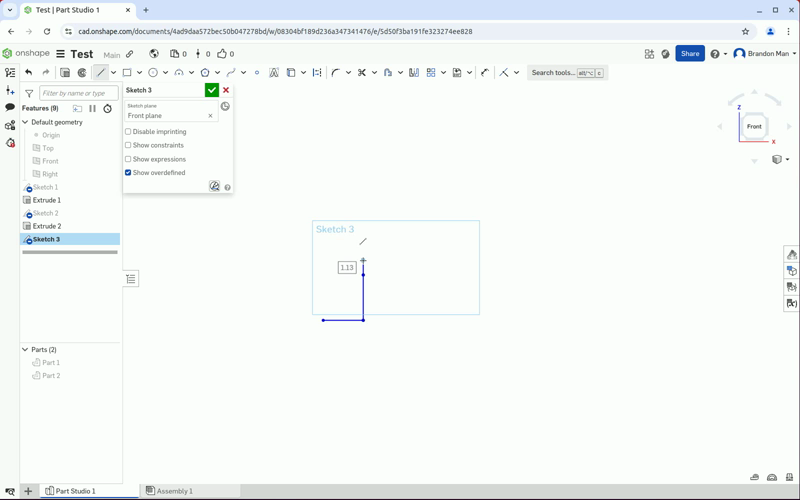
scroll(-6)
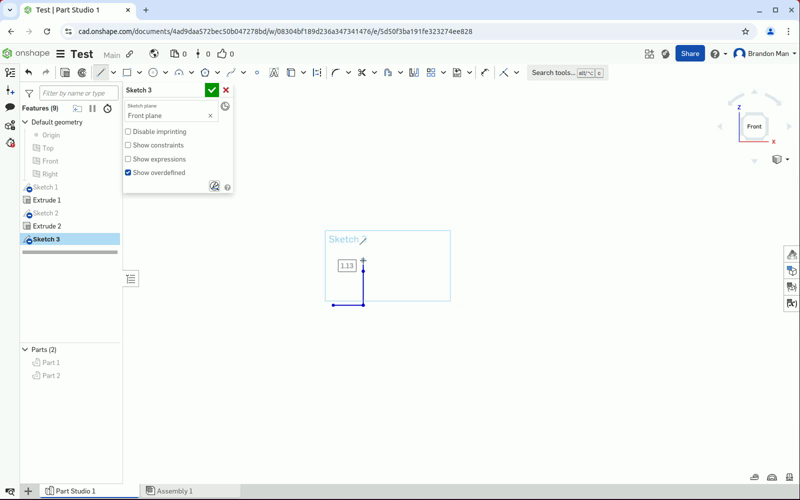
scroll(-6)
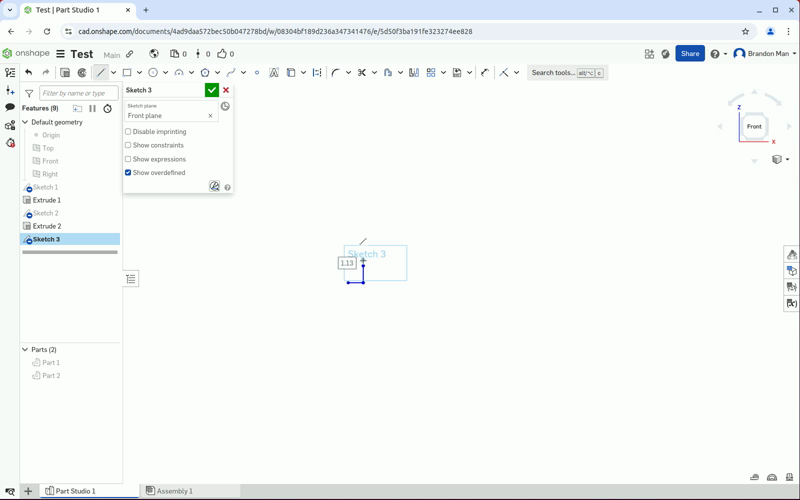
key_up(shift)
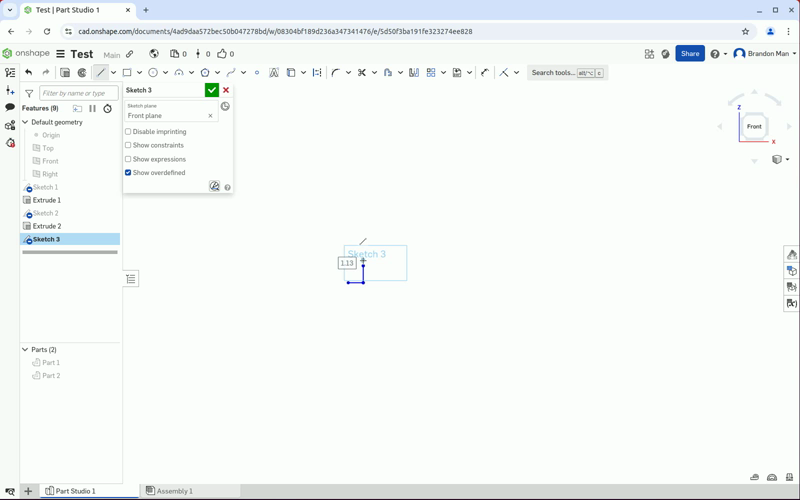
key_down(shift)
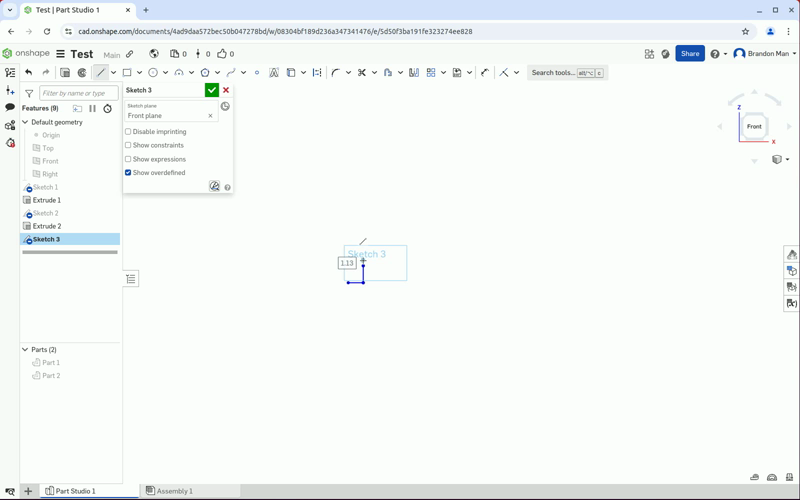
mouse_move(393, 260)
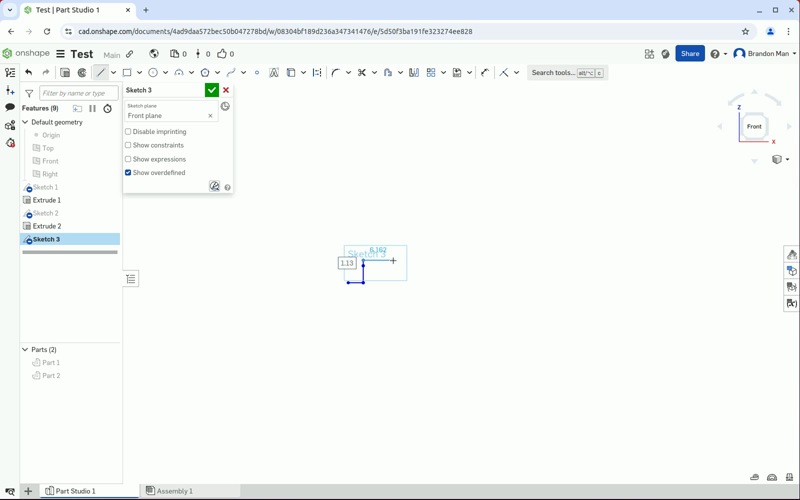
mouse_move(363, 245)
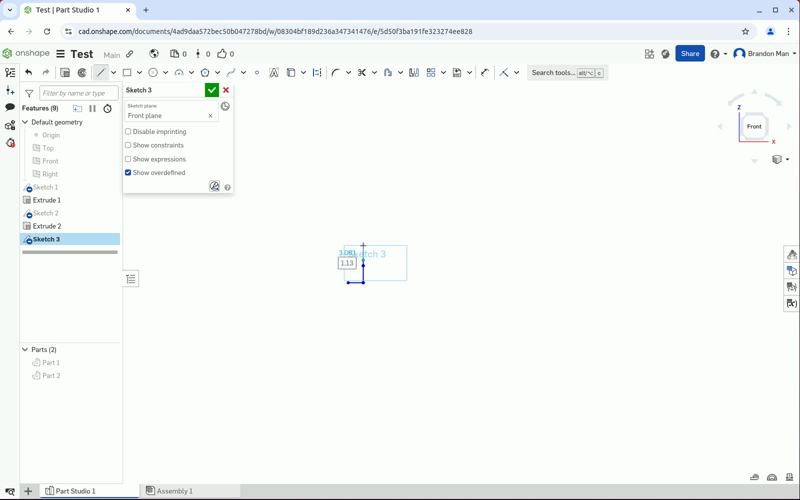
click(363, 245)
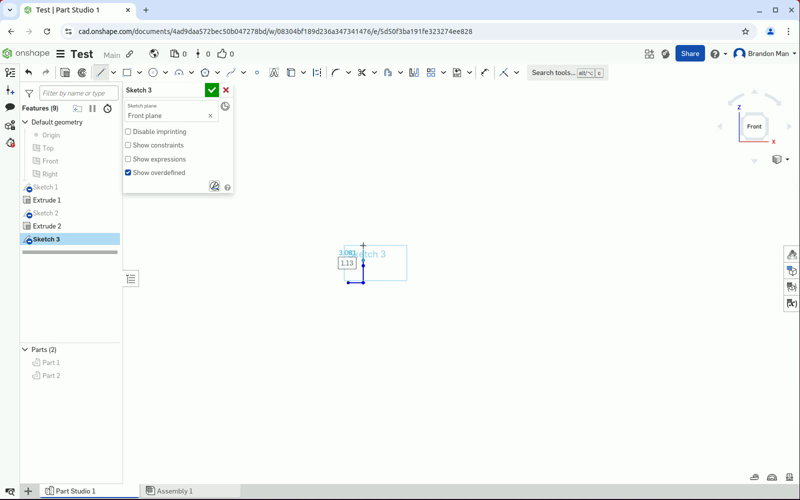
key_up(shift)
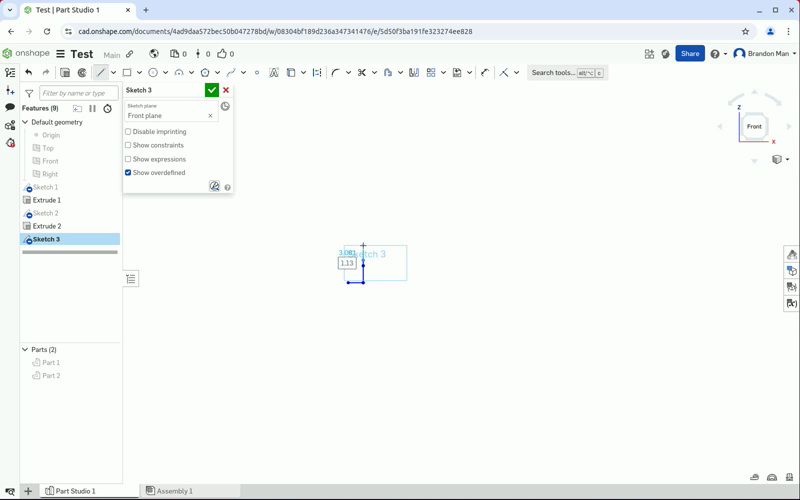
key_down(shift)
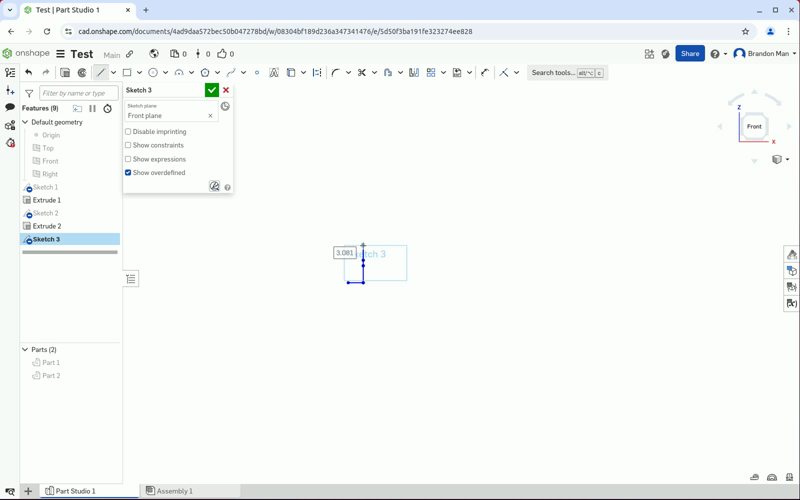
mouse_move(393, 245)
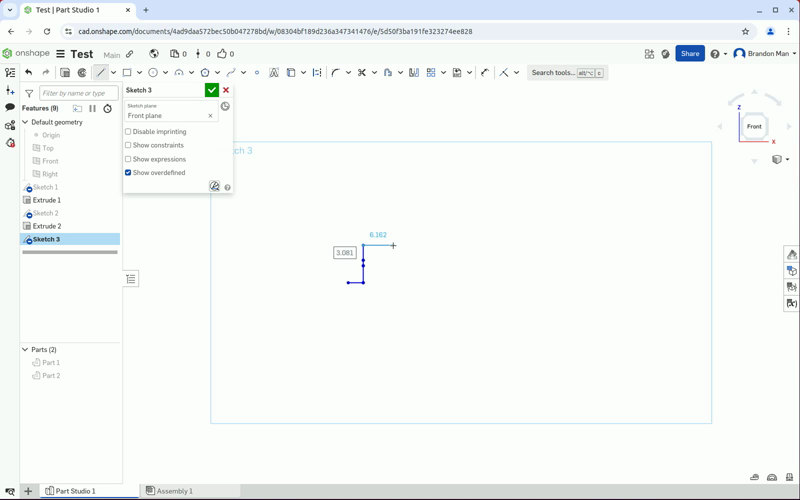
mouse_move(363, 228)
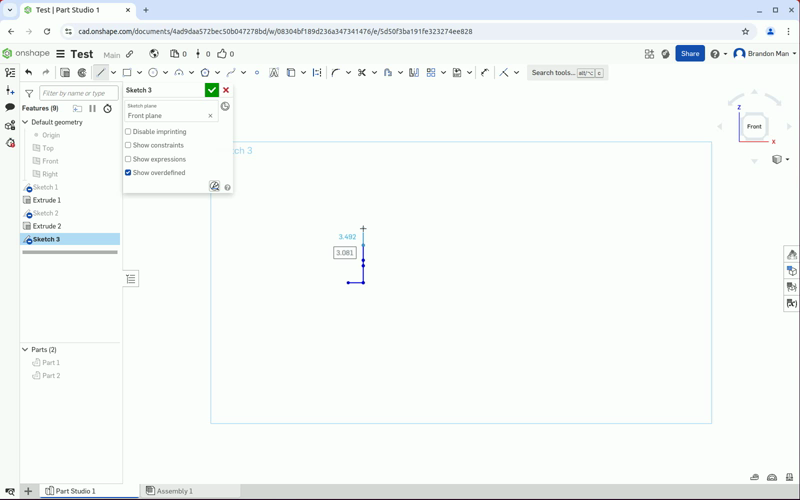
click(363, 228)
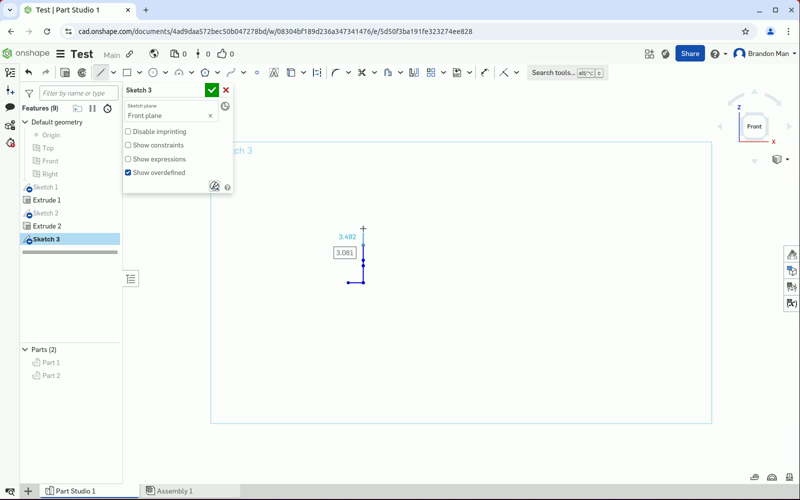
key_up(shift)
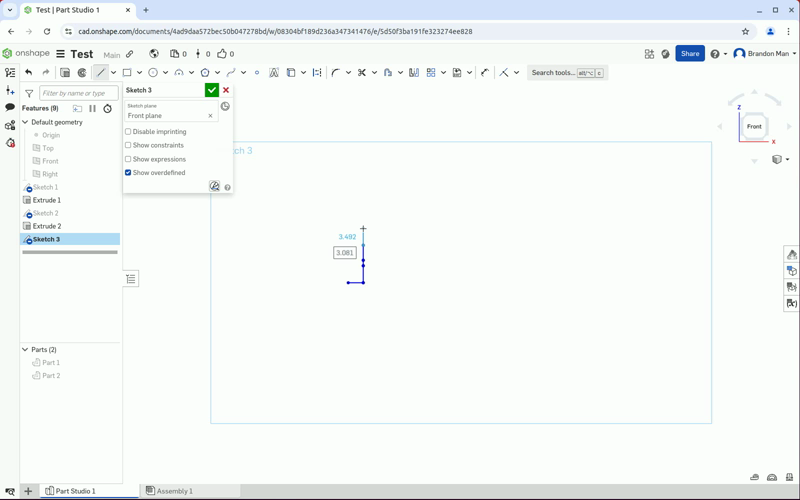
key_down(shift)
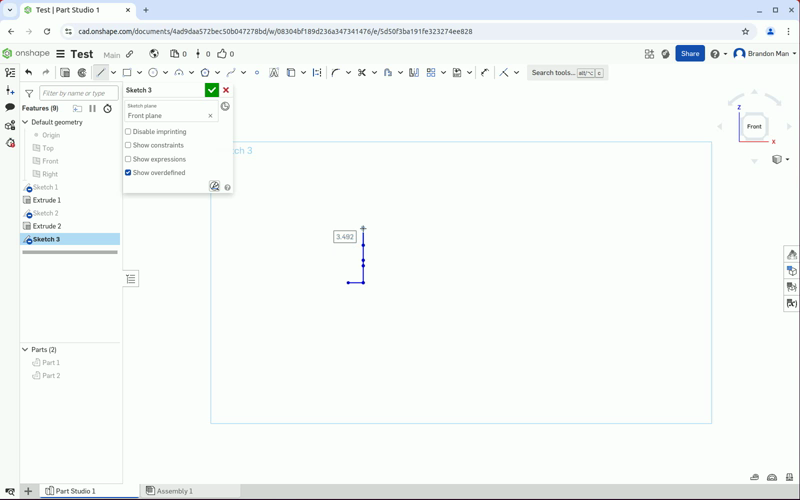
mouse_move(393, 228)
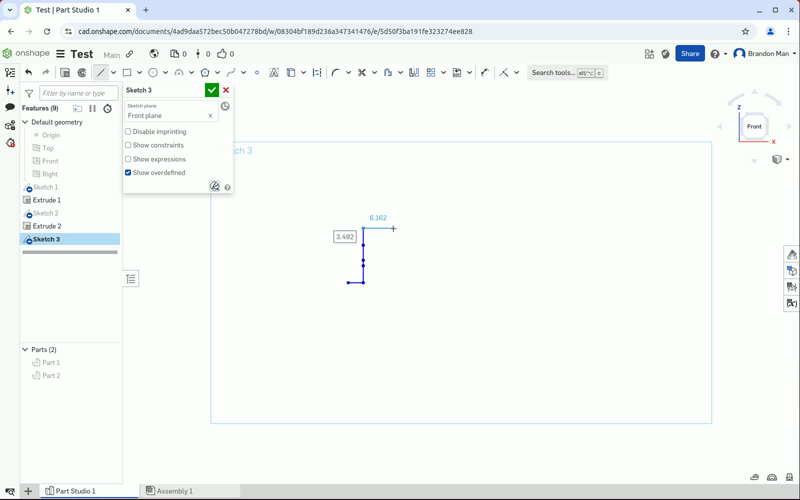
mouse_move(348, 228)
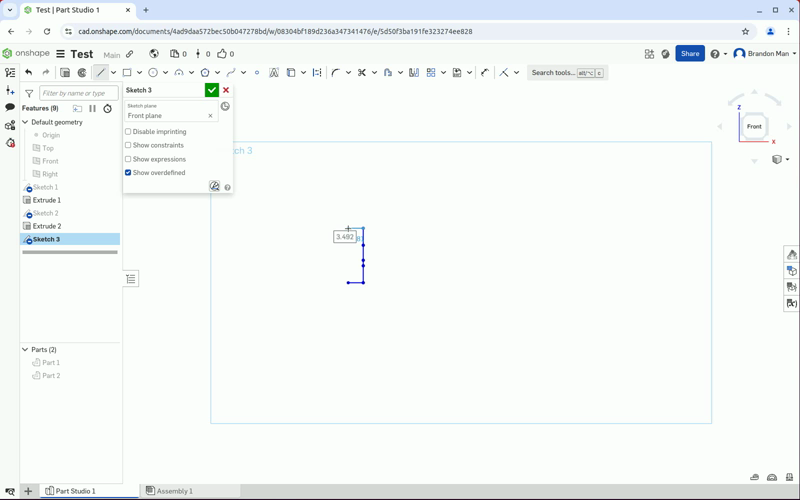
click(348, 228)
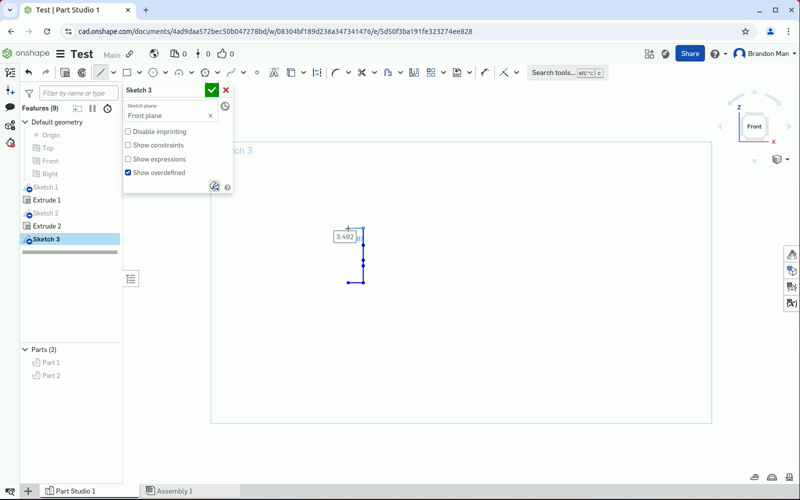
key_up(shift)
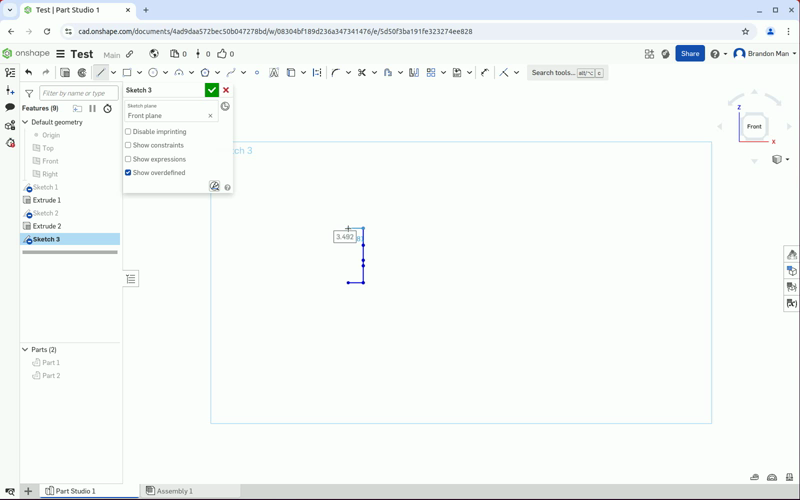
mouse_move(378, 228)
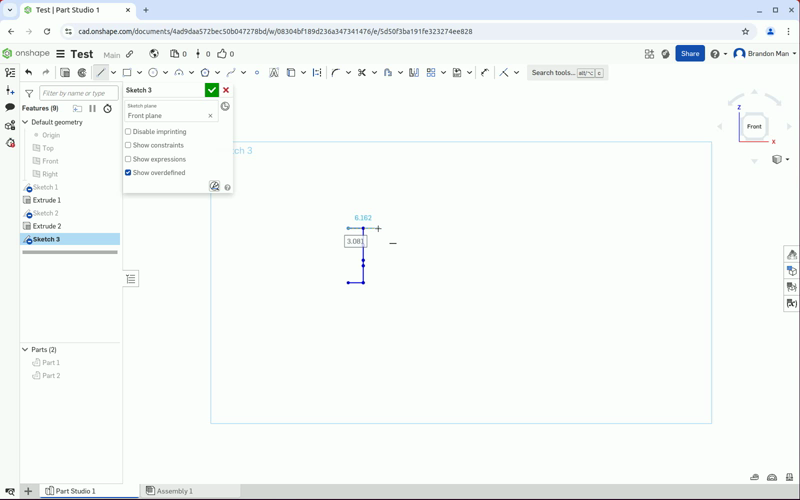
key_down(shift)
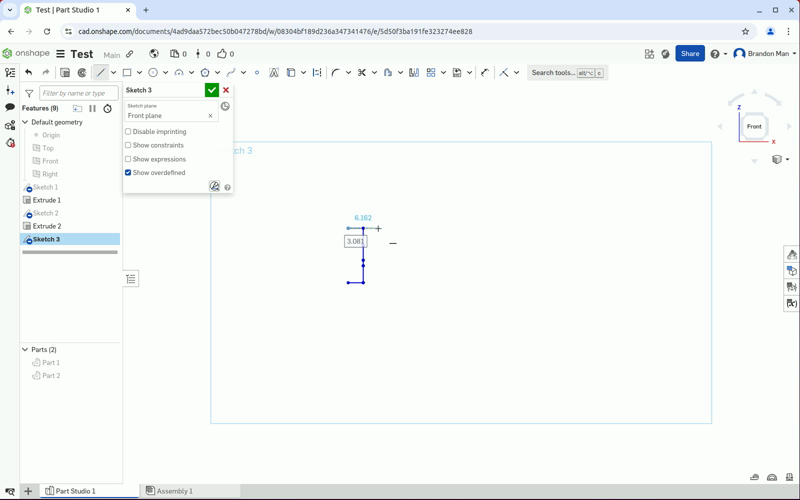
mouse_move(348, 282)
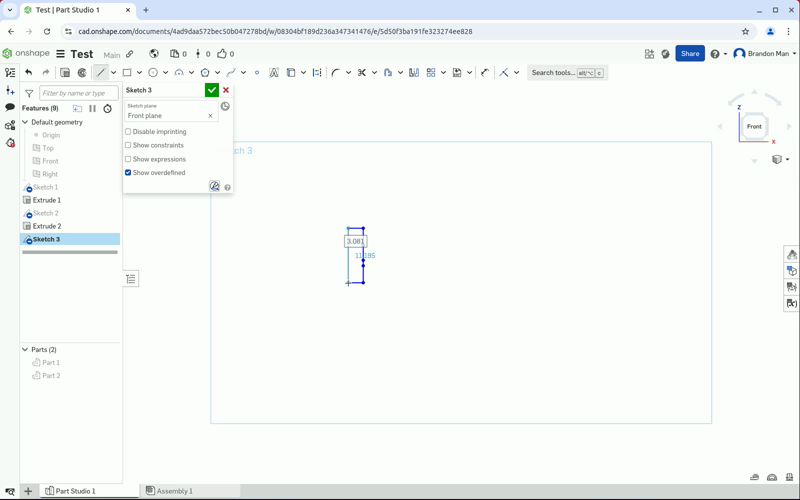
key_up(shift)
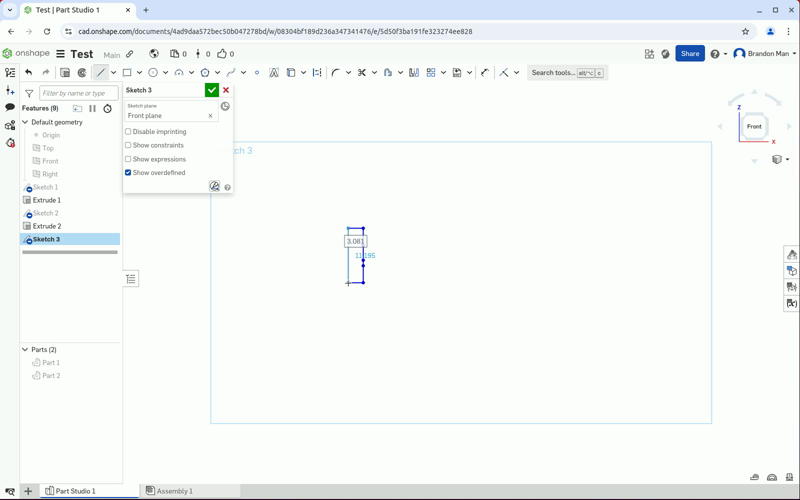
click(348, 282)
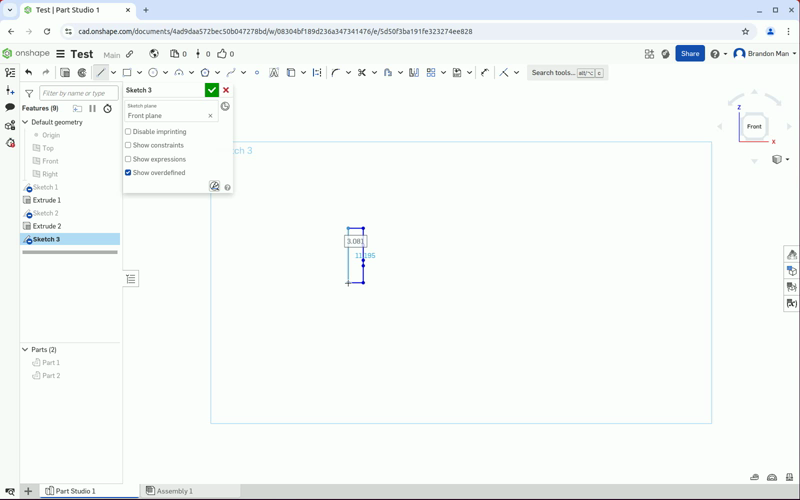
key(esc)
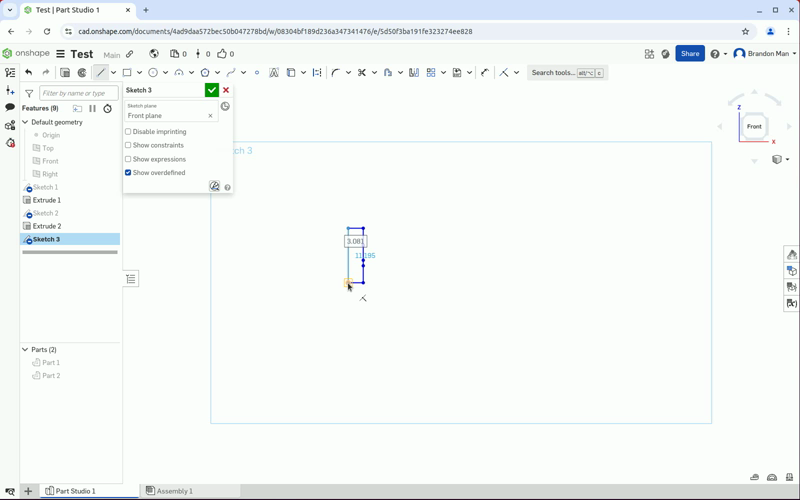
mouse_move(353, 242)
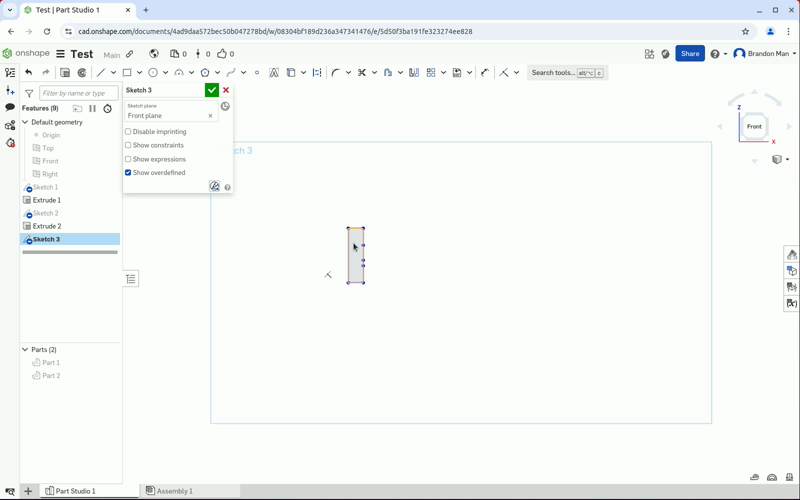
scroll(6)
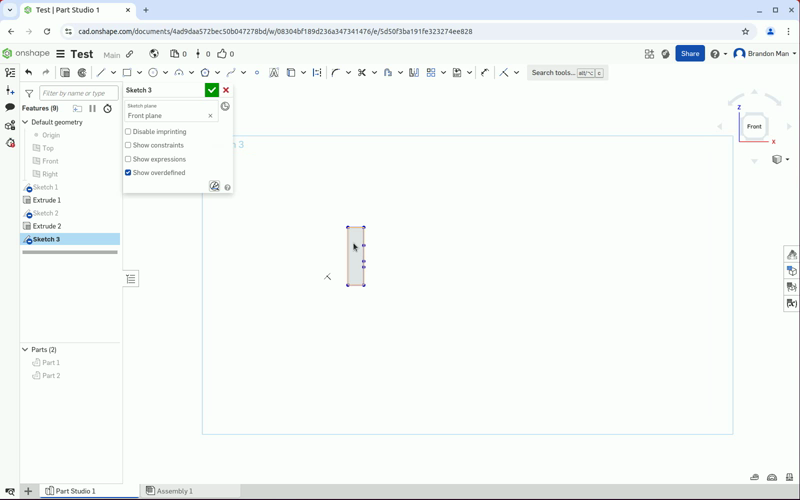
scroll(6)
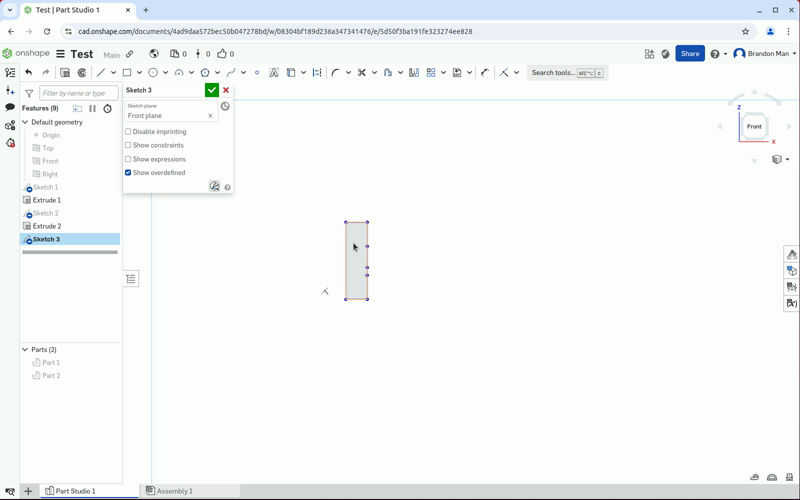
scroll(6)
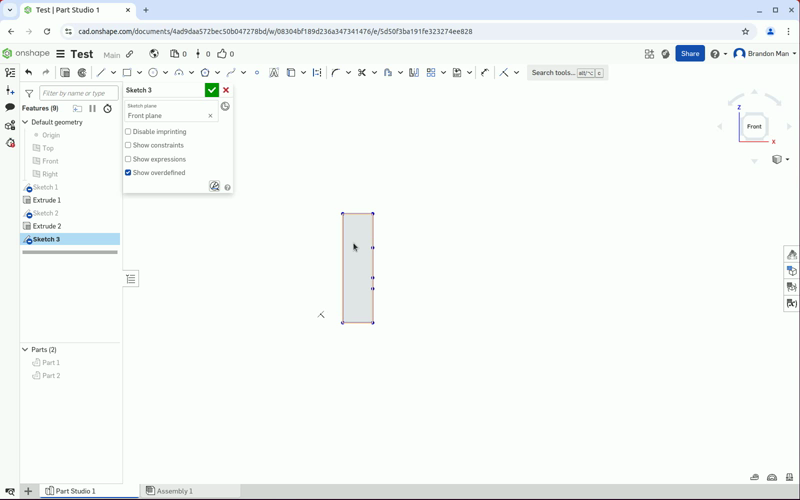
scroll(6)
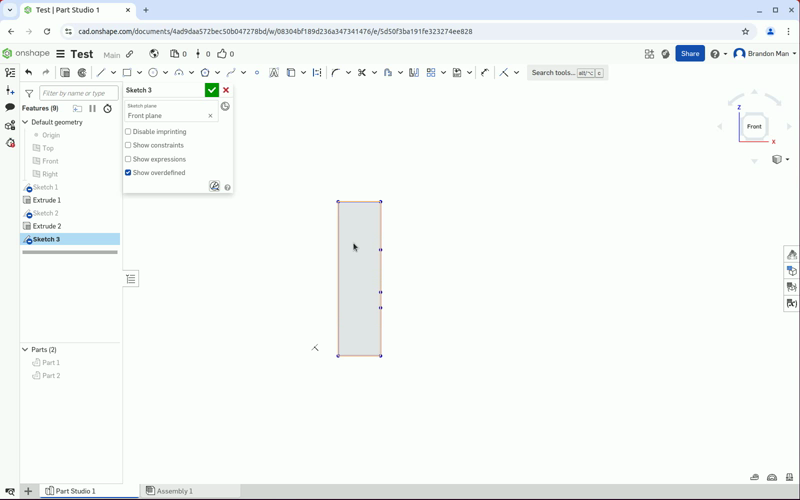
scroll(6)
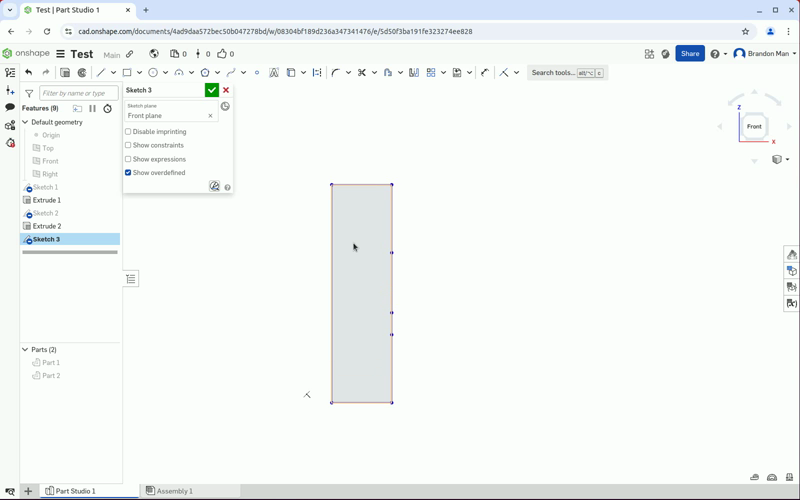
scroll(6)
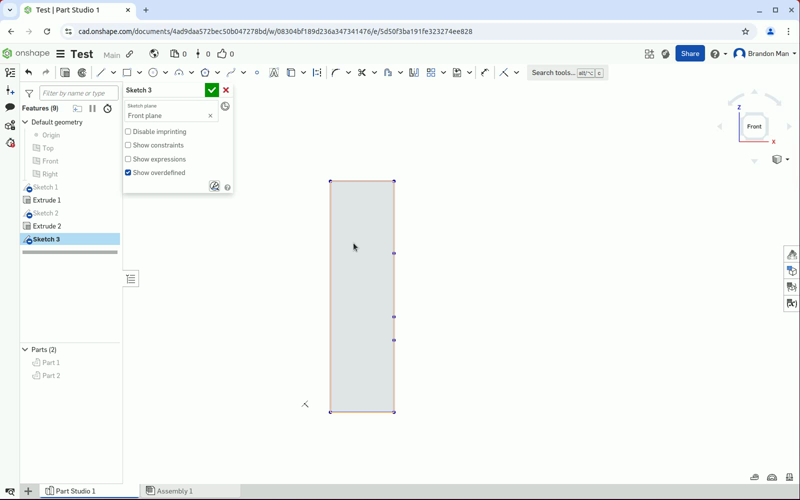
scroll(6)
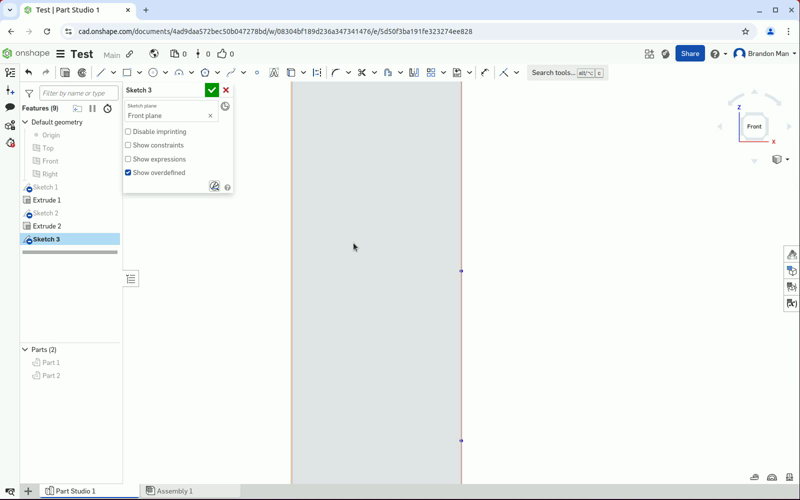
click(353, 242)
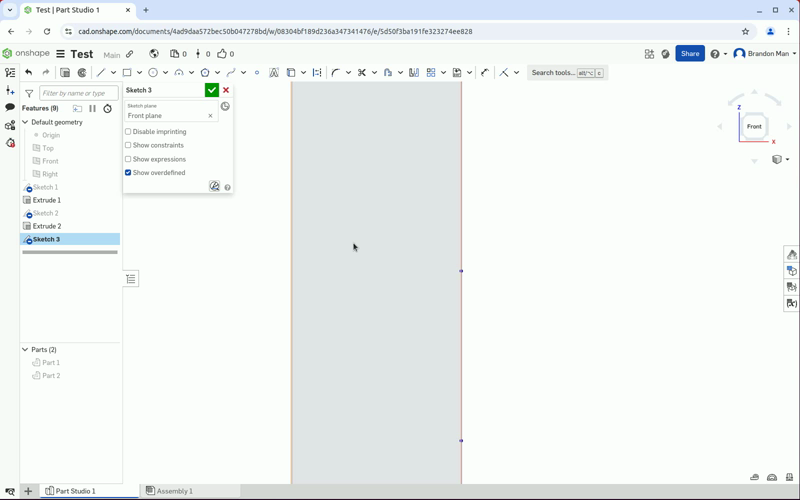
scroll(-6)
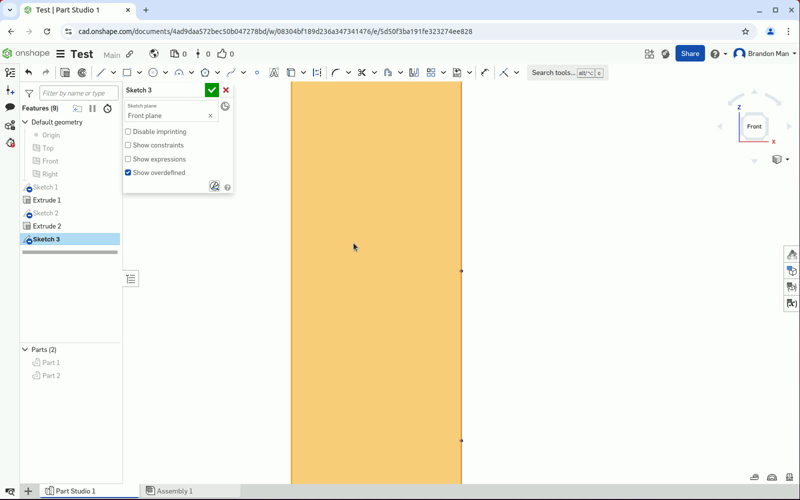
scroll(-6)
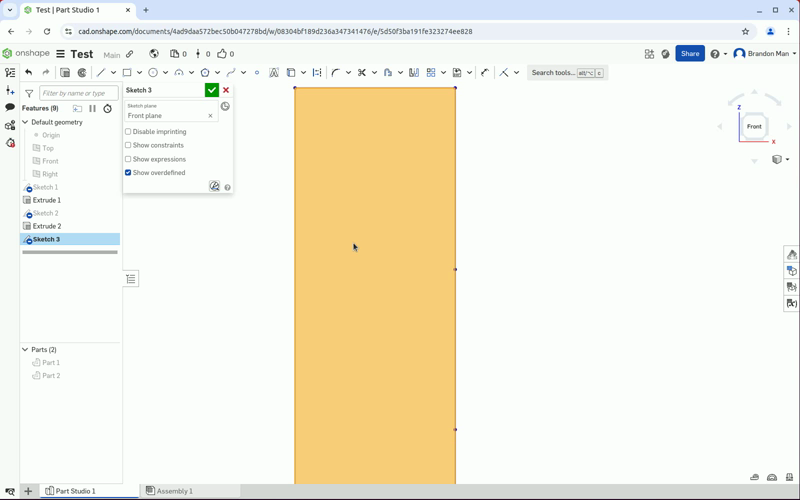
scroll(-6)
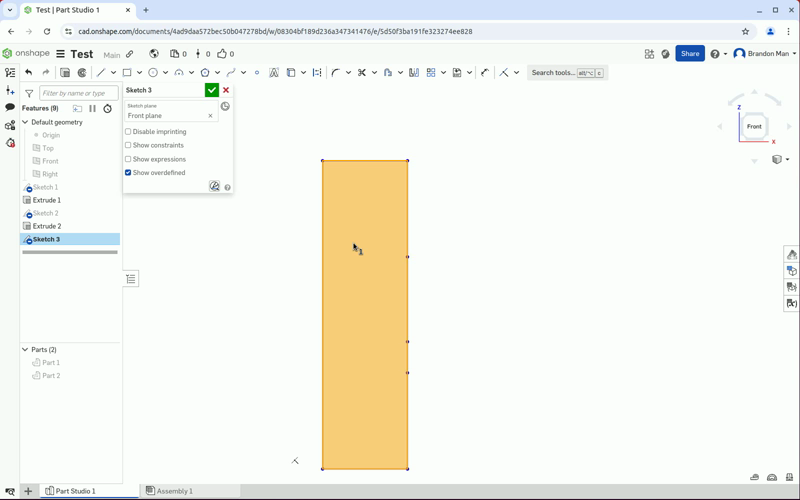
scroll(-6)
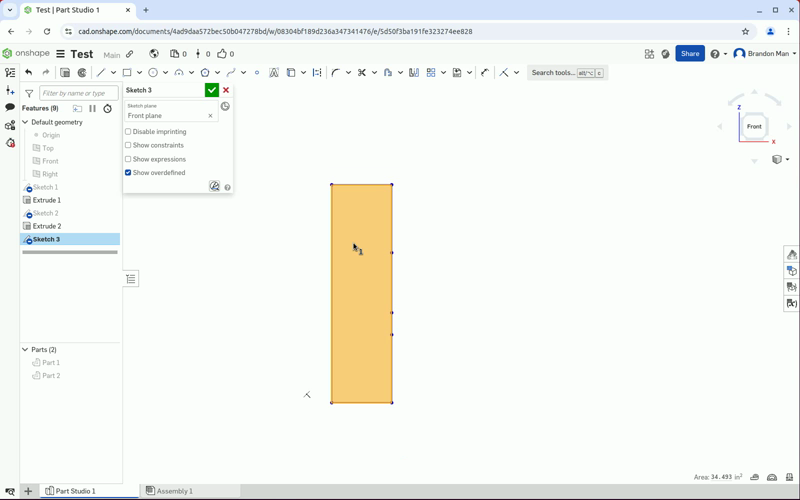
scroll(-6)
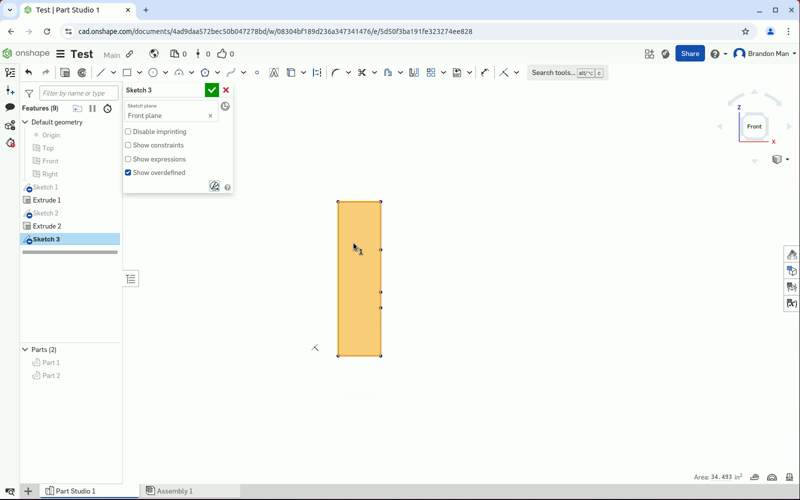
scroll(-6)
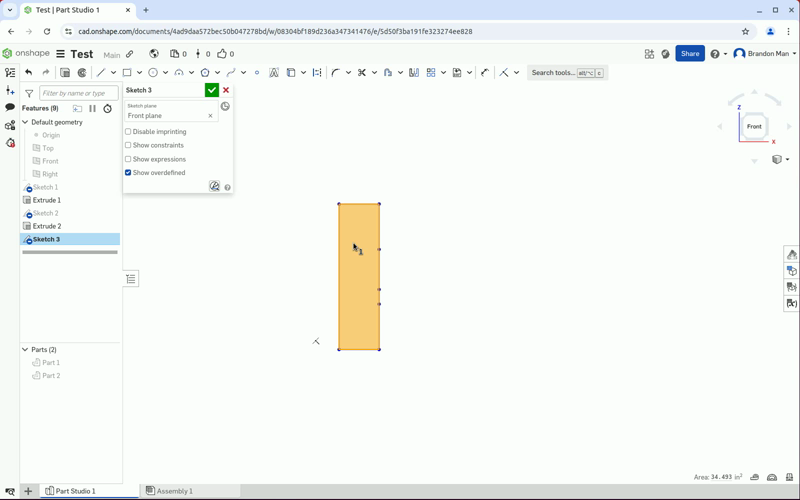
scroll(-6)
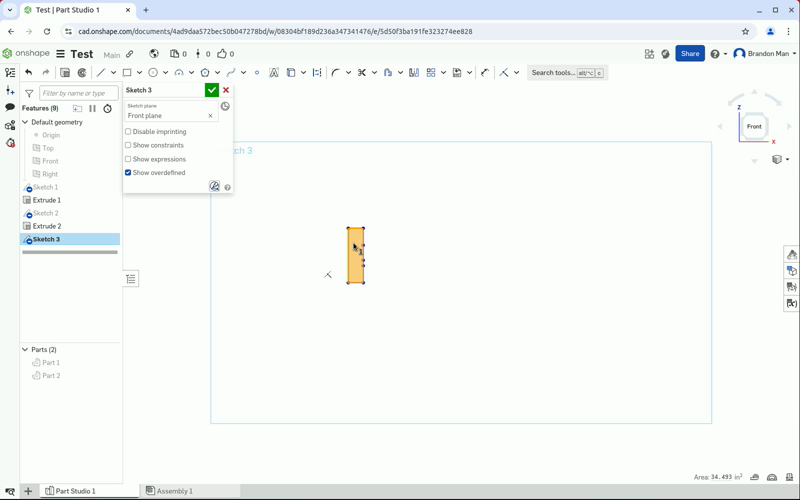
mouse_move(73, 352)
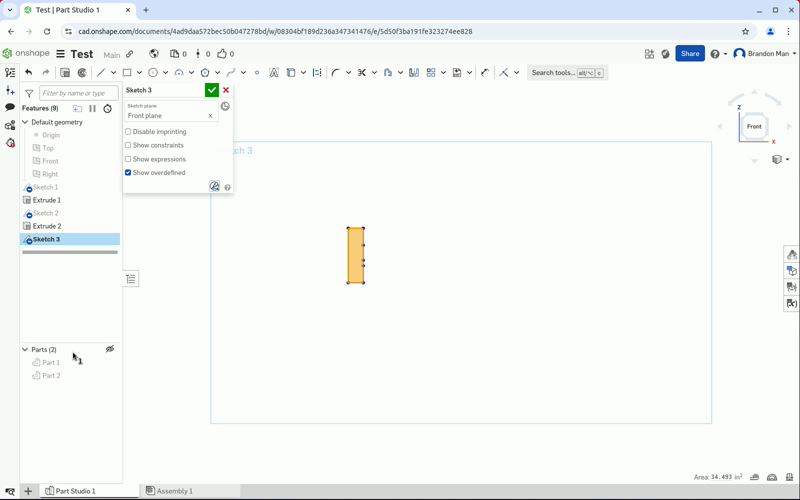
key(shift+y)
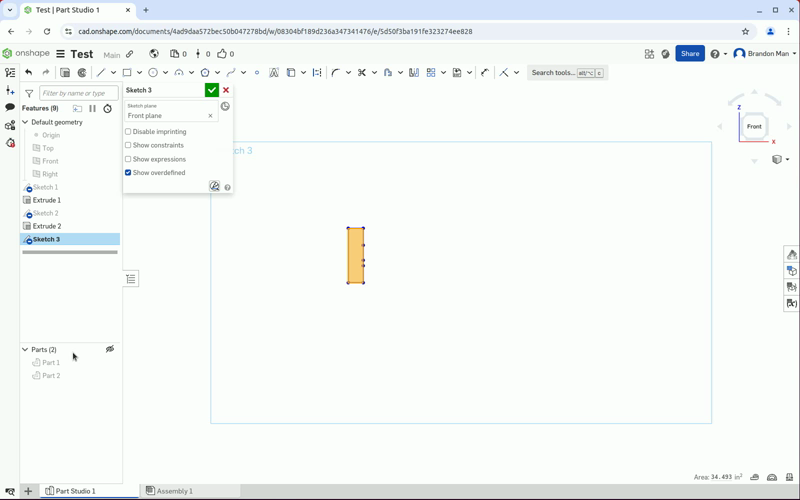
key(shift+e)
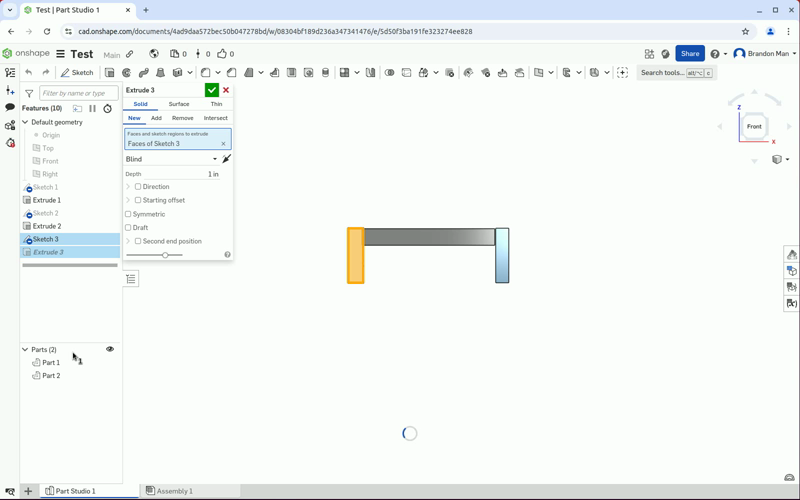
mouse_move(143, 106)
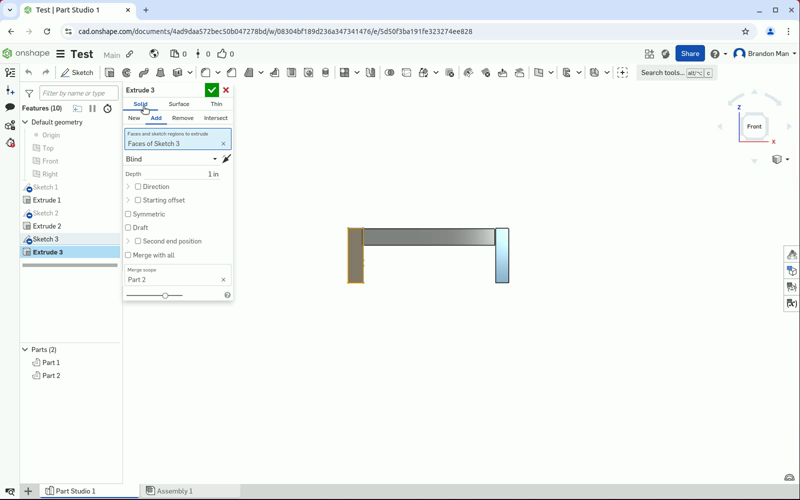
click(143, 106)
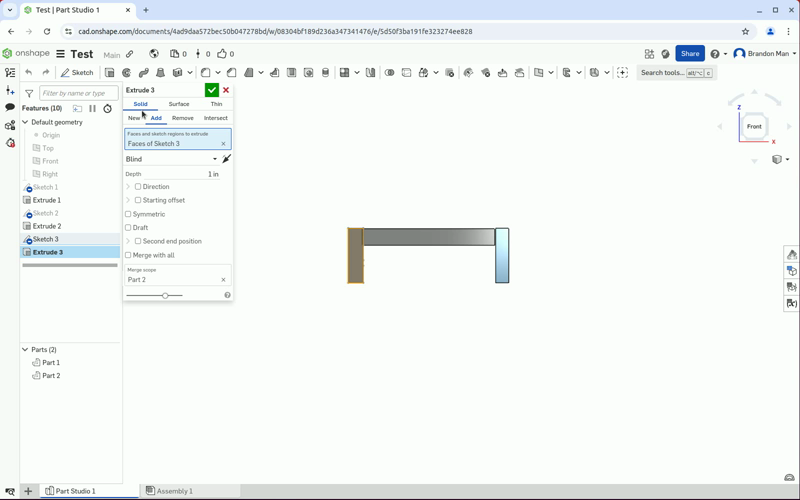
mouse_move(137, 120)
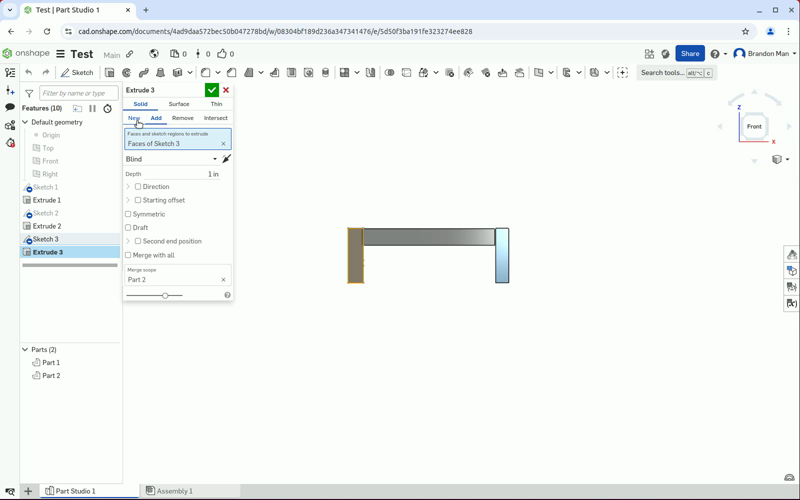
click(137, 120)
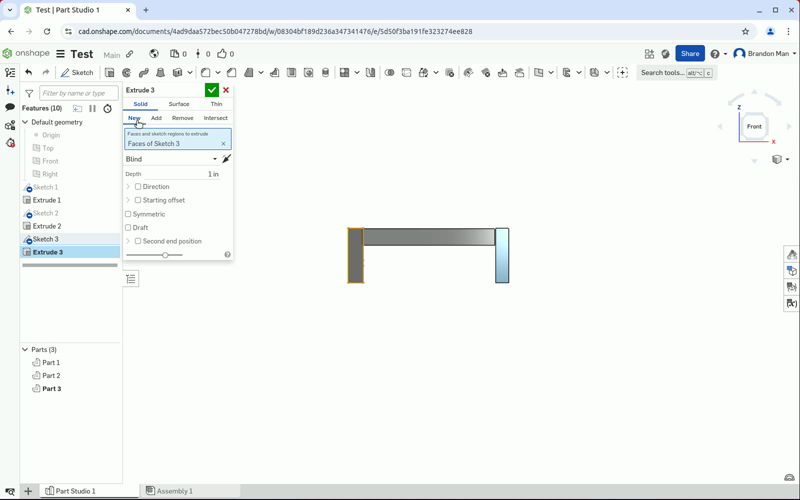
key(tab, 4)
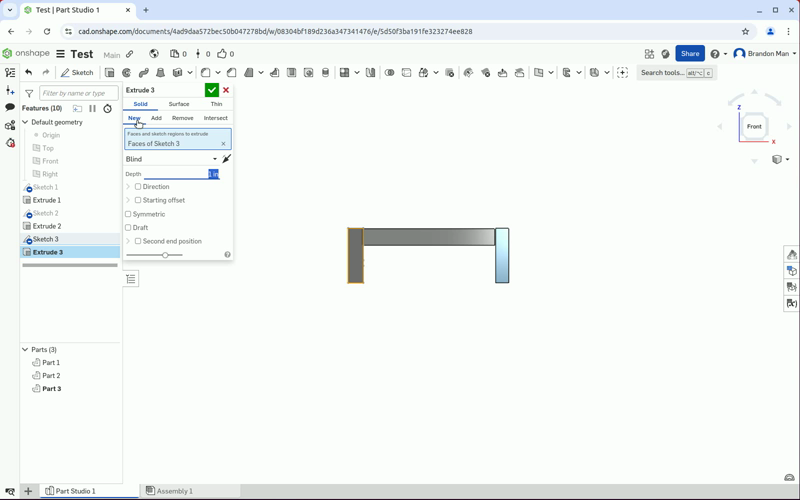
text(6.74)
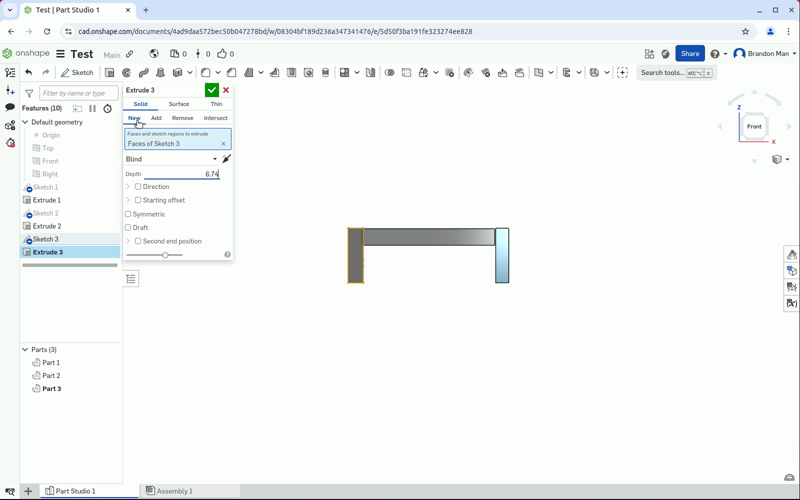
key(enter)
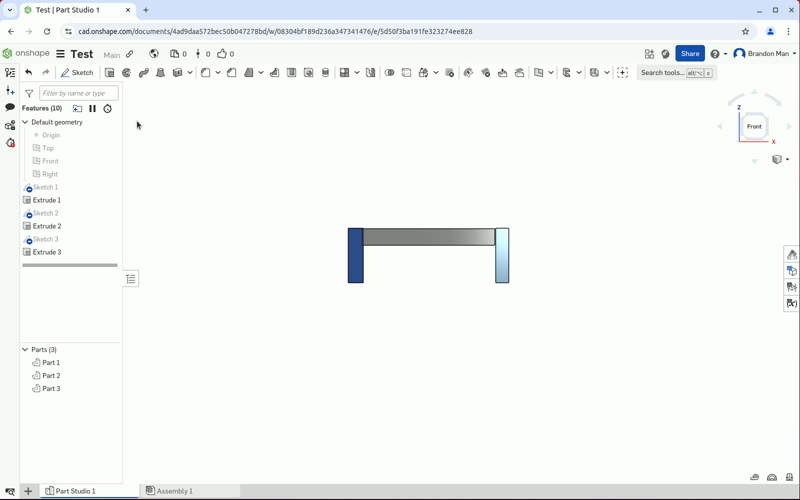
key(shift+h)
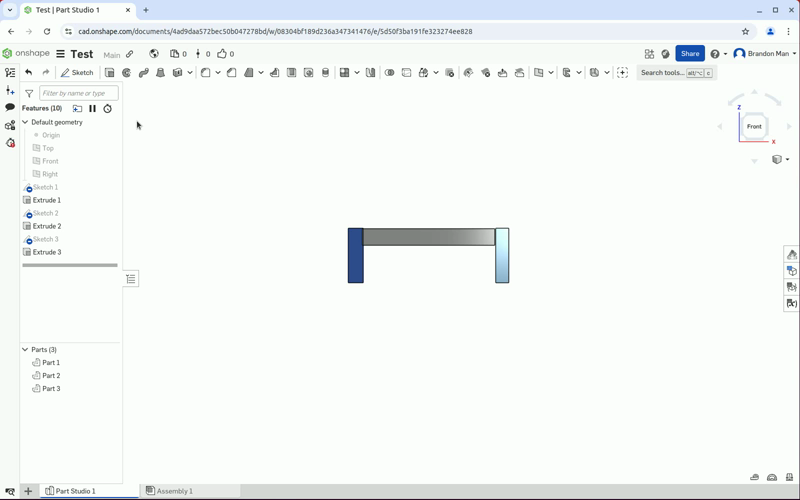
key(shift+h)
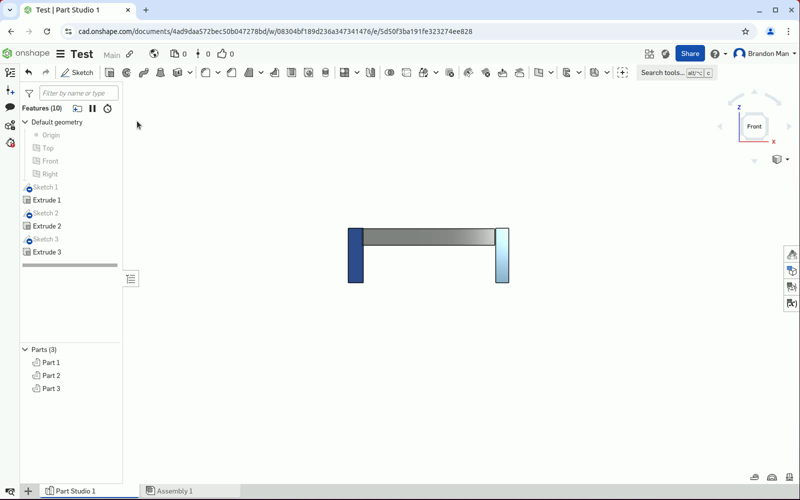
mouse_move(73, 189)
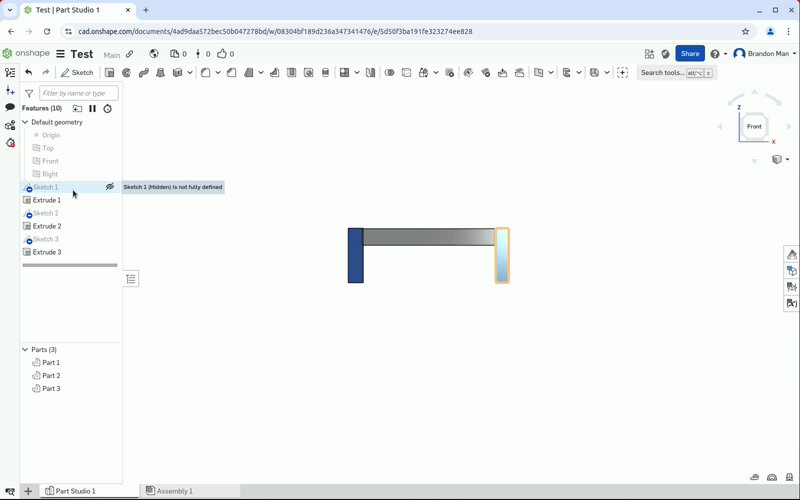
click(73, 189)
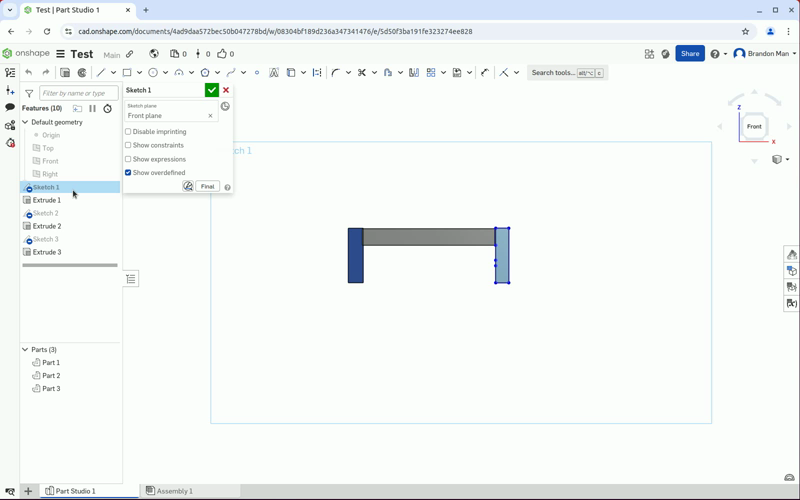
mouse_move(229, 92)
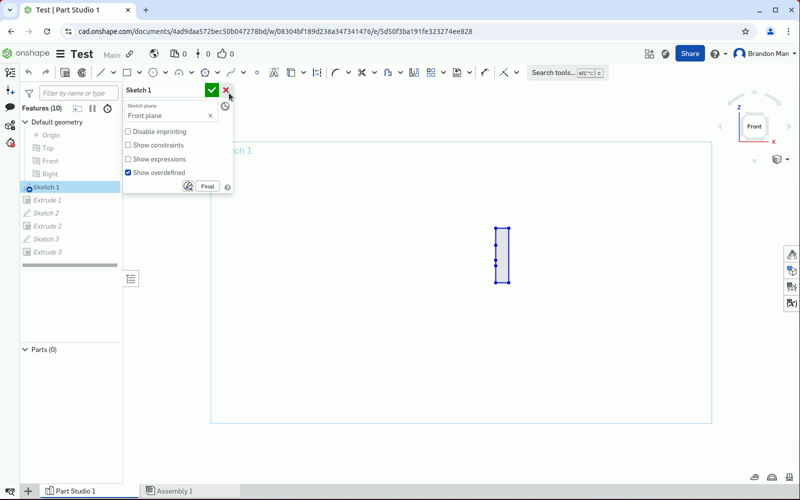
click(229, 92)
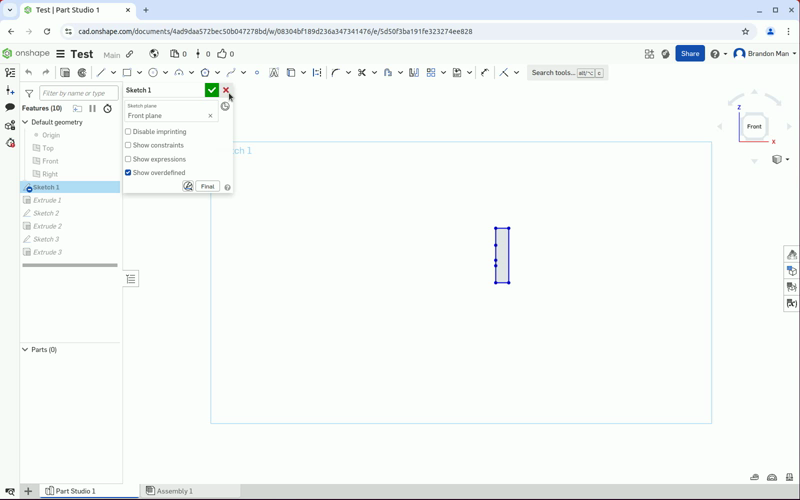
key(shift+s)
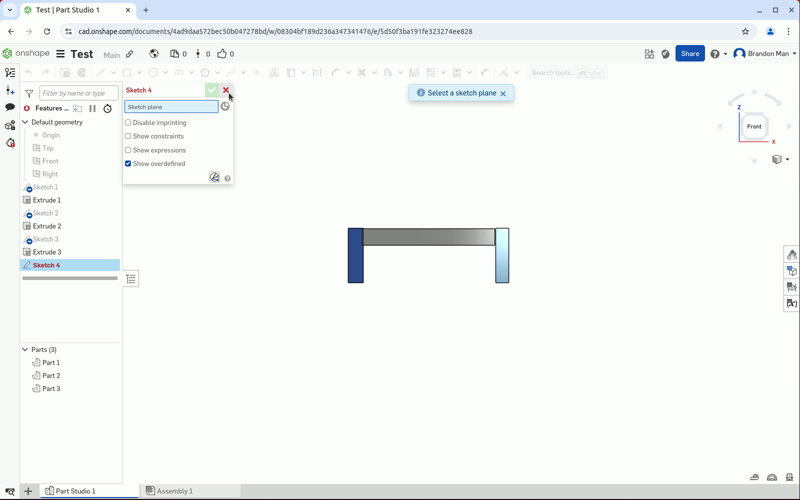
mouse_move(73, 163)
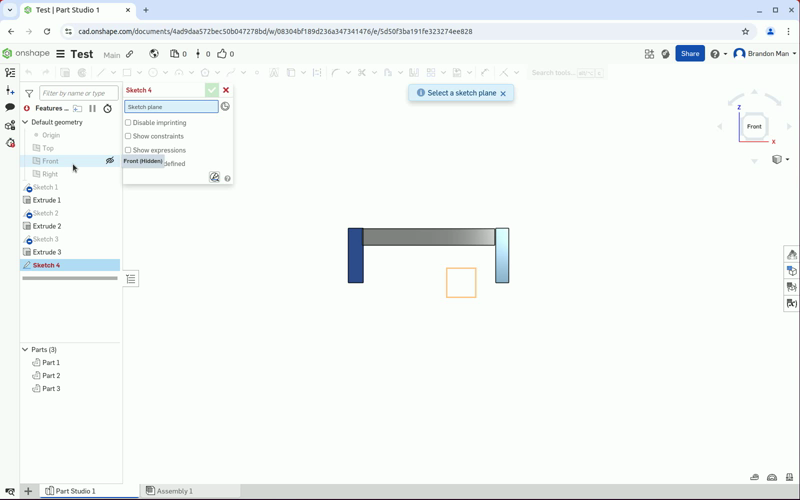
click(73, 163)
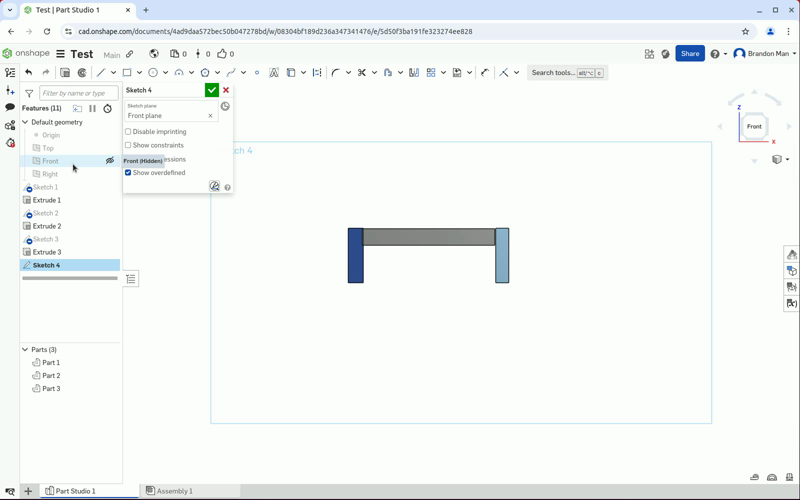
mouse_move(73, 352)
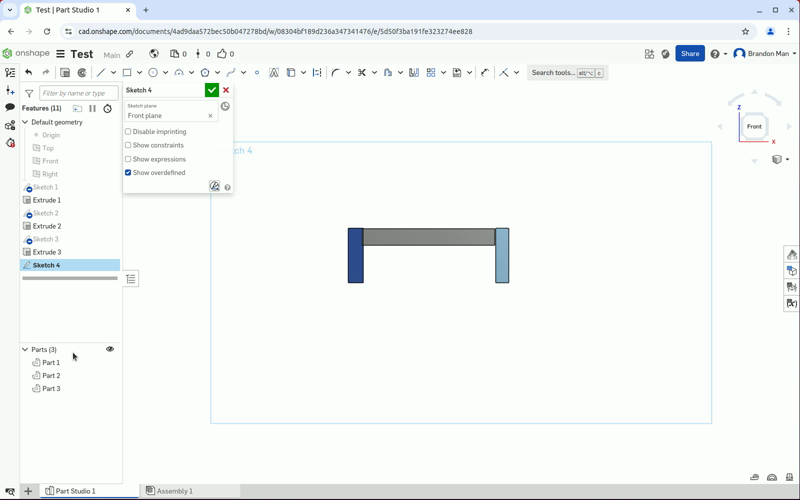
key(y)
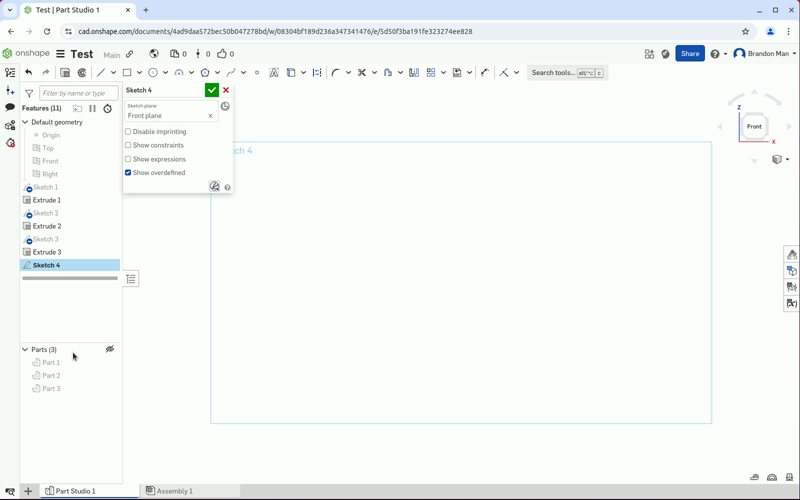
key(l)
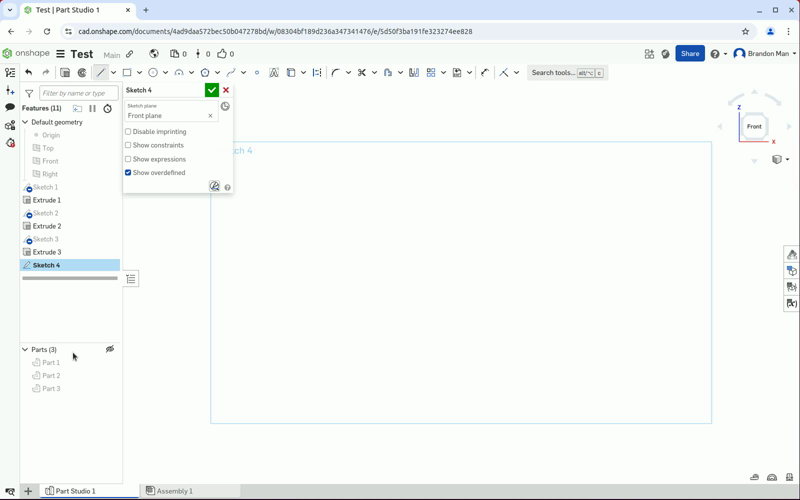
key_down(shift)
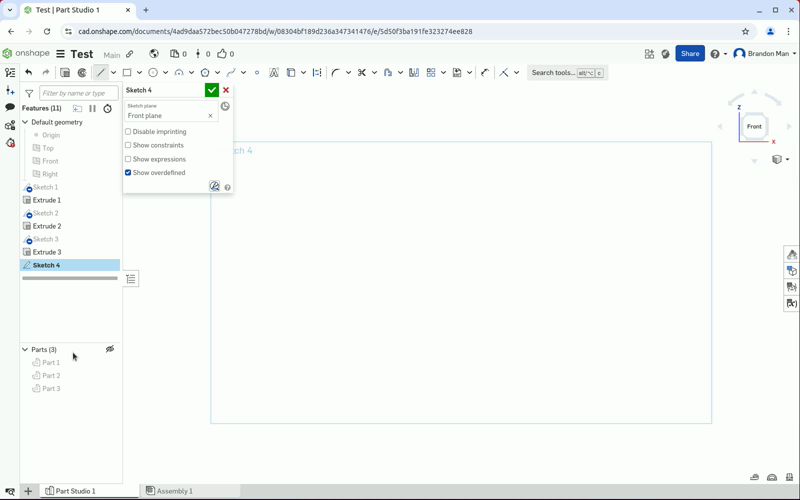
mouse_move(362, 266)
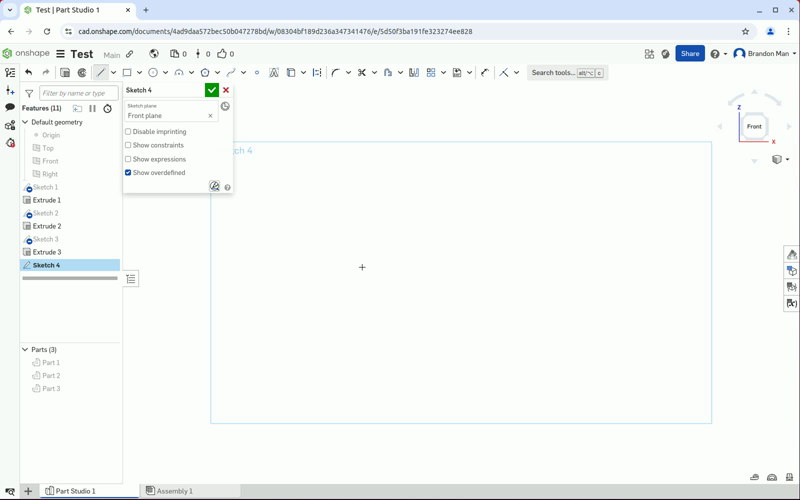
click(362, 266)
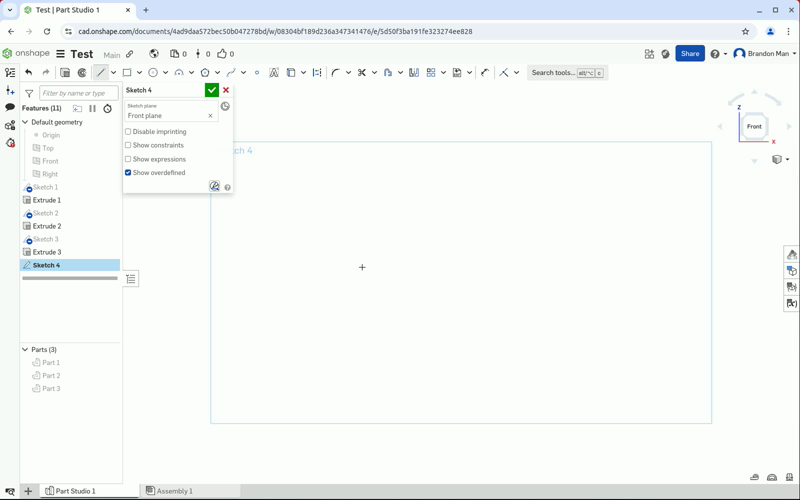
key_up(shift)
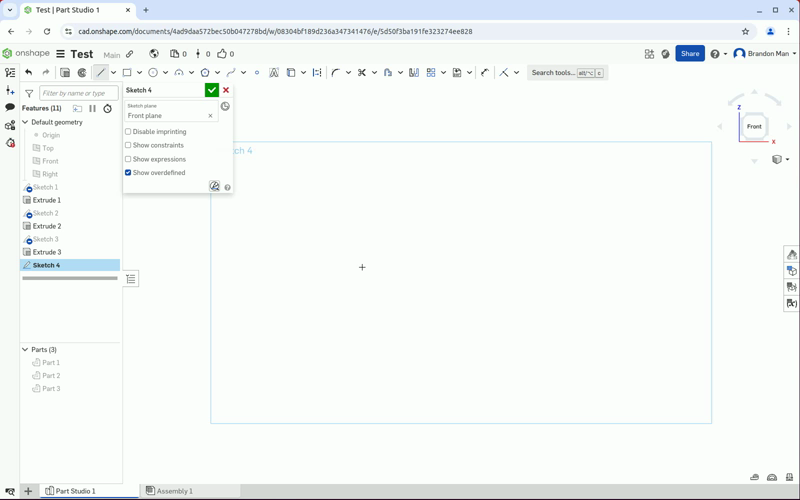
key_down(shift)
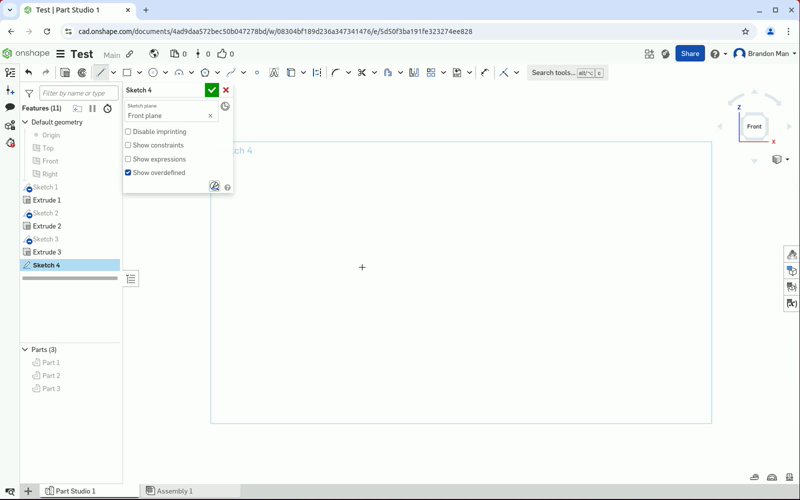
mouse_move(494, 266)
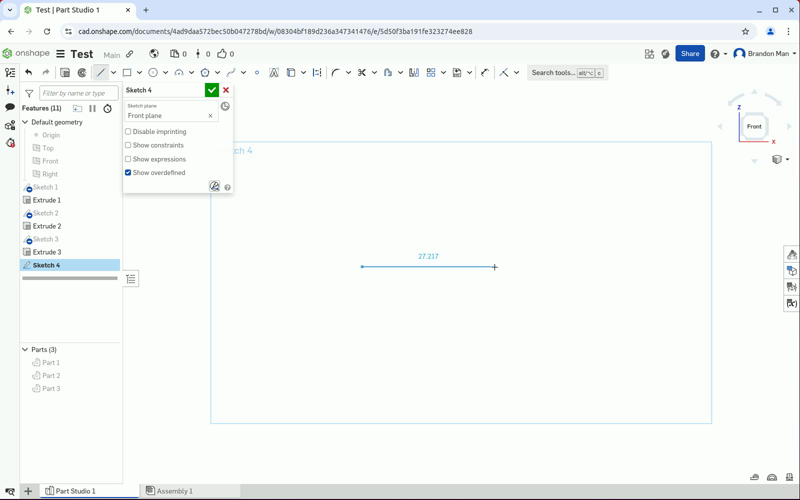
click(494, 266)
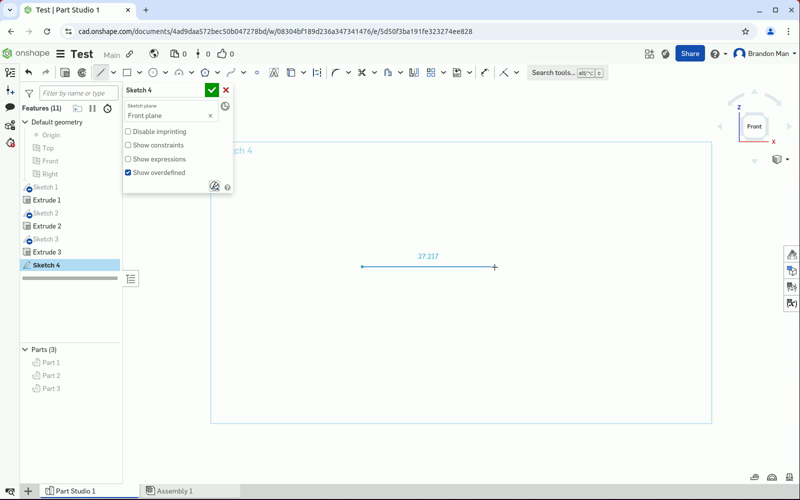
key_up(shift)
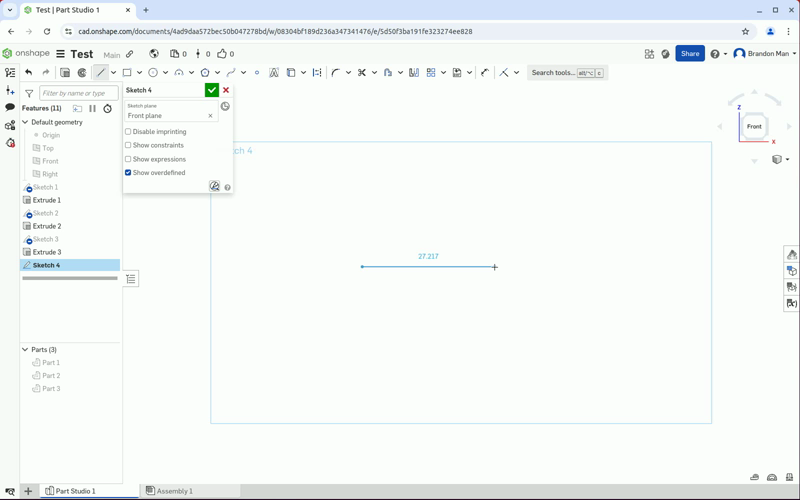
key_down(shift)
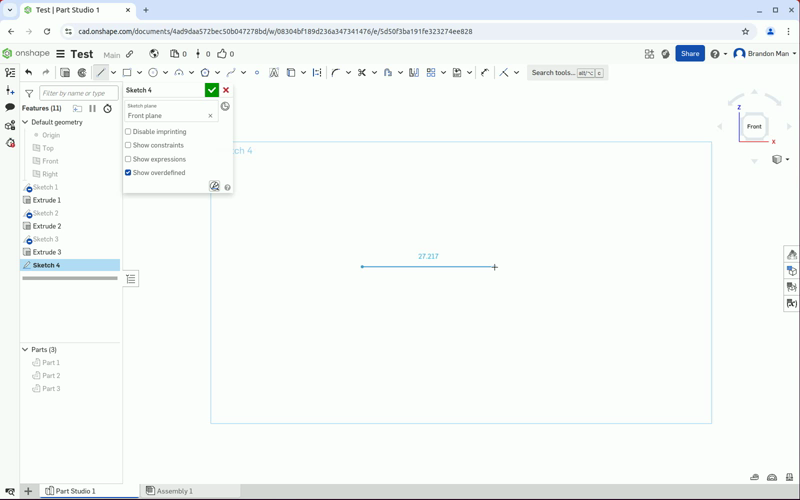
mouse_move(524, 266)
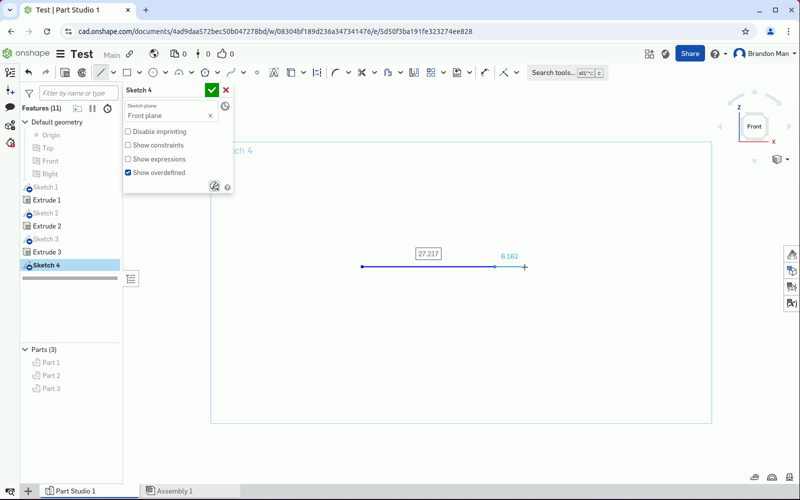
mouse_move(494, 261)
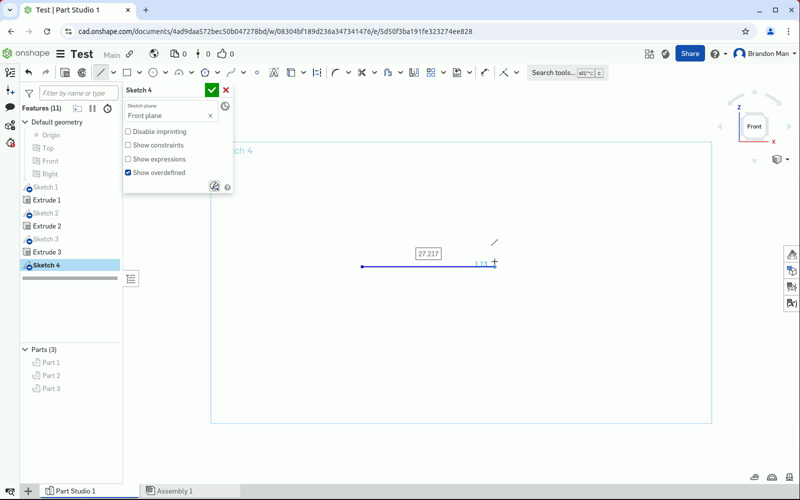
scroll(6)
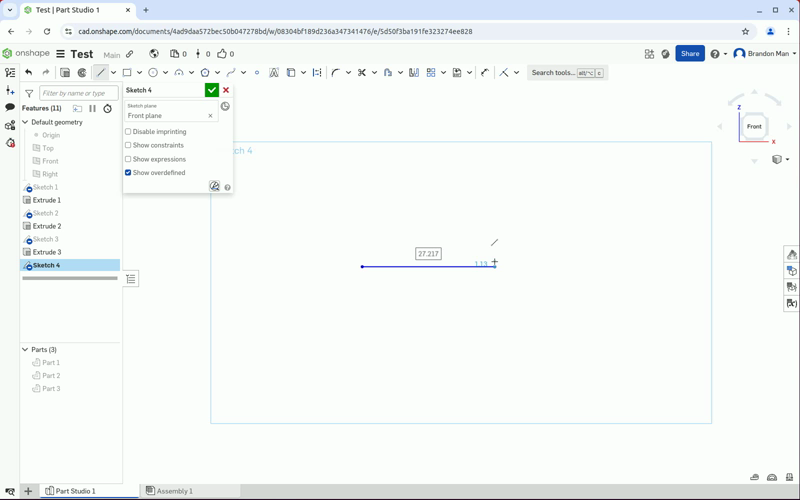
scroll(6)
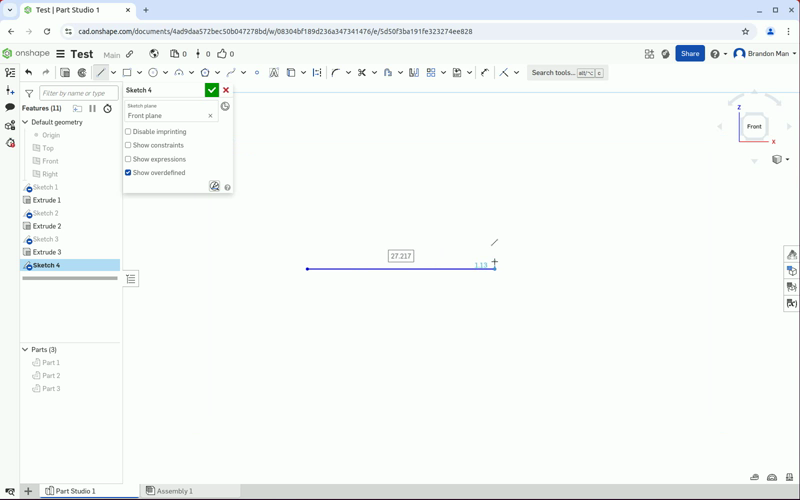
scroll(6)
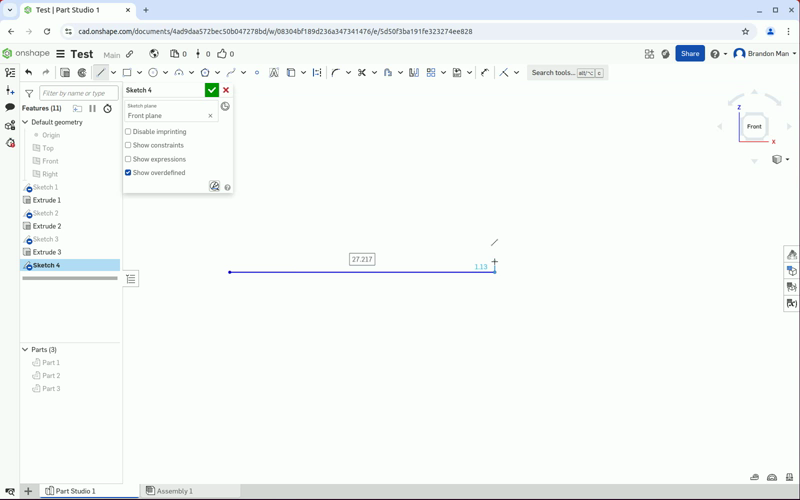
scroll(6)
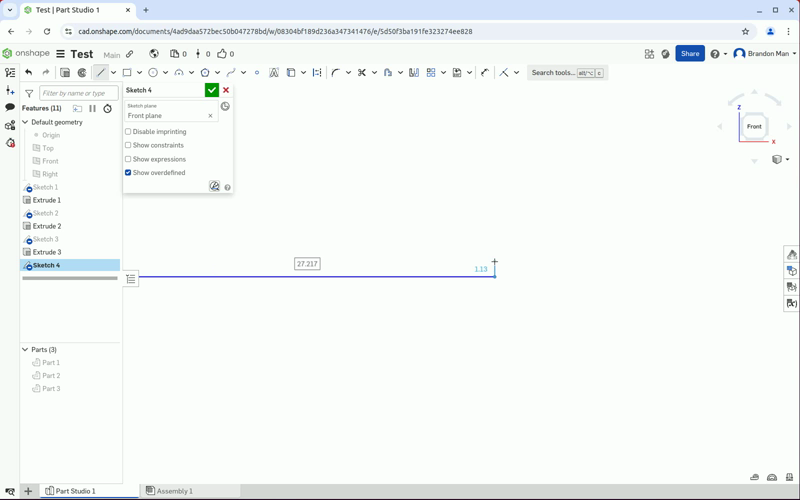
scroll(6)
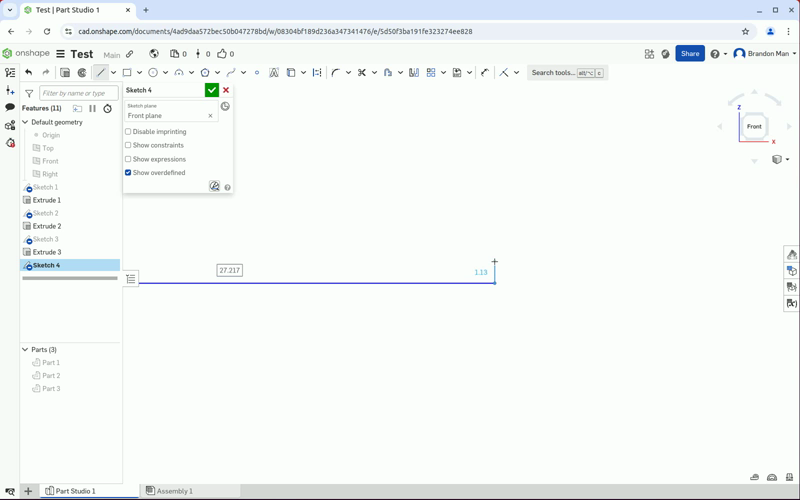
scroll(6)
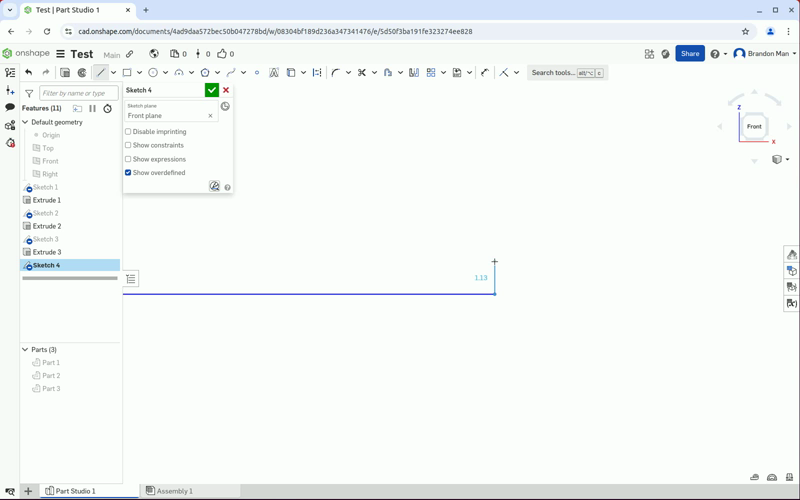
scroll(6)
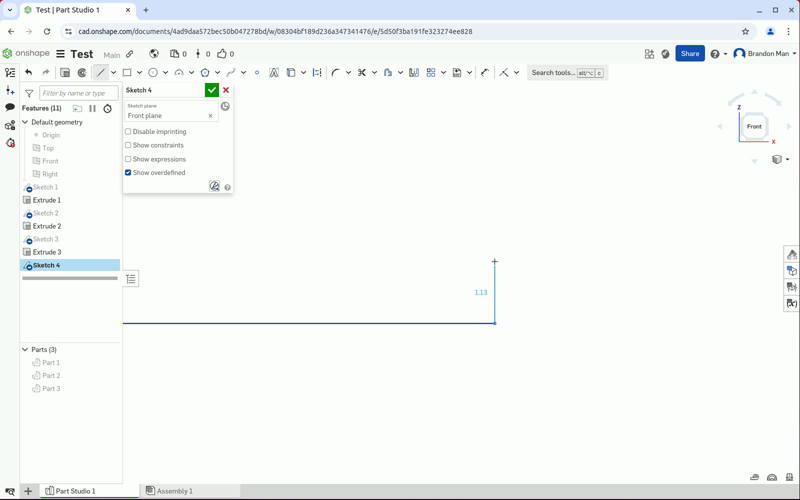
click(494, 261)
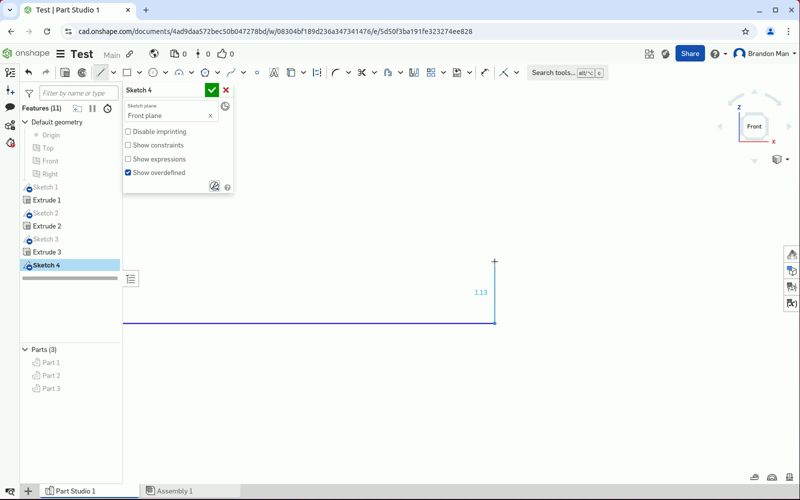
scroll(-6)
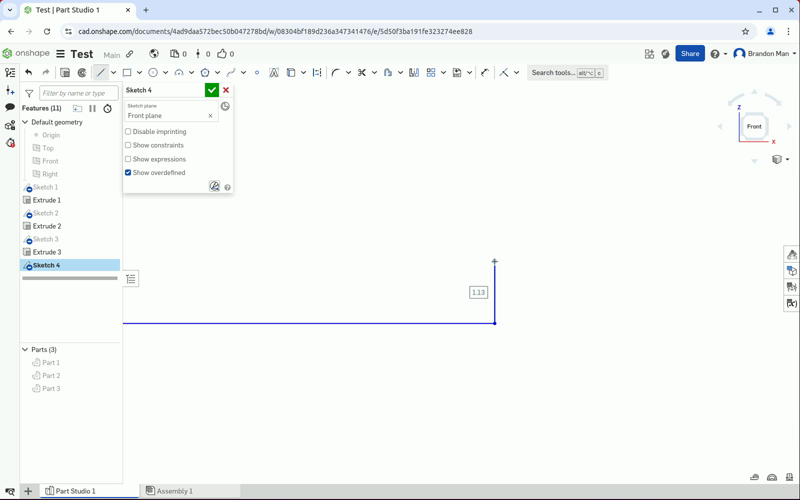
scroll(-6)
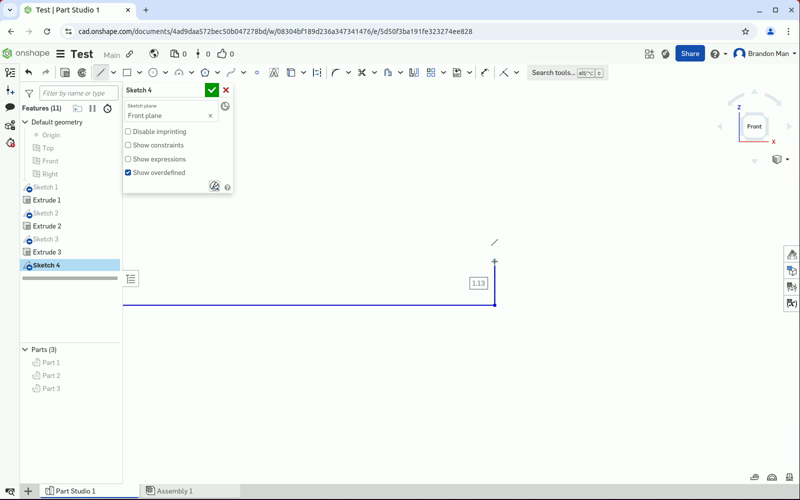
scroll(-6)
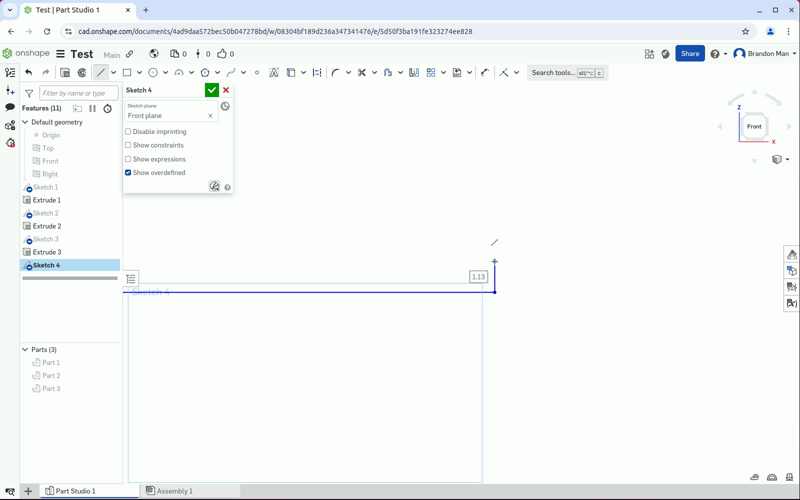
scroll(-6)
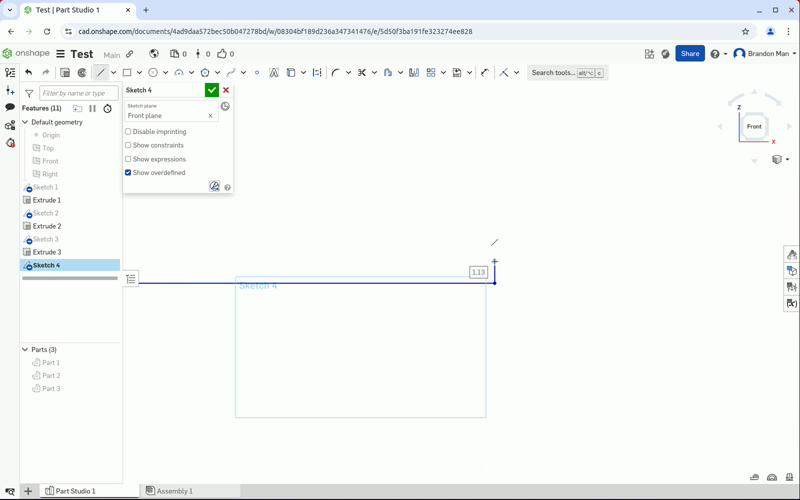
scroll(-6)
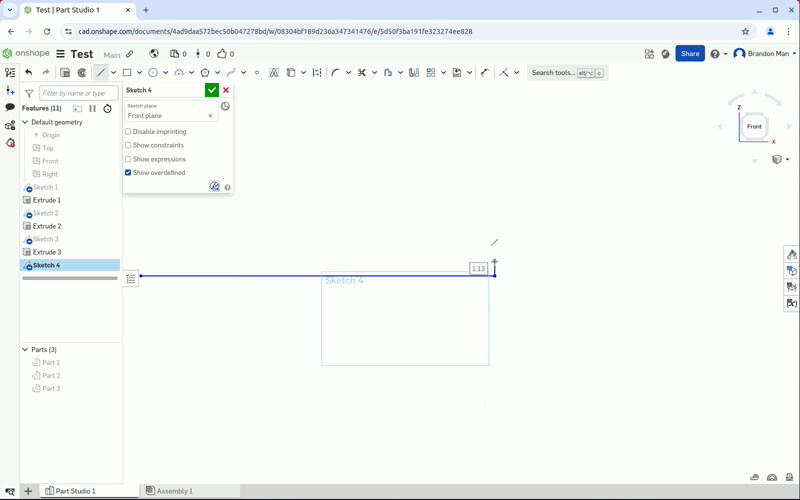
scroll(-6)
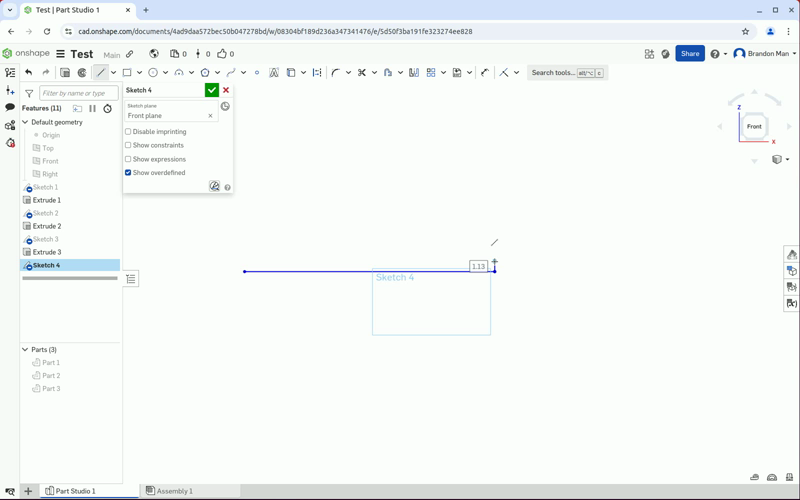
scroll(-6)
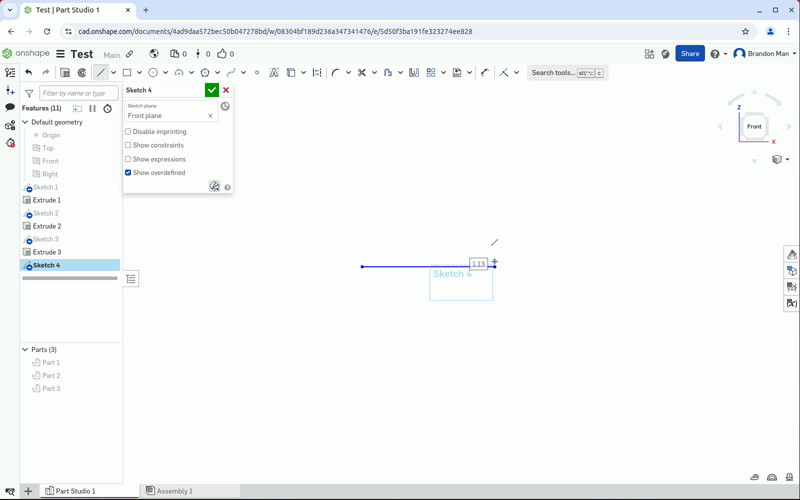
key_up(shift)
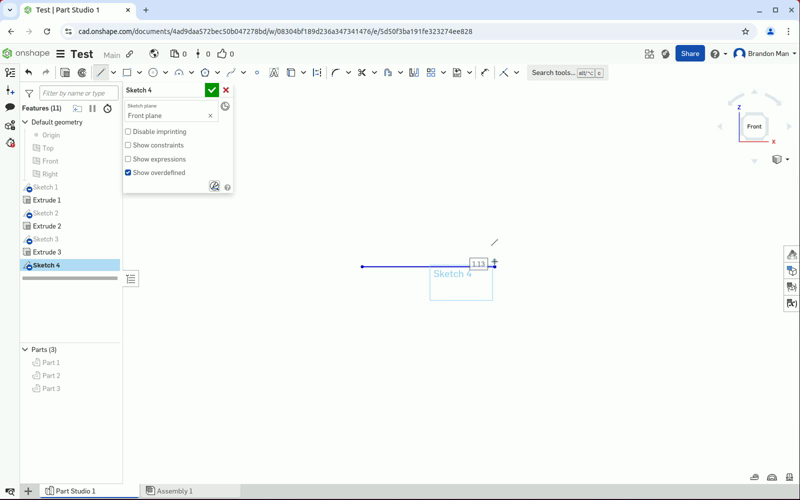
key_down(shift)
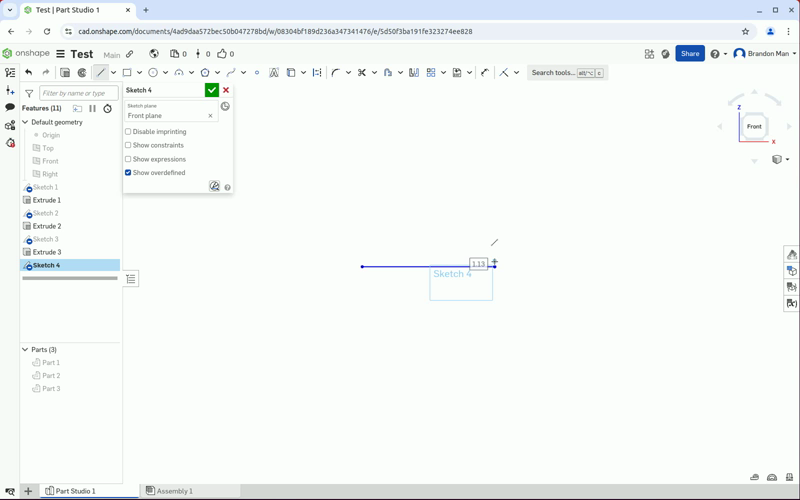
mouse_move(362, 261)
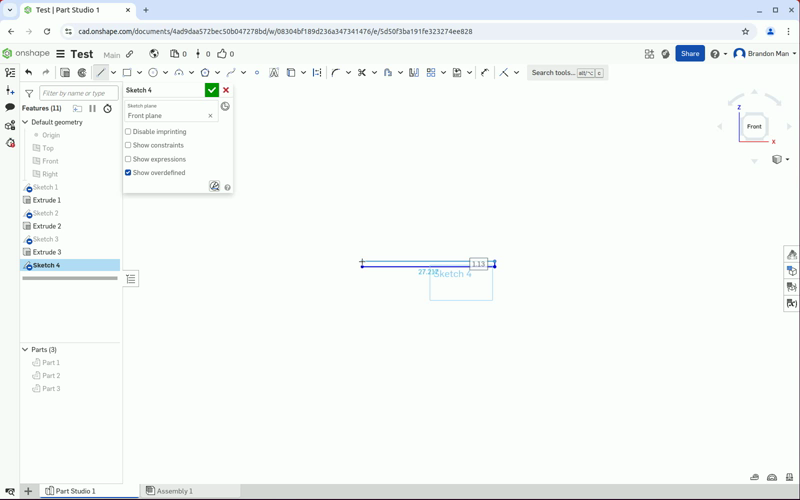
click(362, 261)
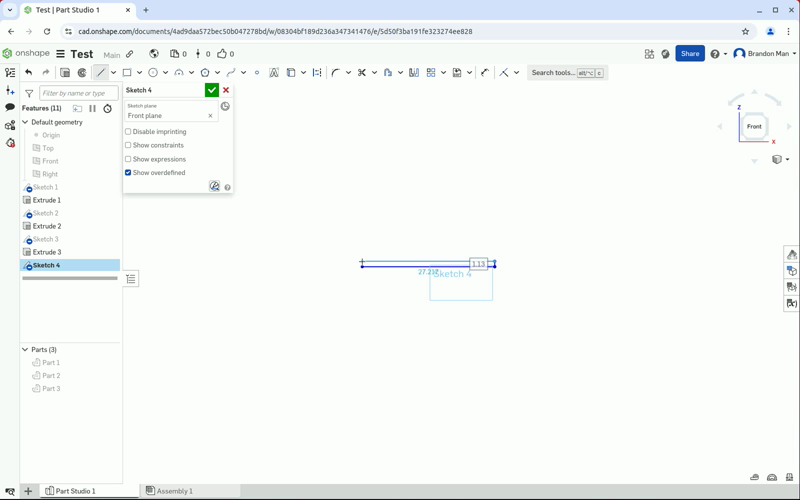
key_up(shift)
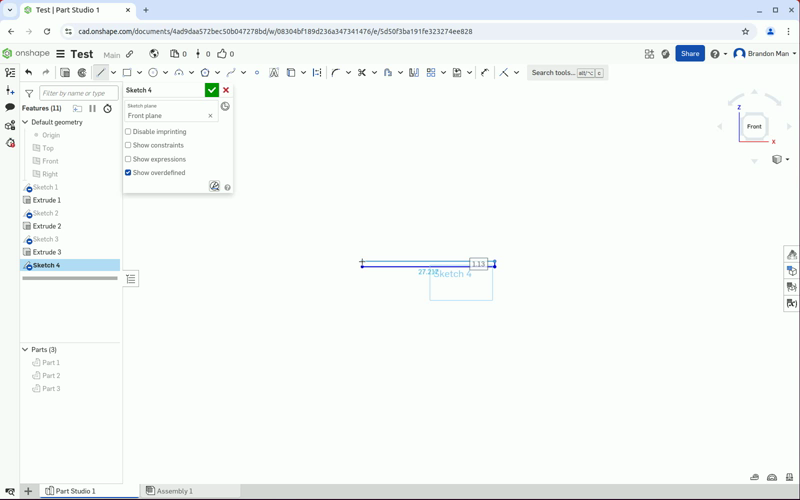
mouse_move(392, 261)
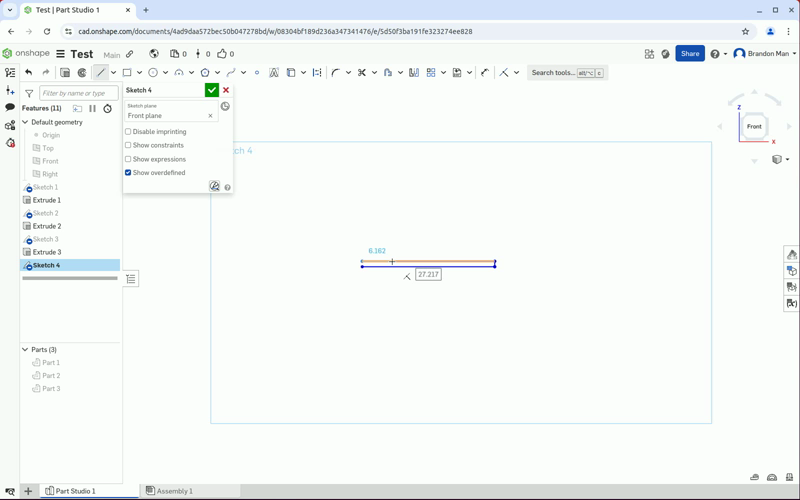
key_down(shift)
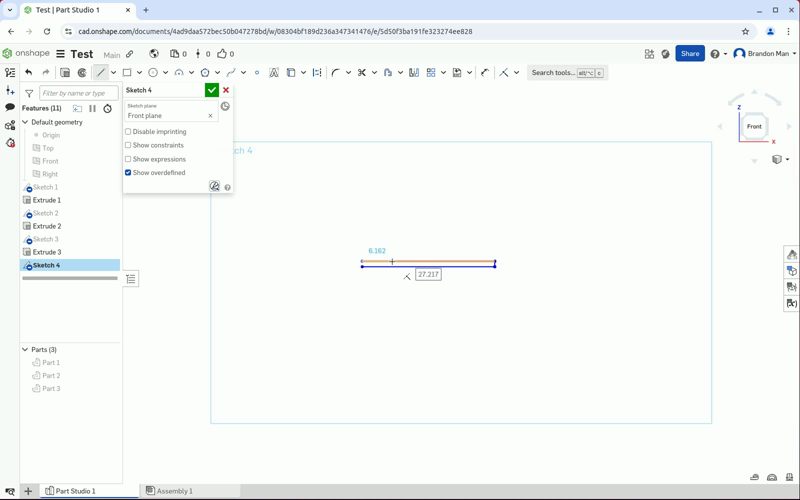
mouse_move(362, 266)
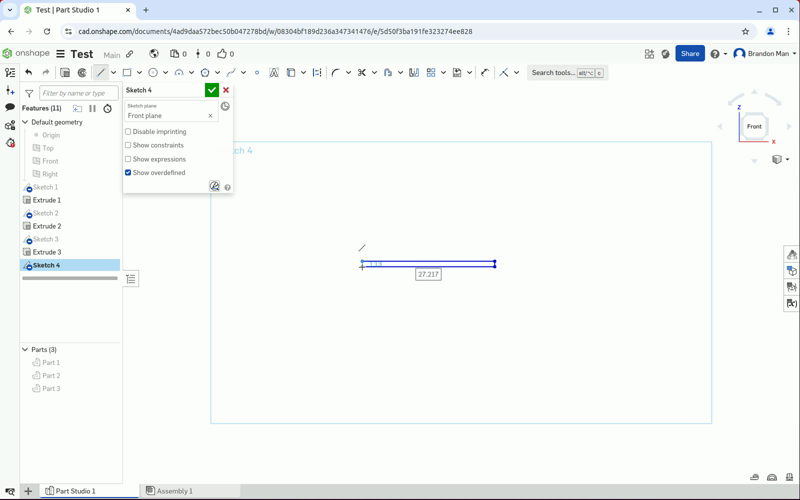
scroll(6)
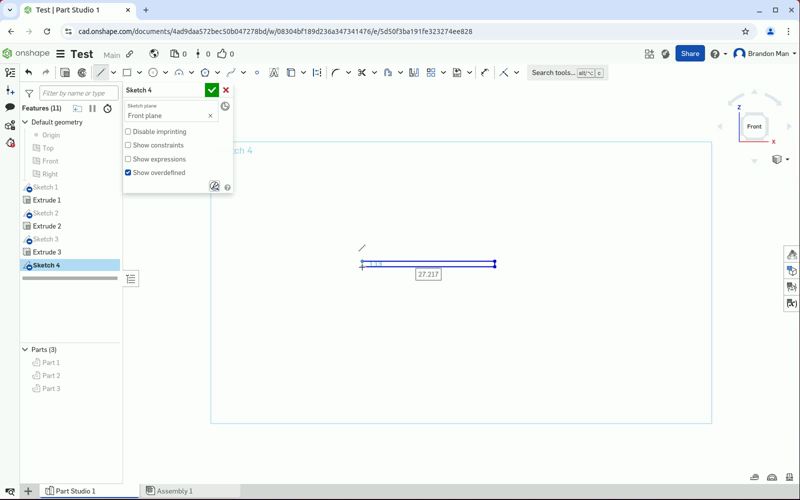
scroll(6)
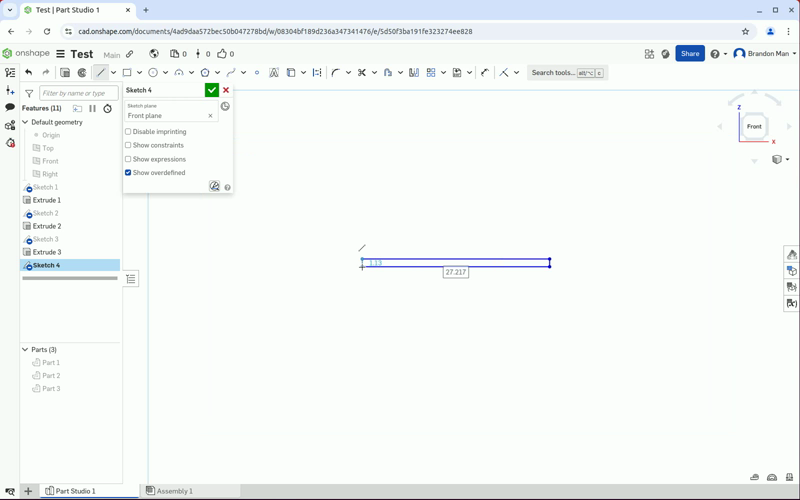
scroll(6)
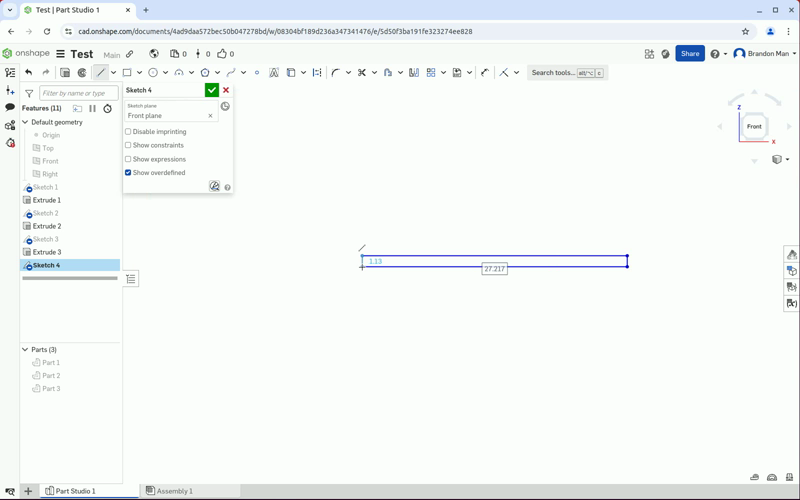
scroll(6)
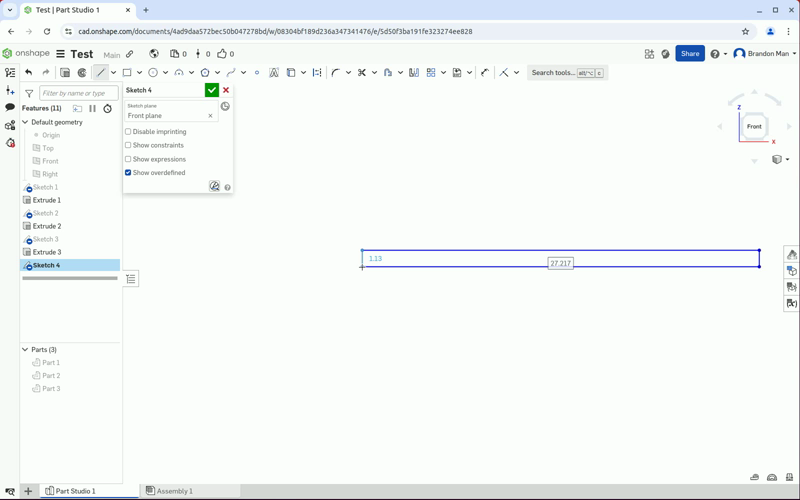
scroll(6)
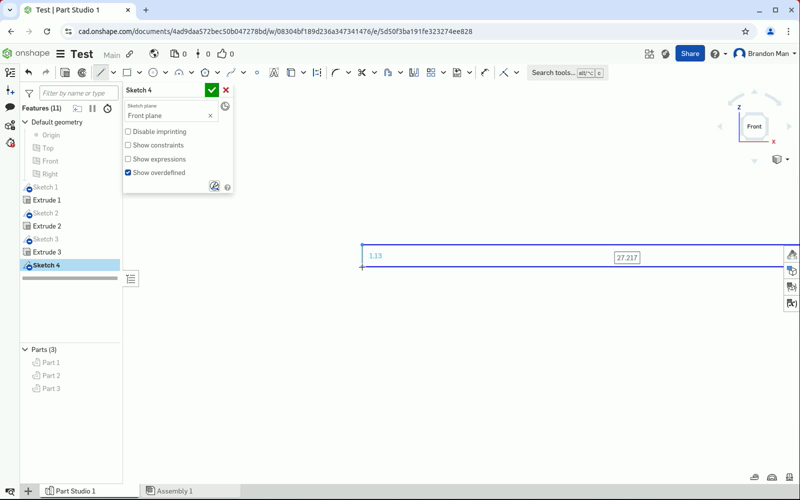
scroll(6)
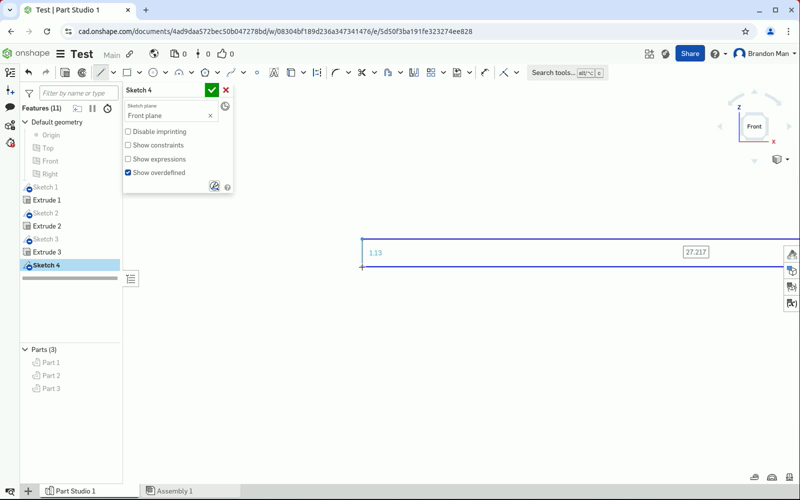
scroll(6)
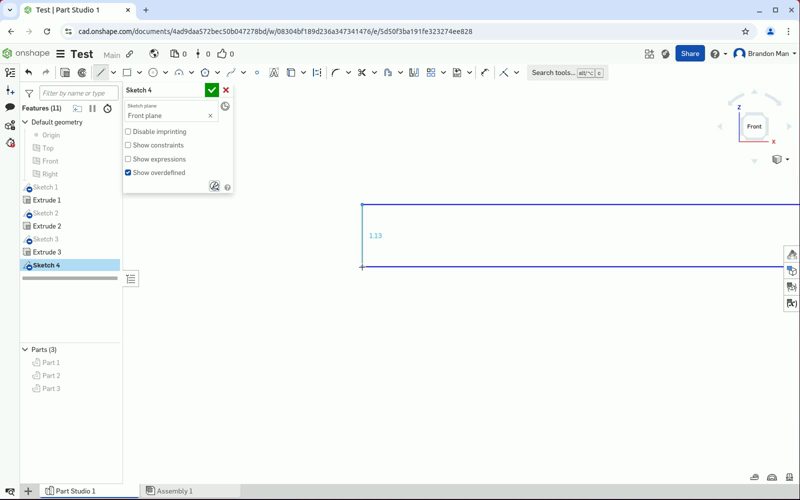
key_up(shift)
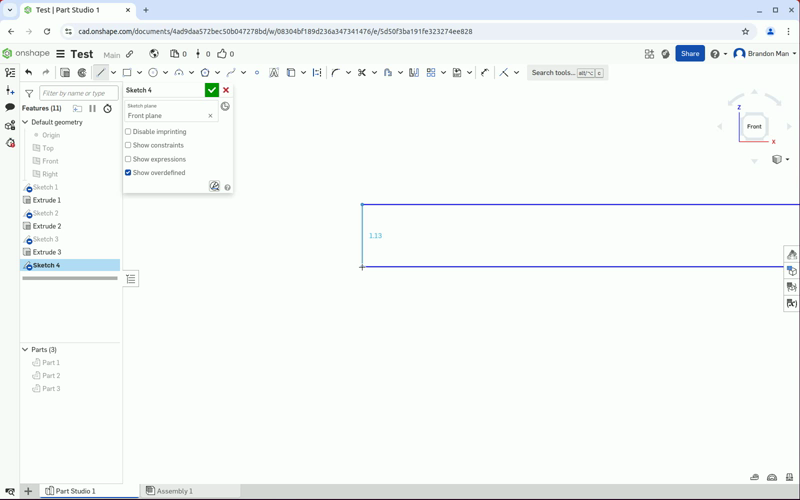
click(362, 266)
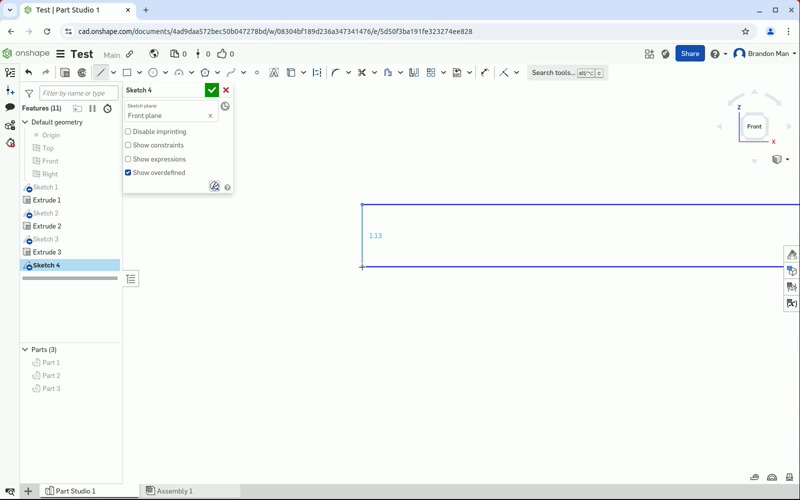
scroll(-6)
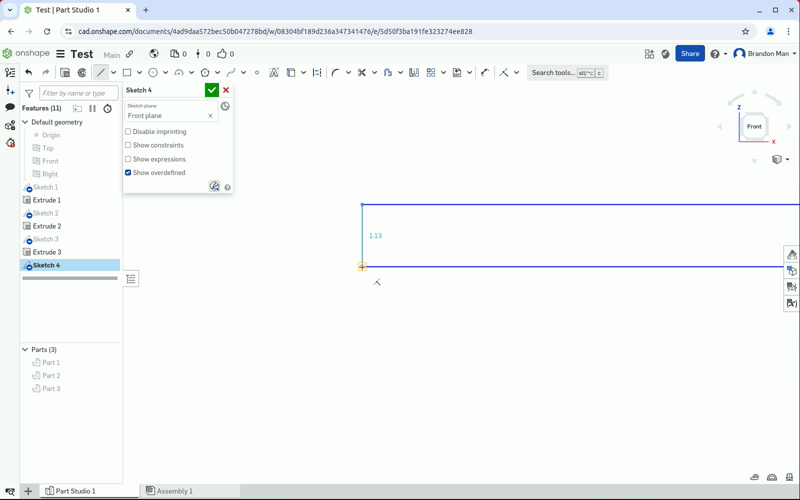
scroll(-6)
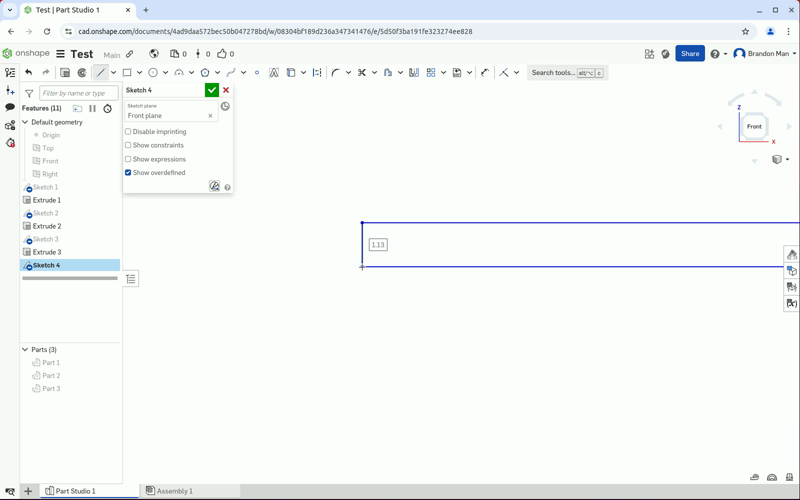
scroll(-6)
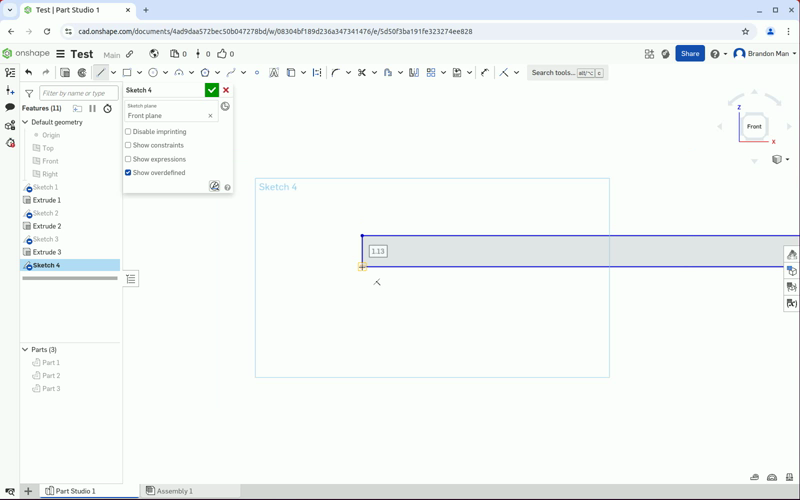
scroll(-6)
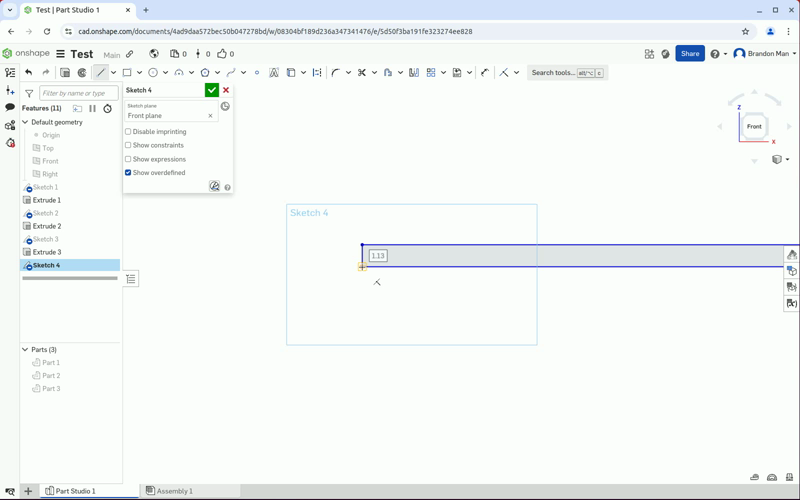
scroll(-6)
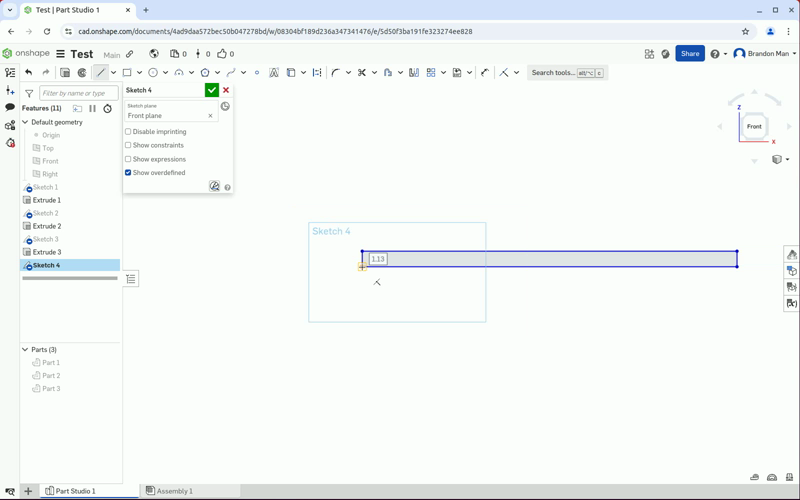
scroll(-6)
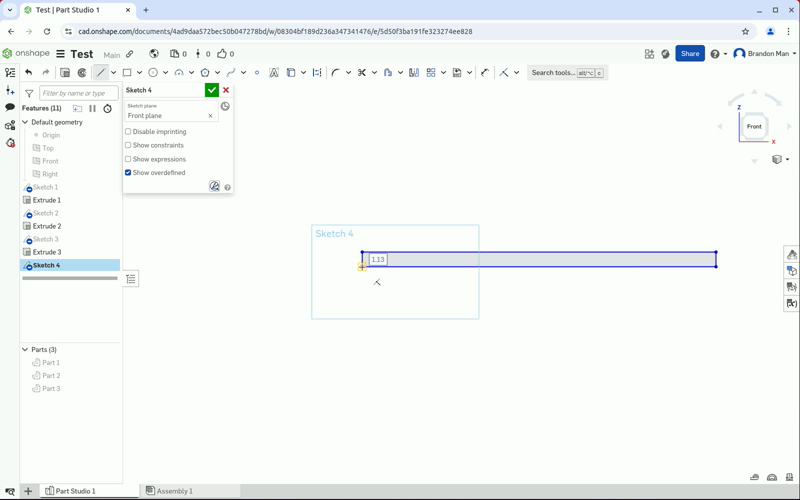
scroll(-6)
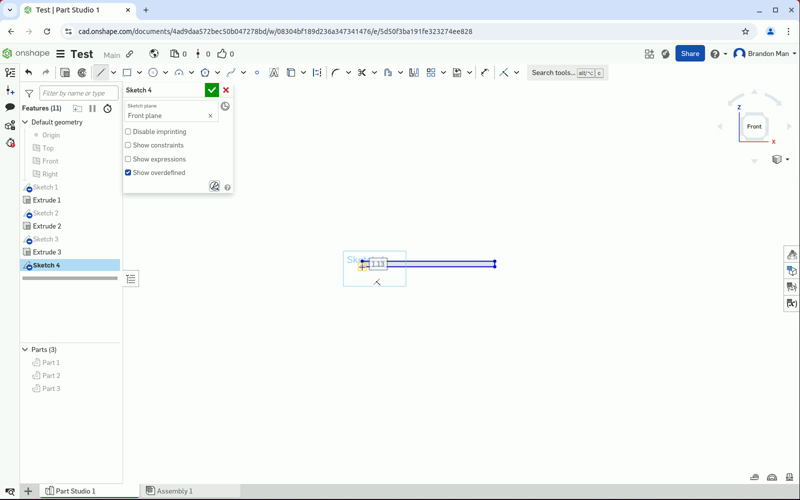
key(esc)
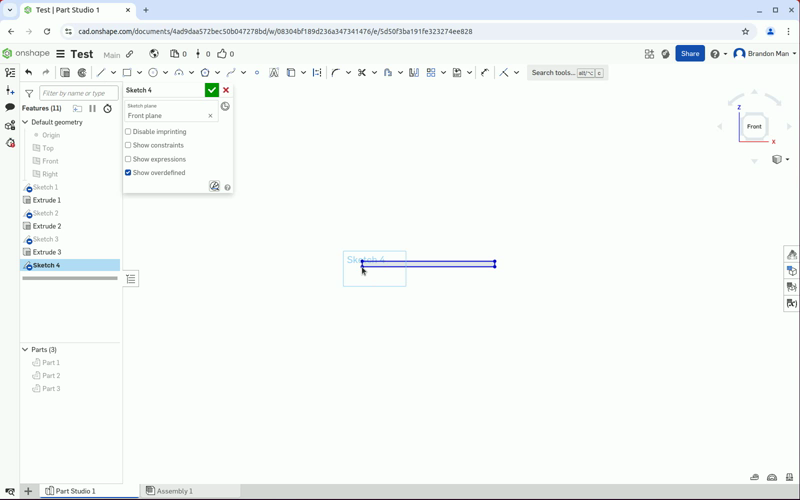
mouse_move(389, 262)
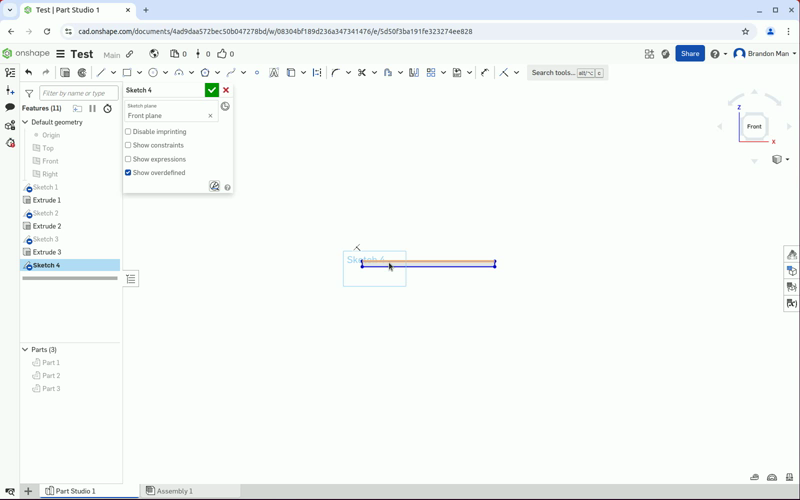
scroll(6)
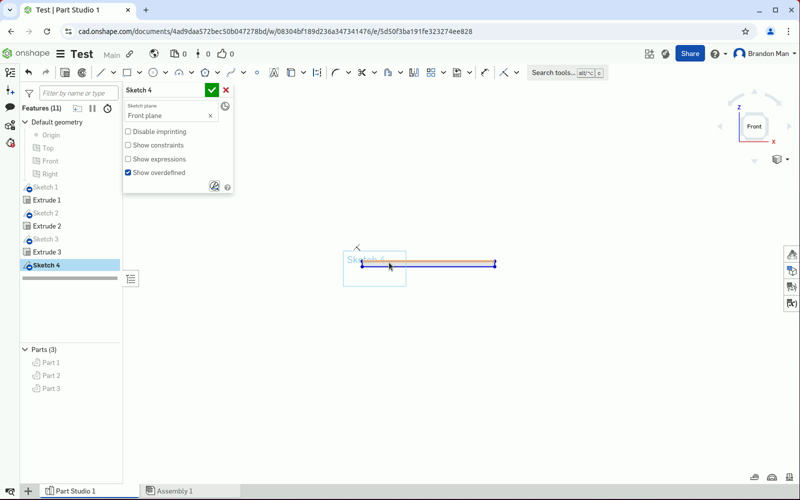
scroll(6)
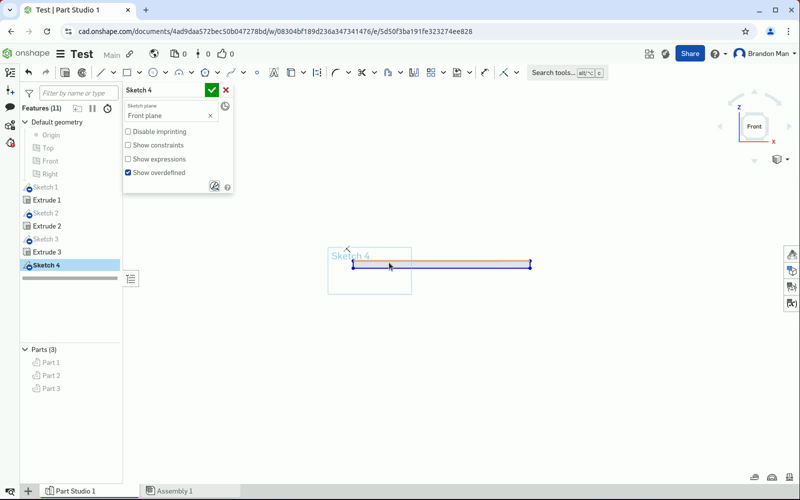
scroll(6)
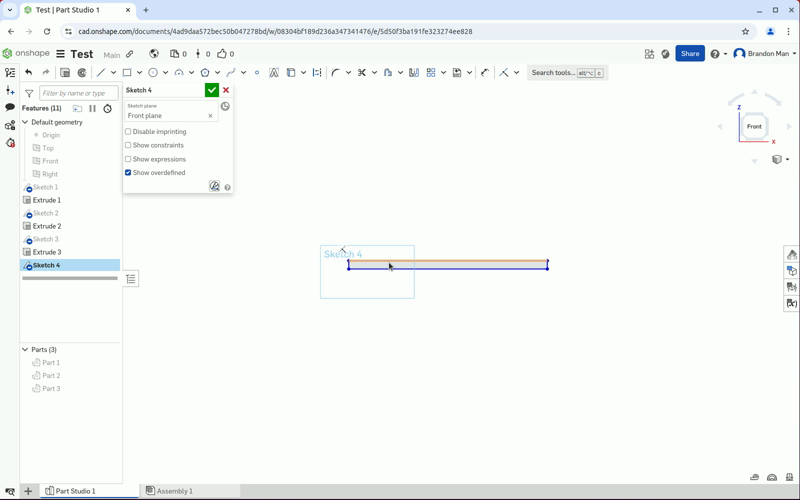
scroll(6)
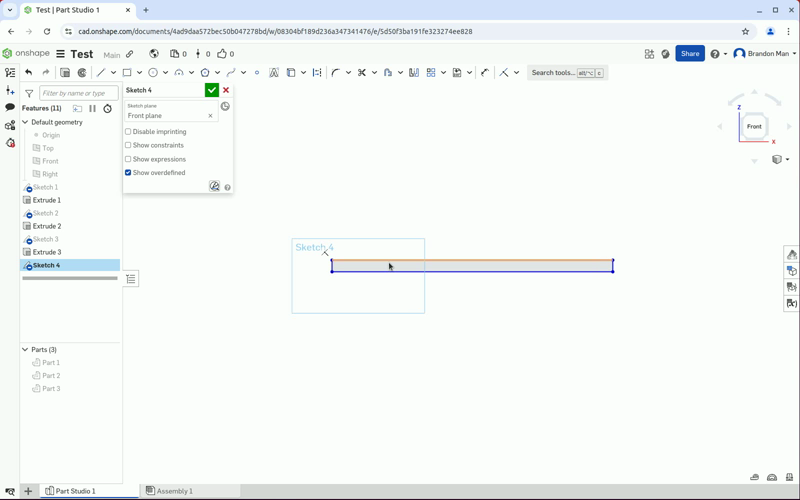
scroll(6)
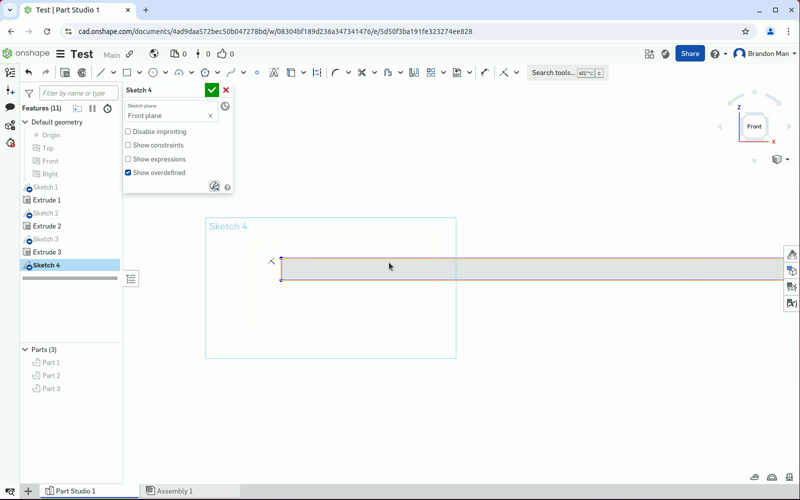
scroll(6)
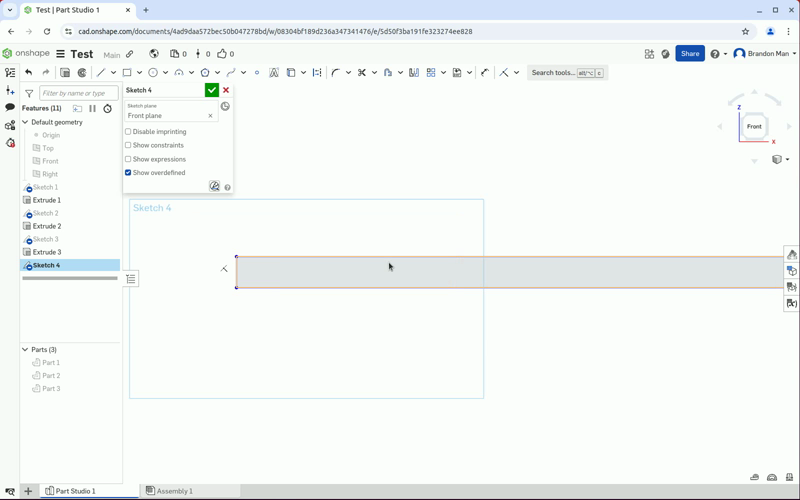
scroll(6)
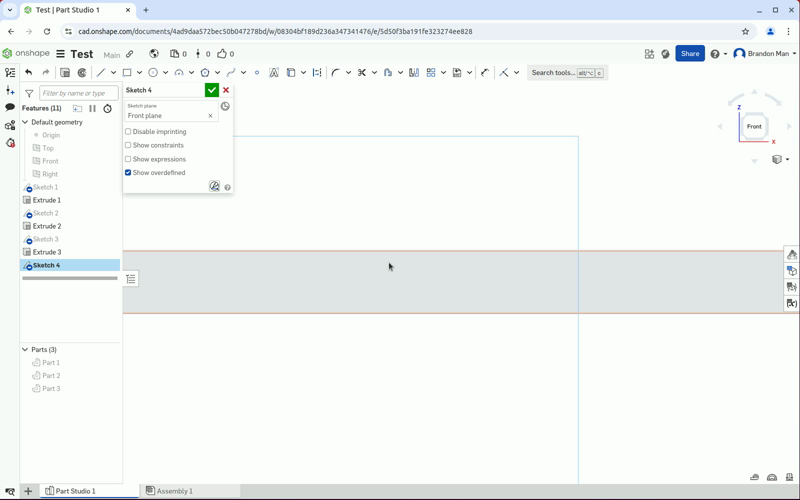
click(389, 262)
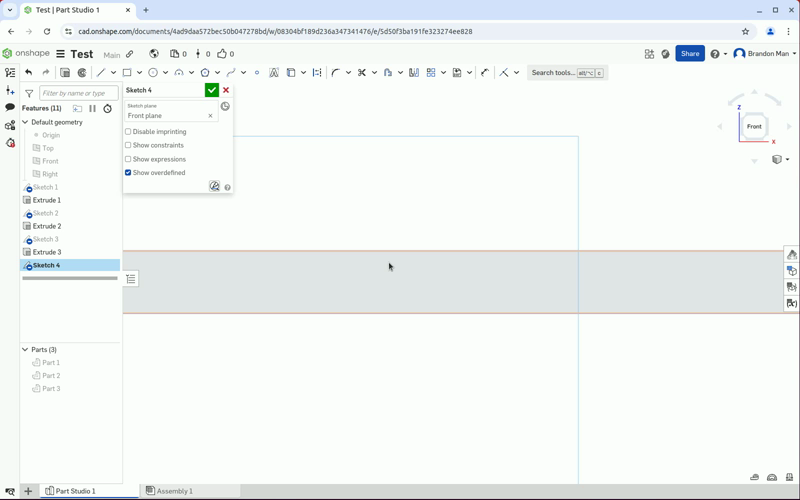
scroll(-6)
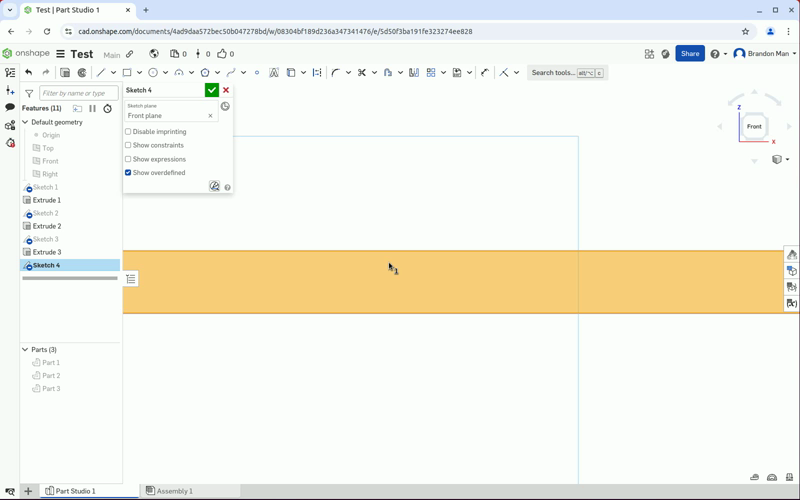
scroll(-6)
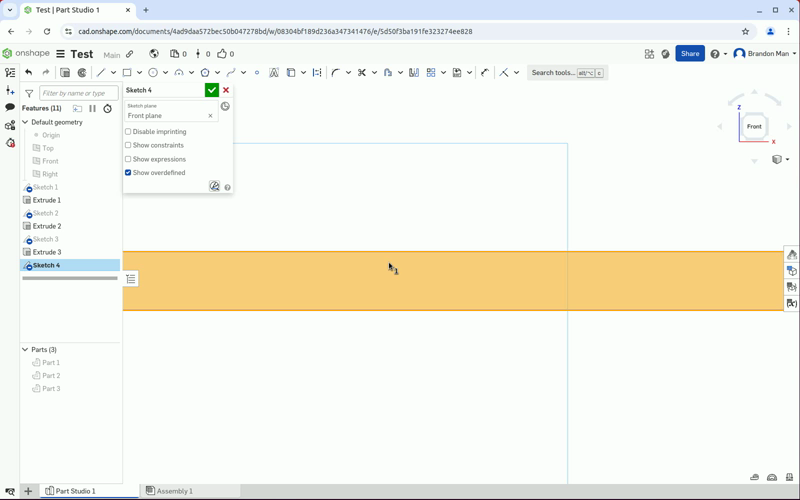
scroll(-6)
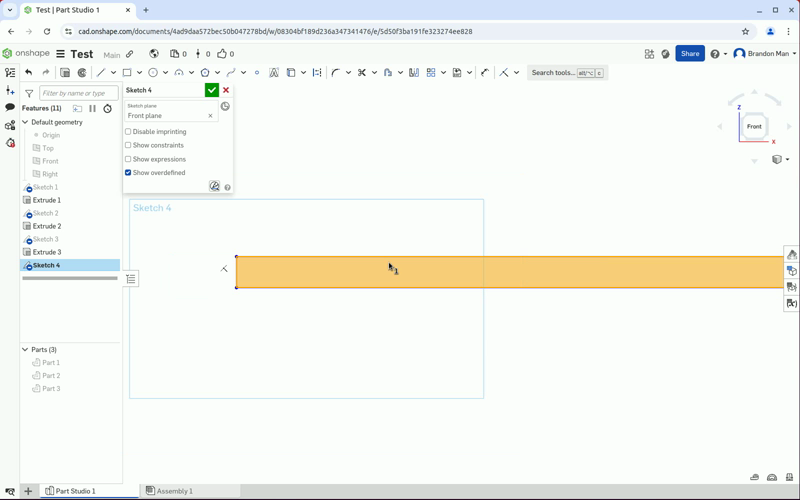
scroll(-6)
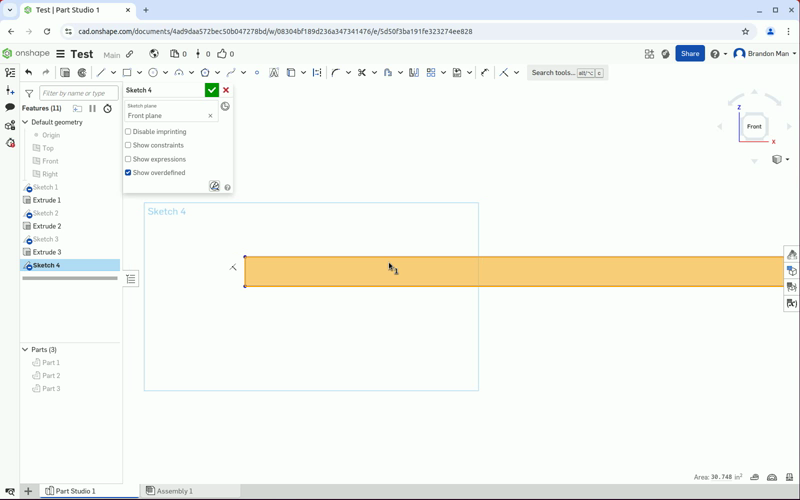
scroll(-6)
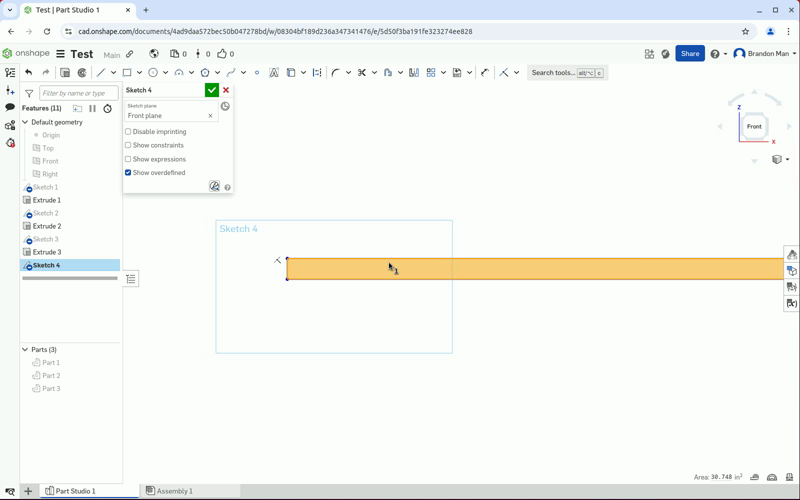
scroll(-6)
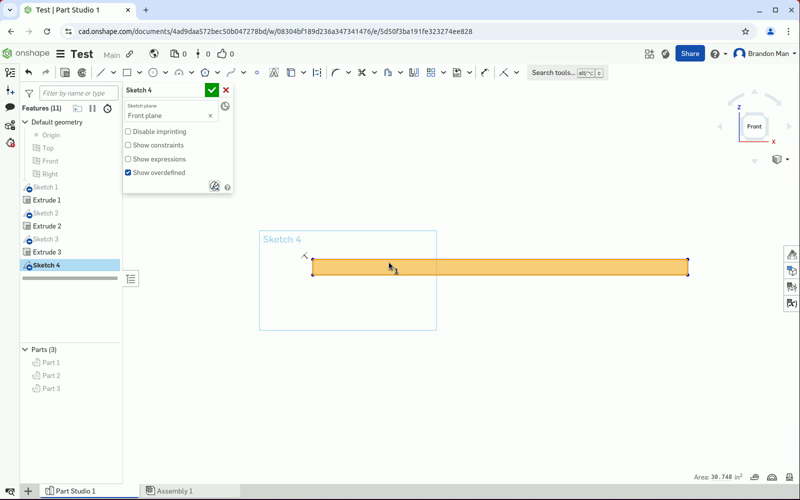
scroll(-6)
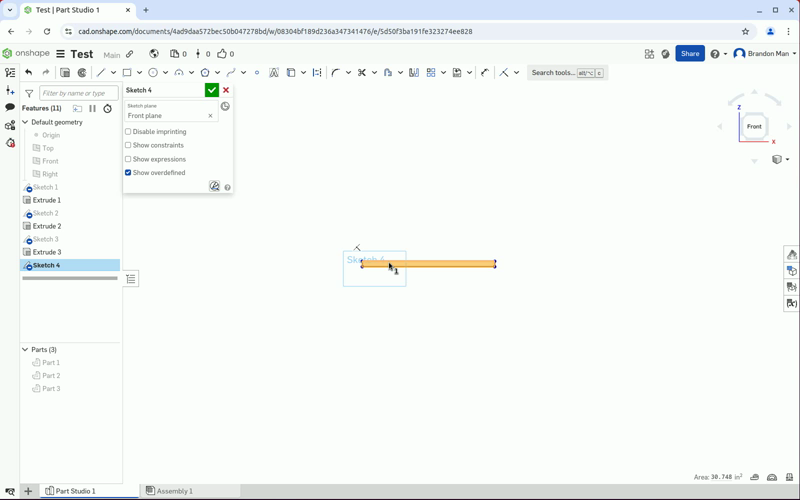
mouse_move(73, 352)
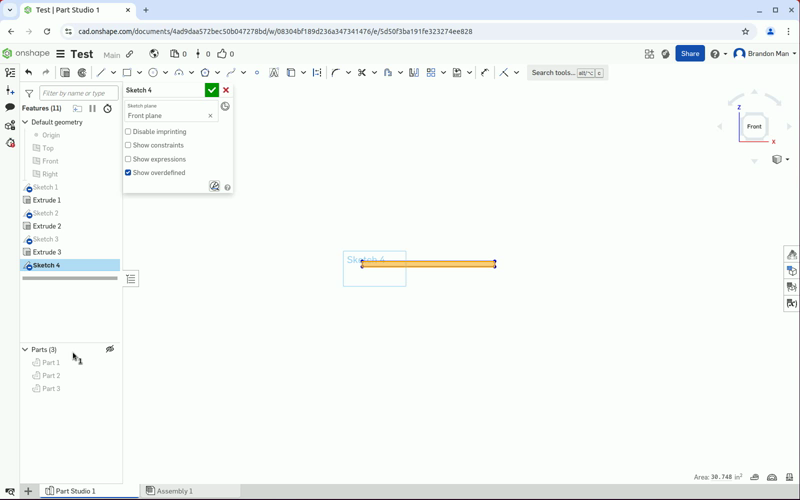
key(shift+y)
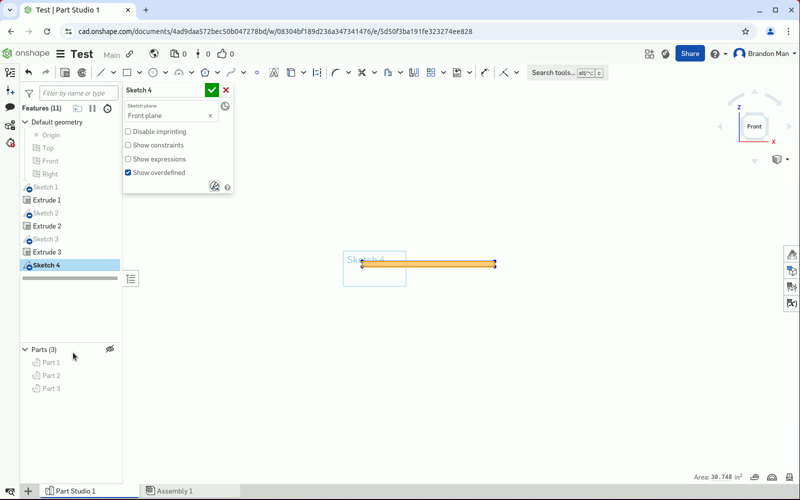
key(shift+e)
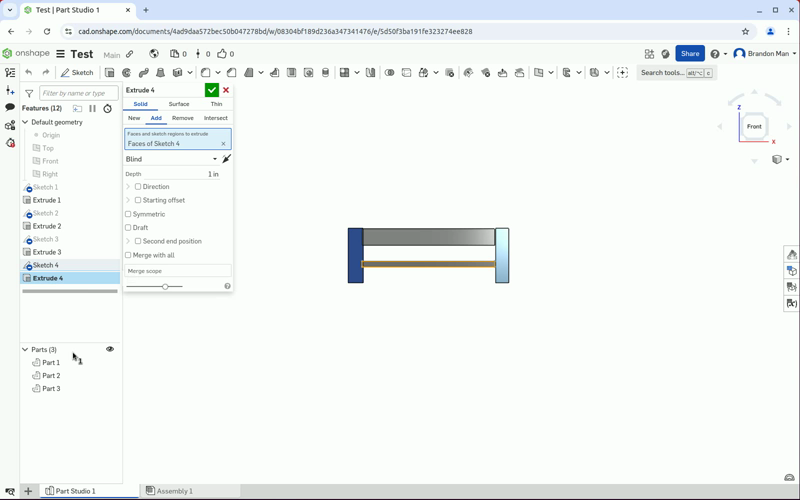
mouse_move(143, 106)
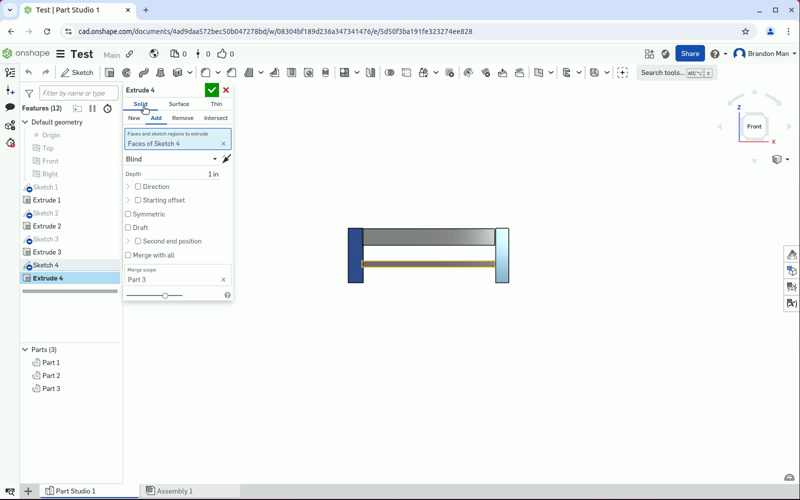
click(143, 106)
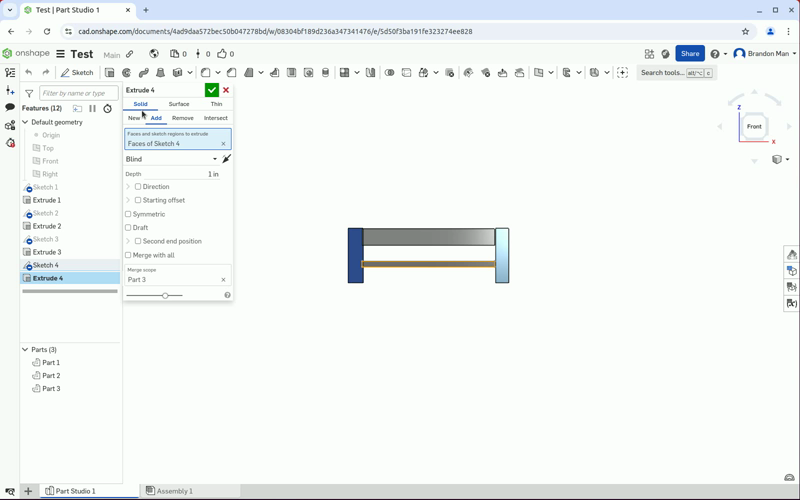
mouse_move(137, 120)
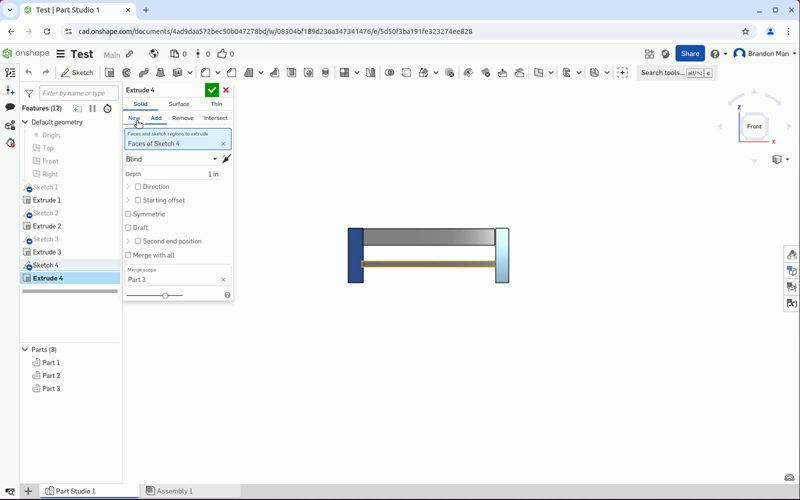
click(137, 120)
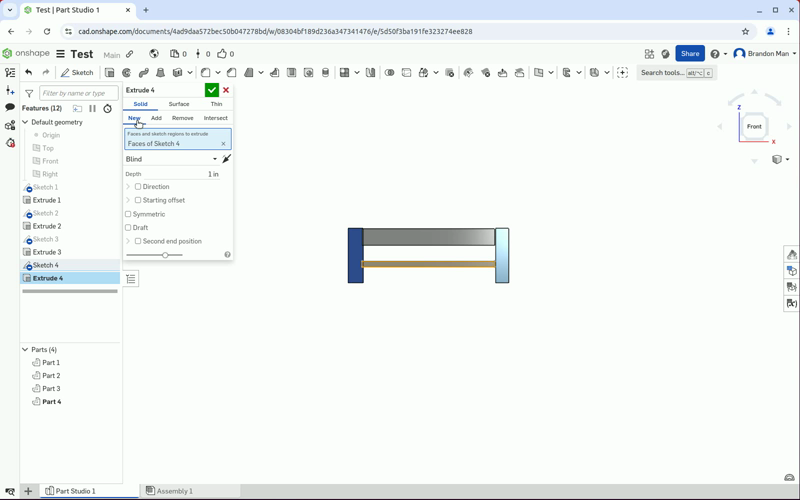
key(tab, 4)
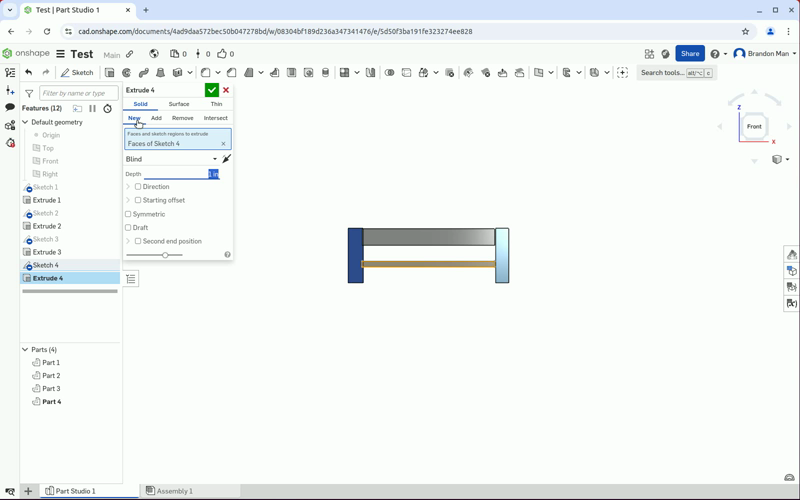
text(6.74)
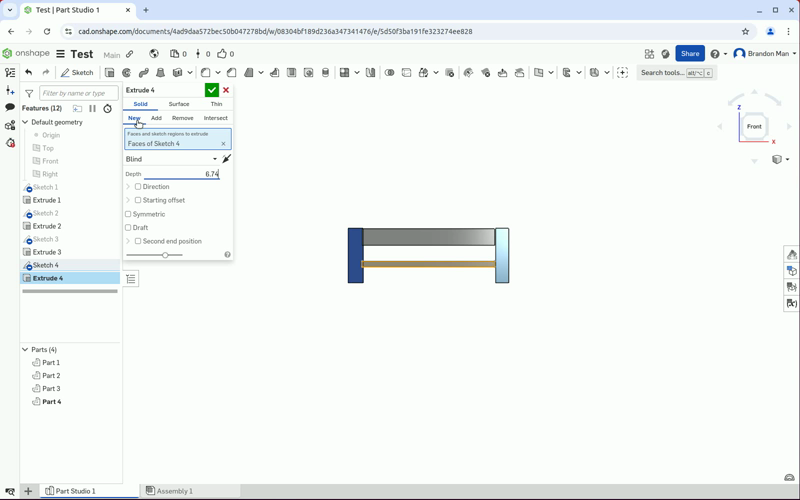
key(enter)
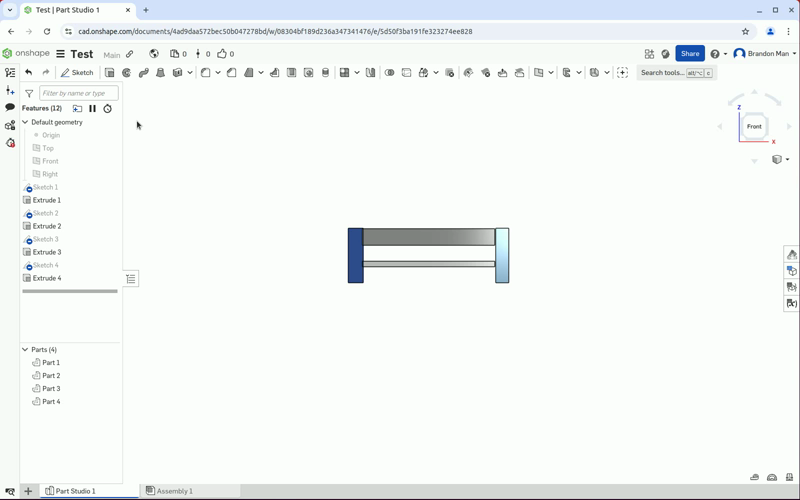
key(shift+h)
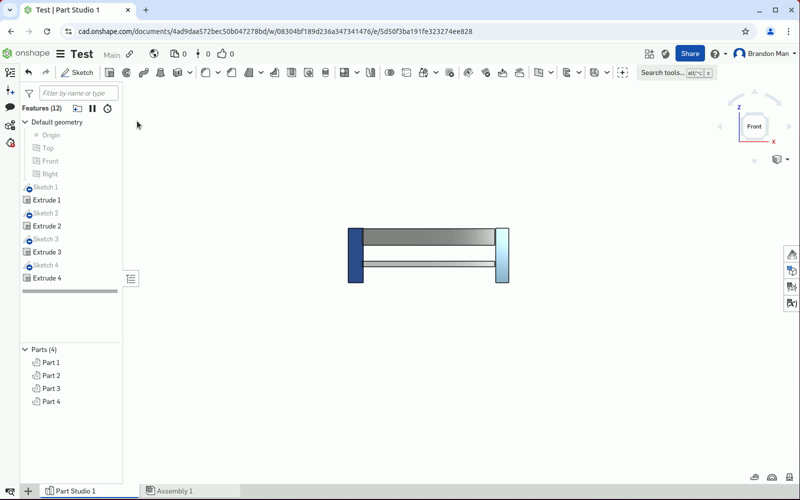
key(shift+h)
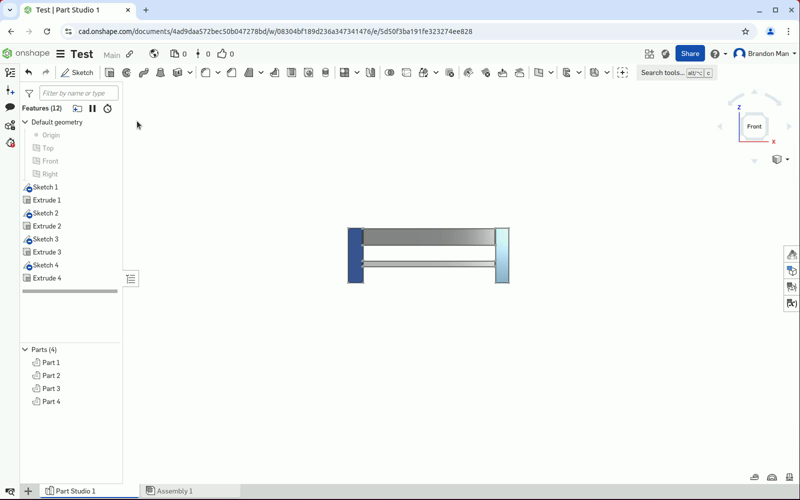
key(shift+7)
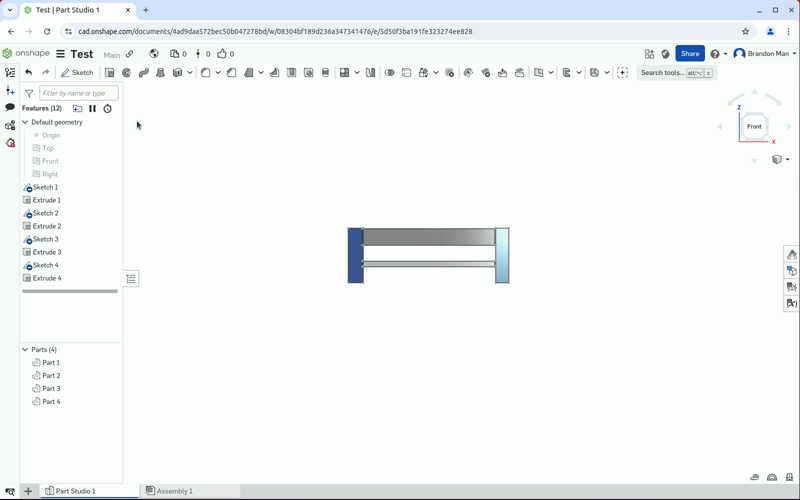
key(left, 2)
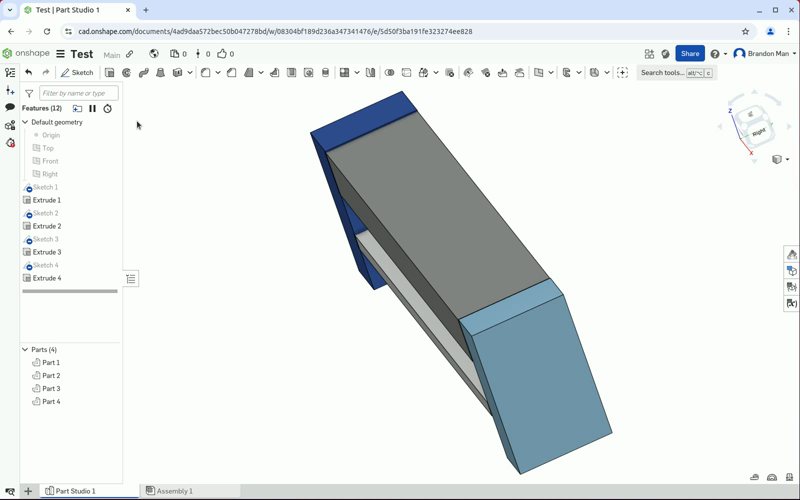
key(down, 2)
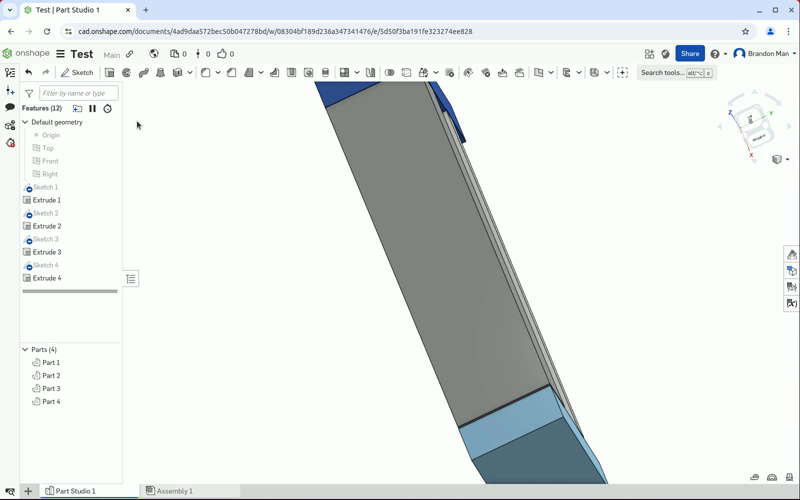
key(up, 2)
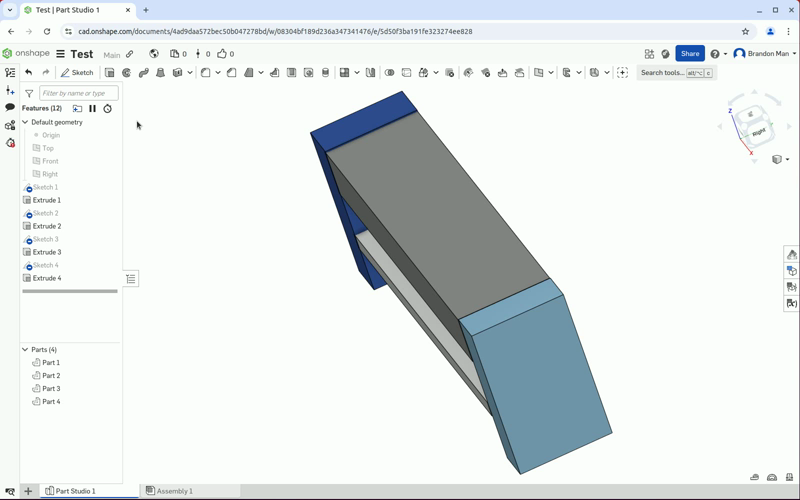
key(right, 2)
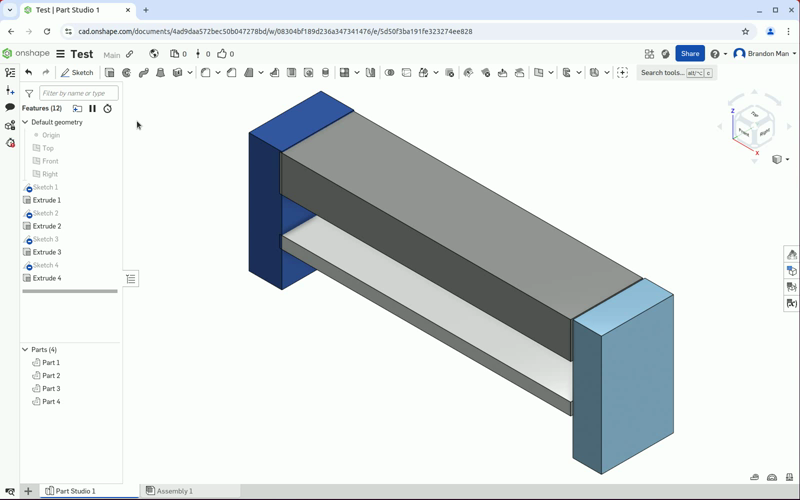
mouse_move(73, 189)
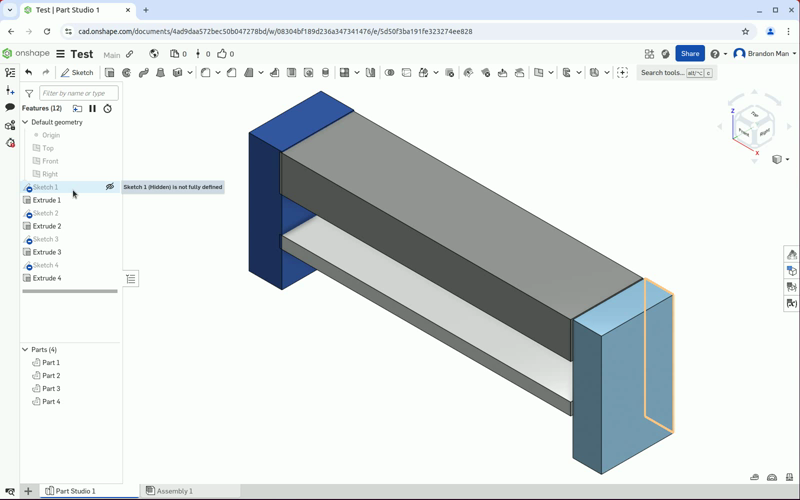
click(73, 189)